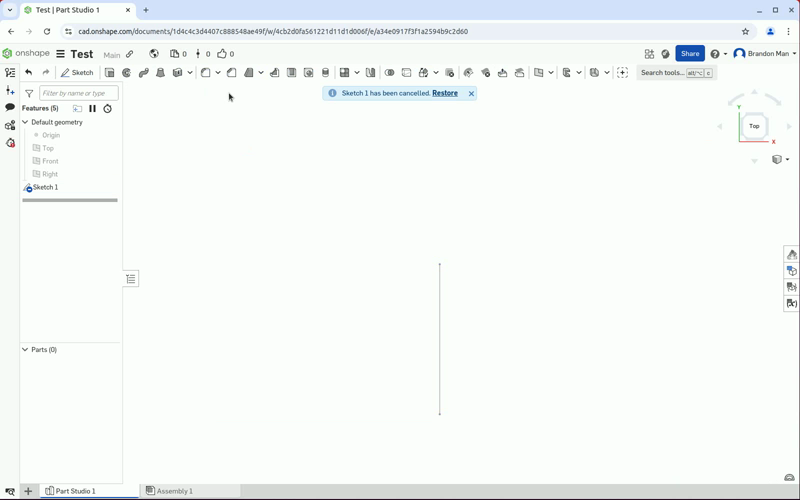
key(shift+h)
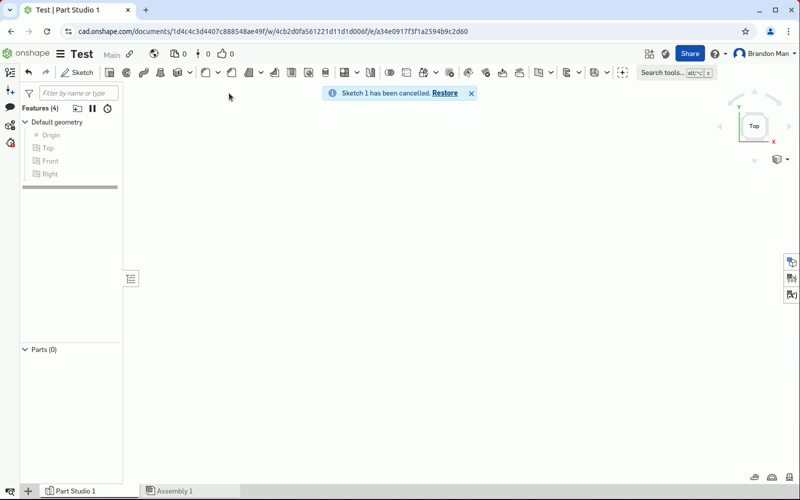
mouse_move(73, 352)
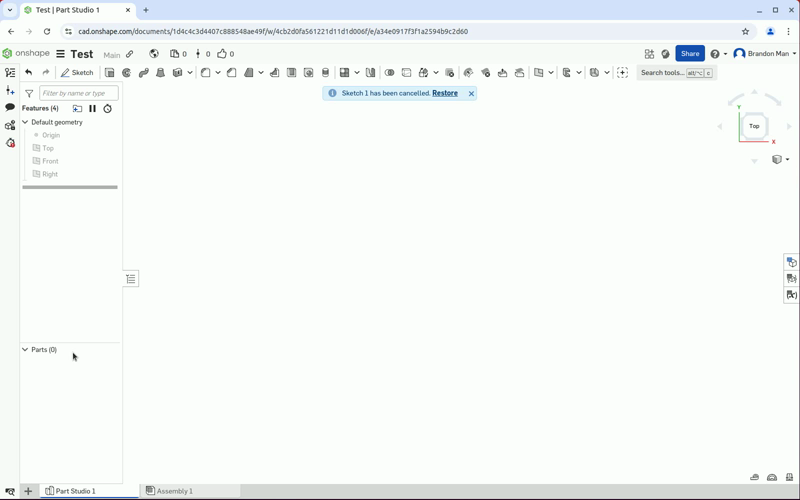
key(y)
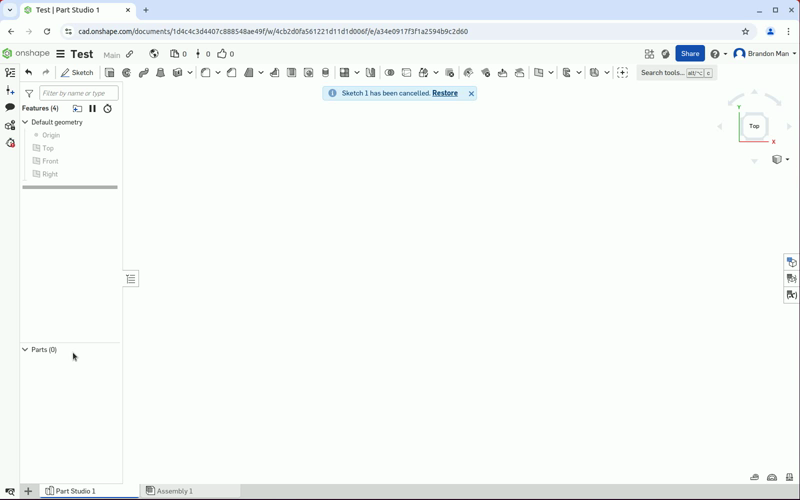
key(shift+p)
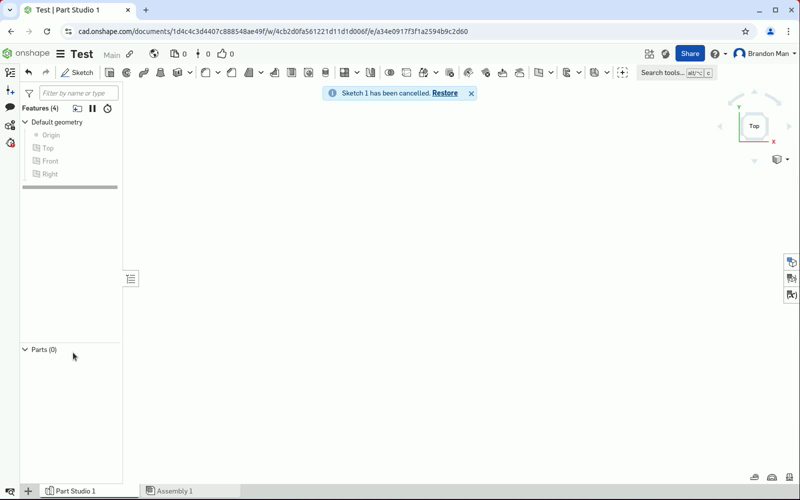
key(space)
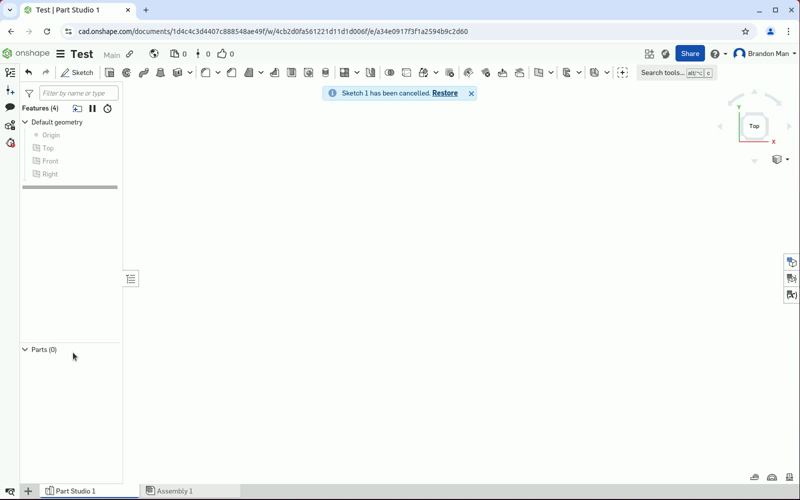
key_down(shift)
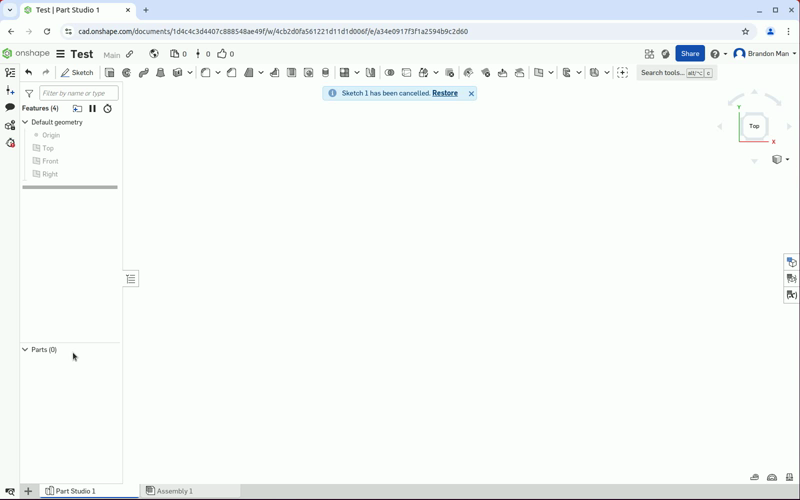
key(up)
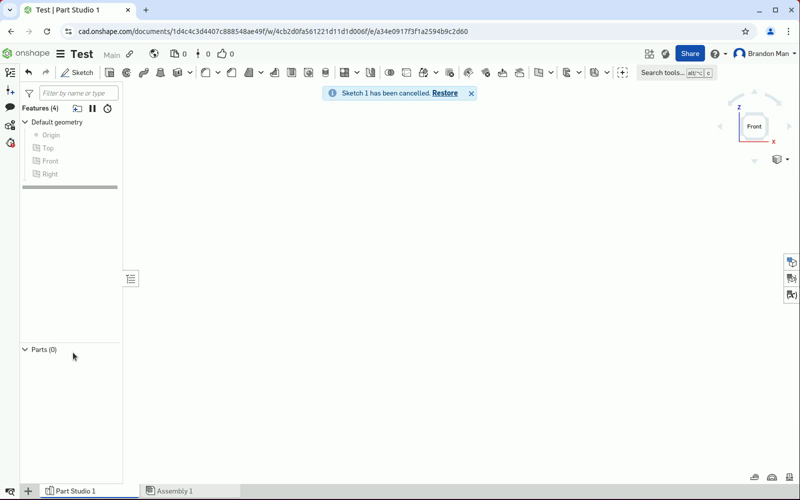
key_up(shift)
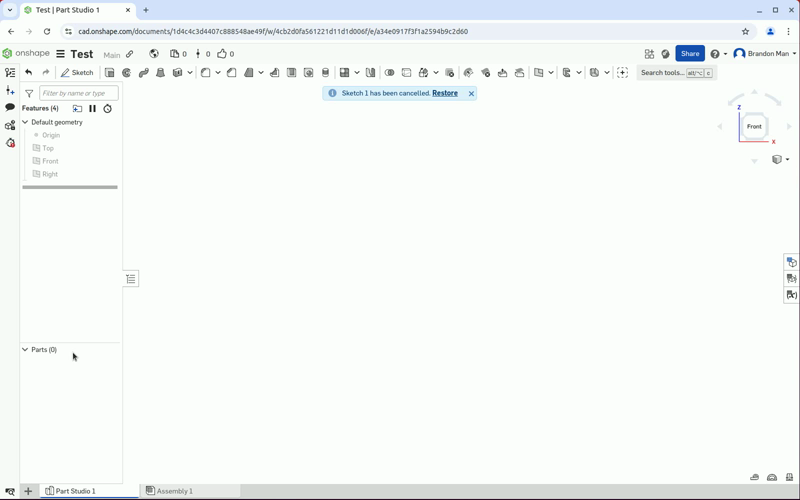
mouse_move(73, 352)
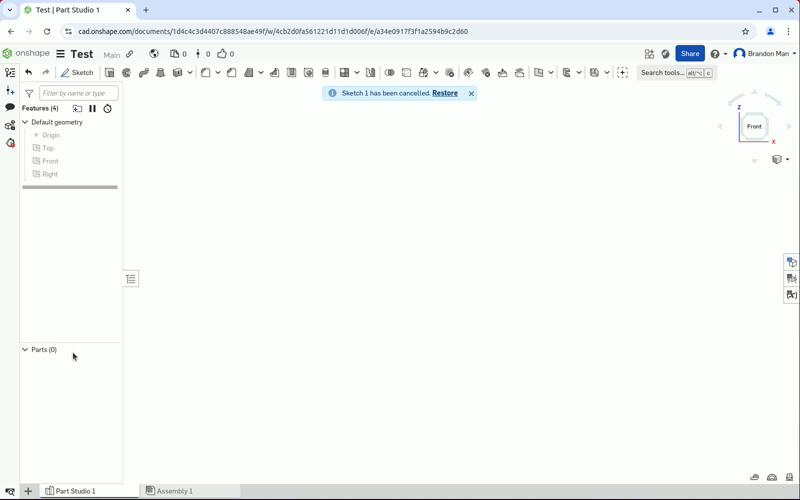
key(shift+y)
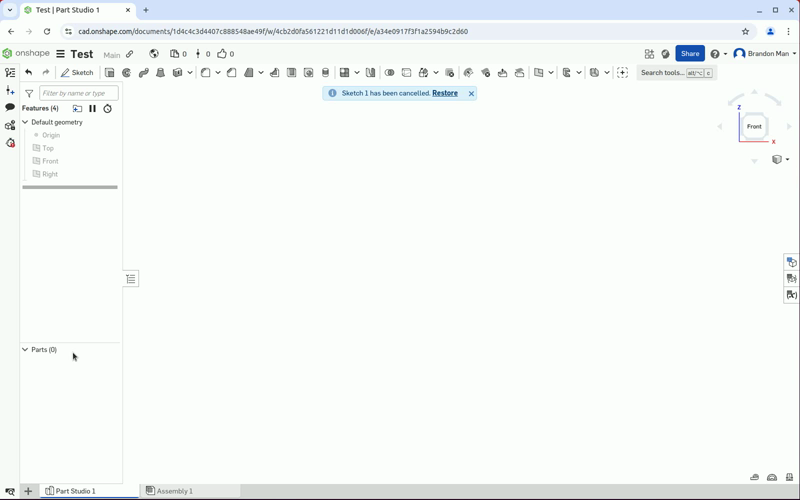
key(shift+s)
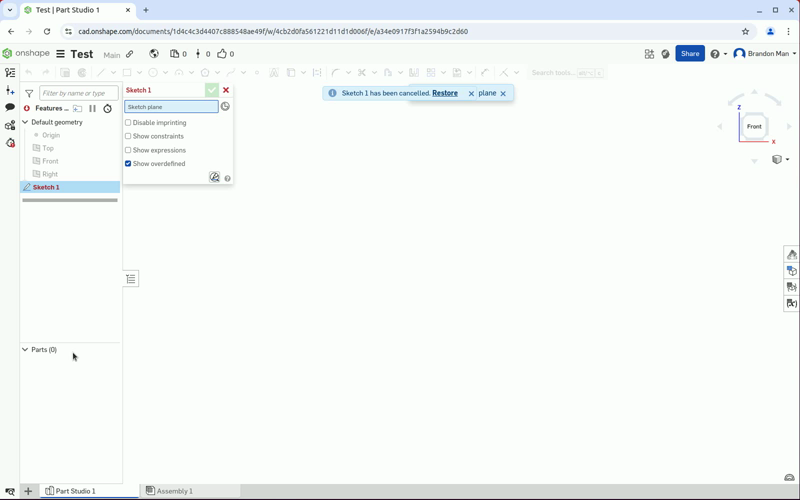
mouse_move(73, 163)
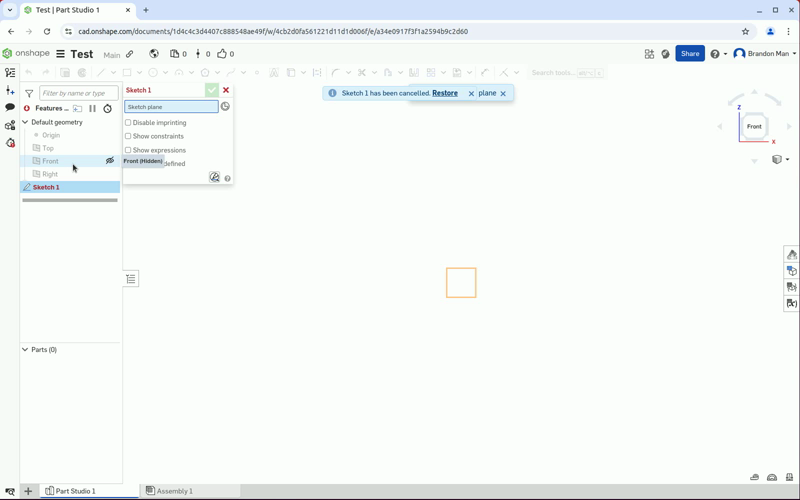
click(73, 163)
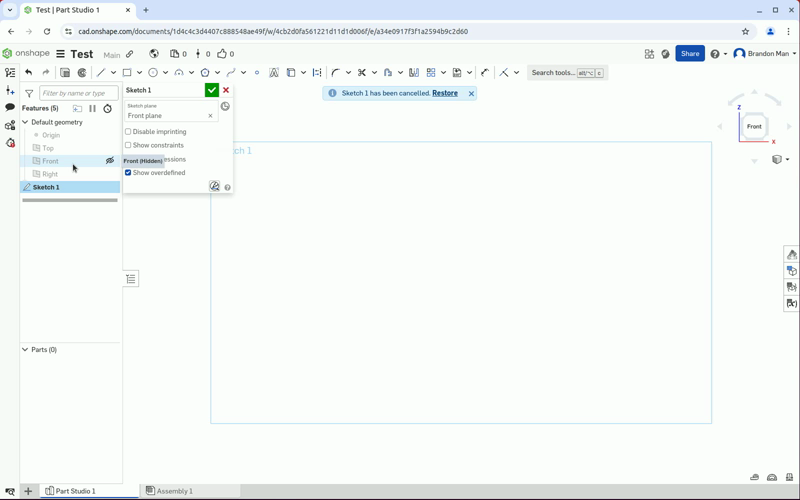
mouse_move(73, 352)
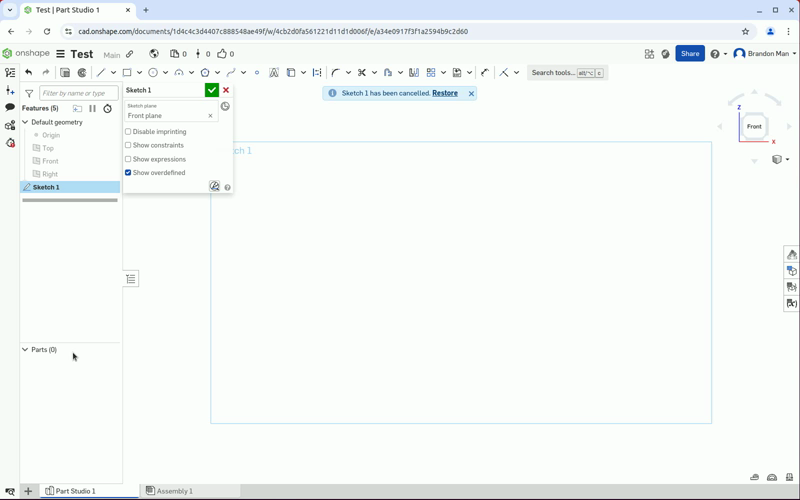
key(y)
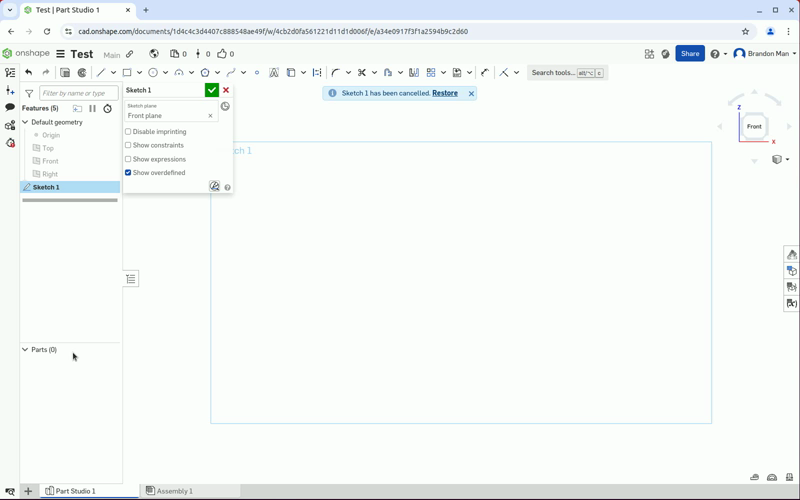
key(l)
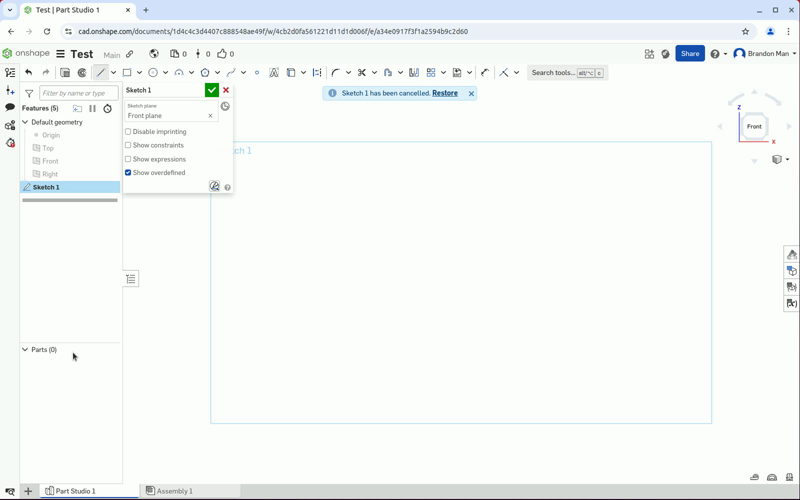
key_down(shift)
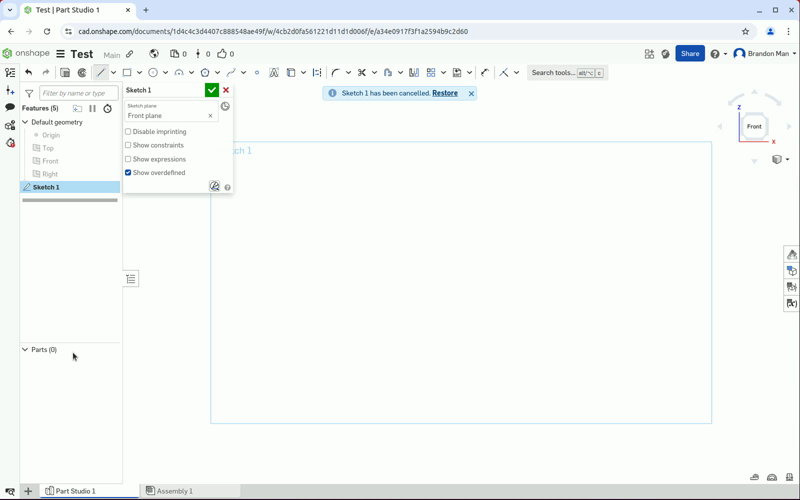
mouse_move(348, 300)
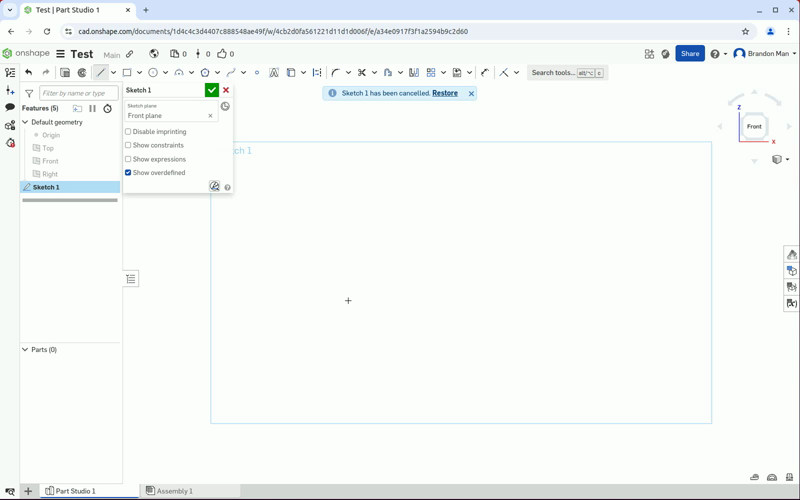
click(348, 300)
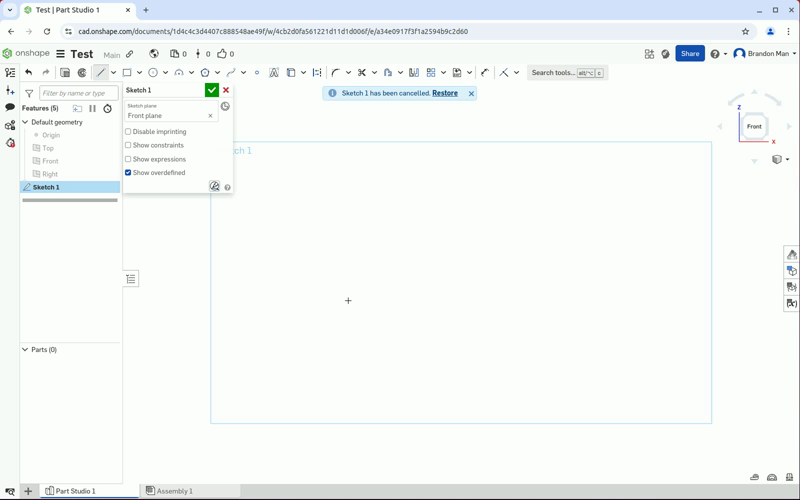
key_up(shift)
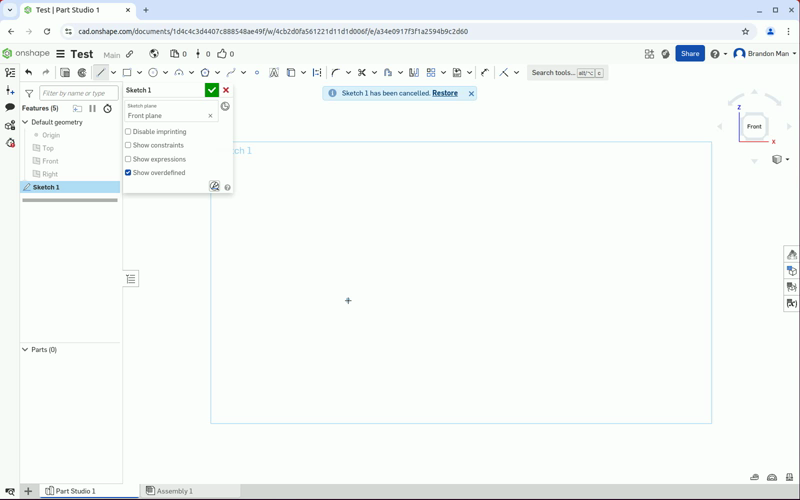
key_down(shift)
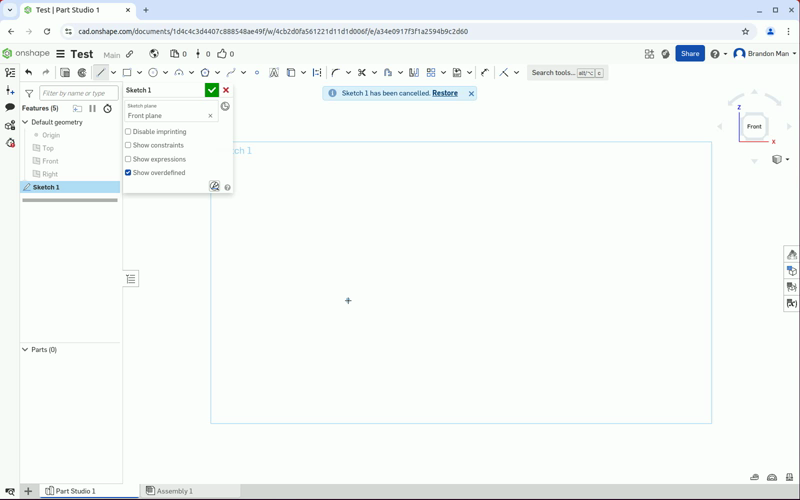
mouse_move(378, 300)
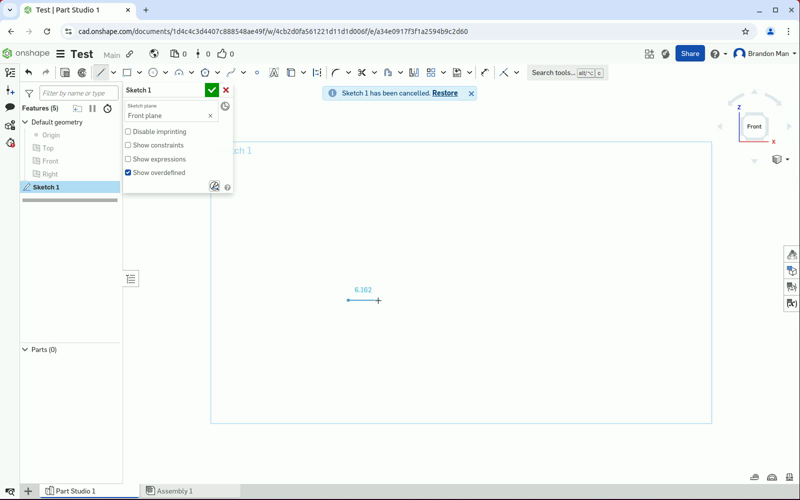
mouse_move(392, 300)
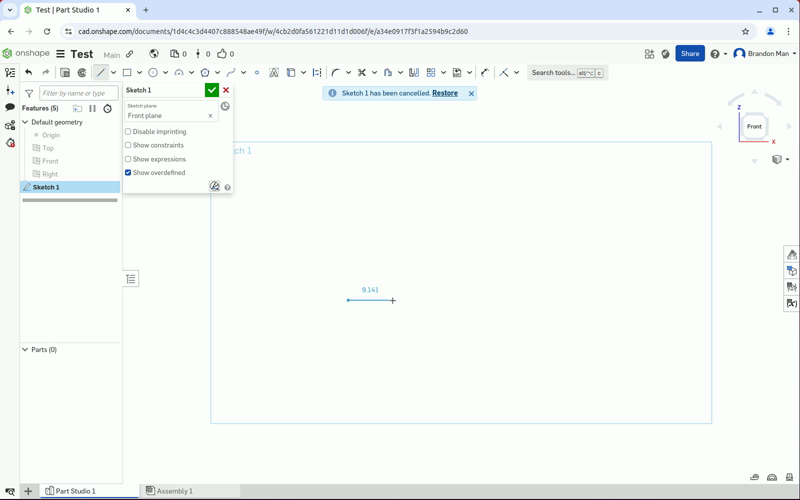
click(392, 300)
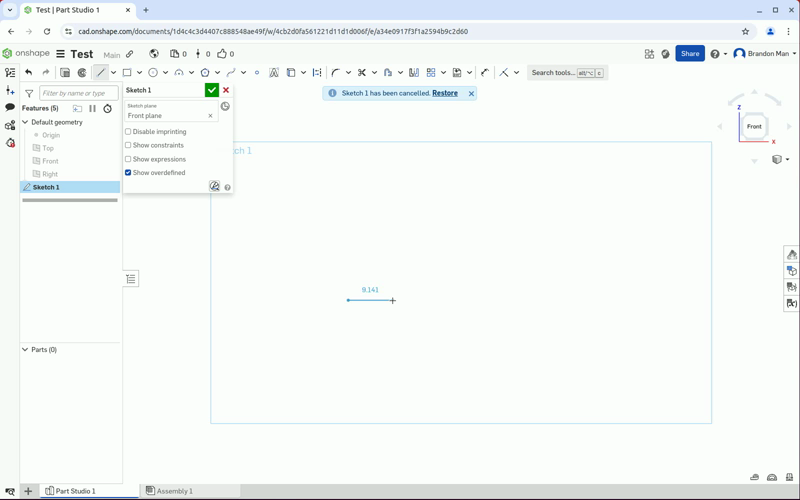
key_up(shift)
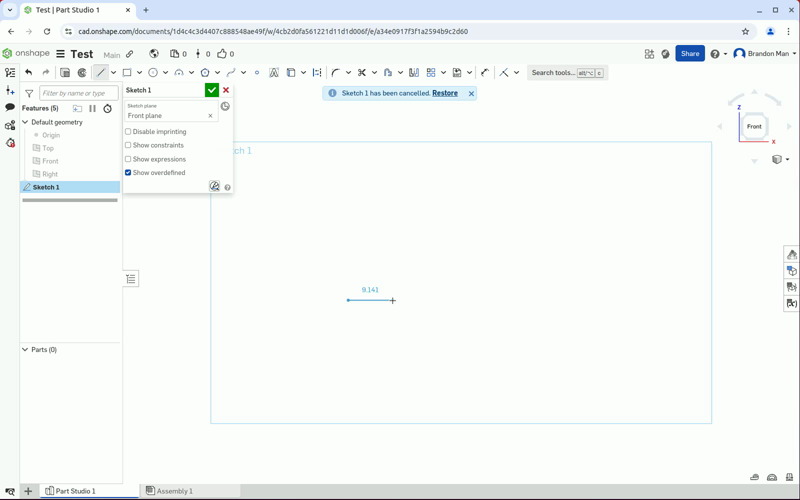
key_down(shift)
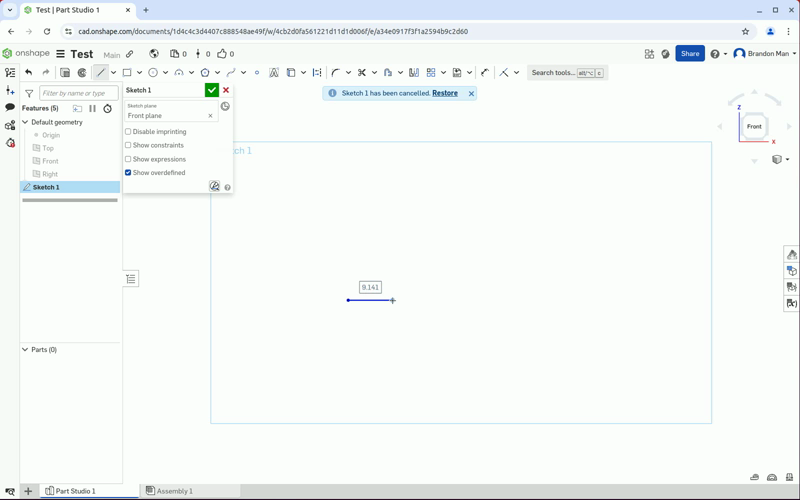
mouse_move(422, 300)
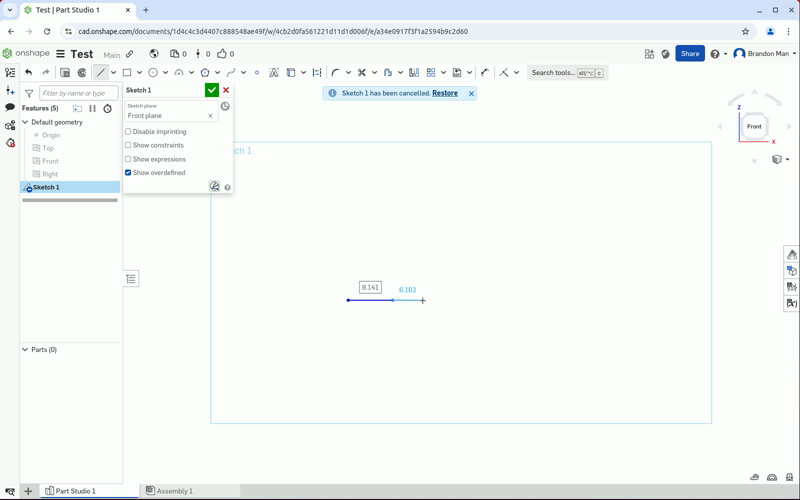
mouse_move(421, 300)
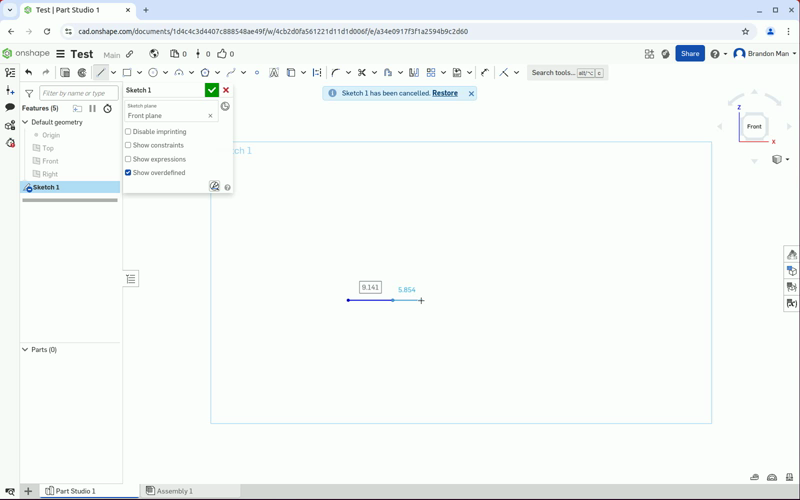
click(421, 300)
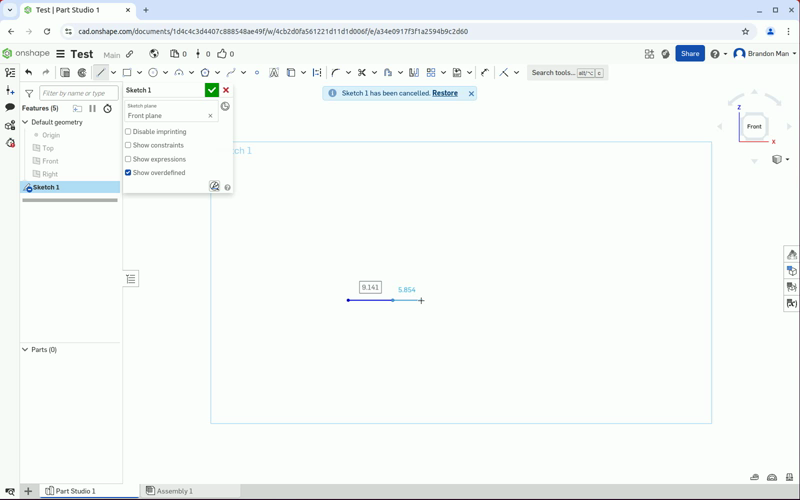
key_up(shift)
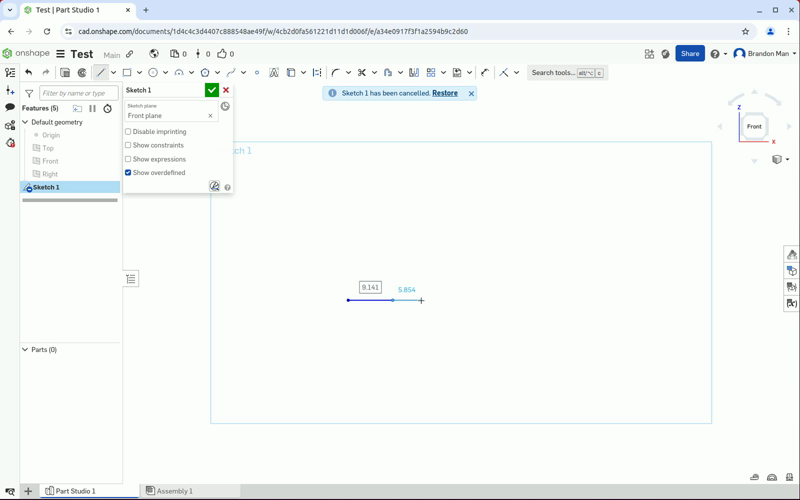
key_down(shift)
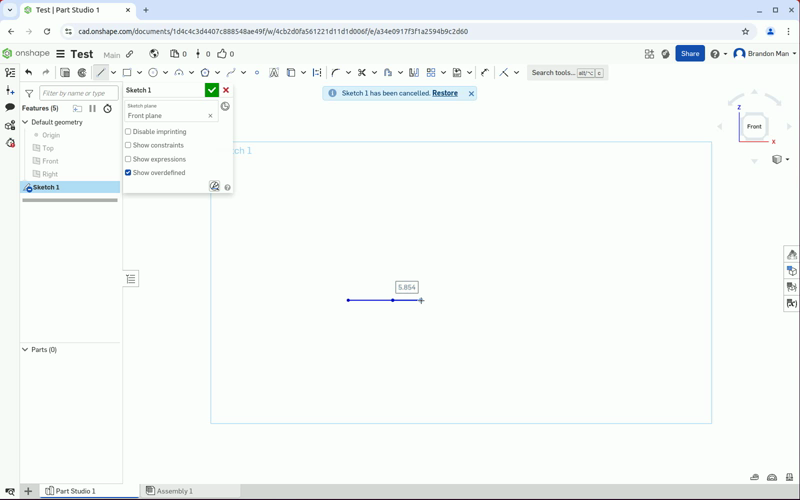
mouse_move(499, 300)
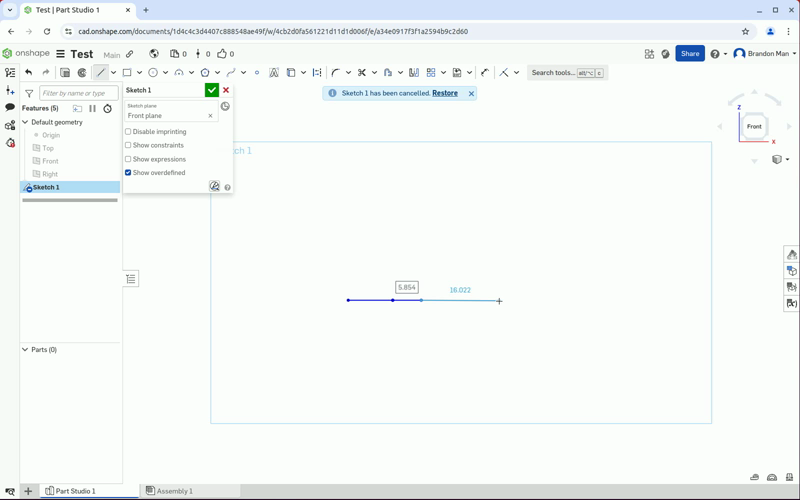
click(499, 300)
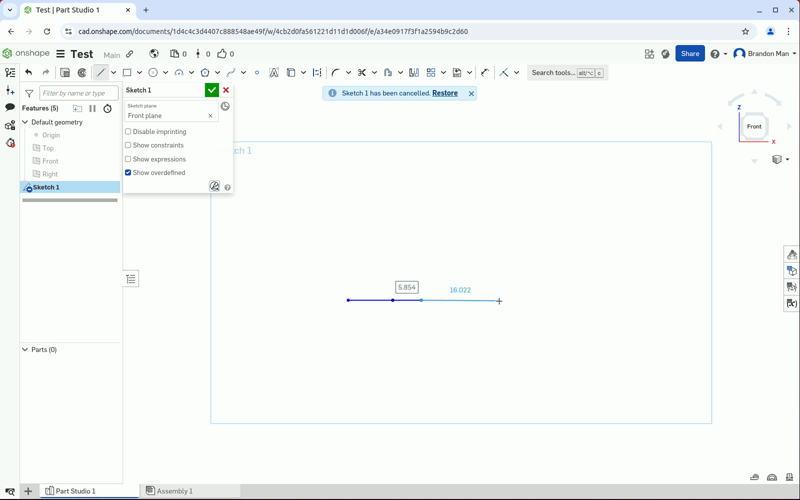
key_up(shift)
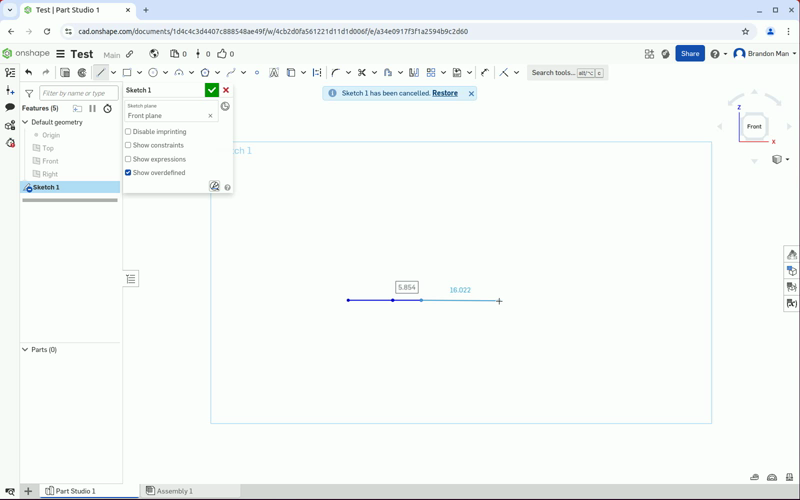
key_down(shift)
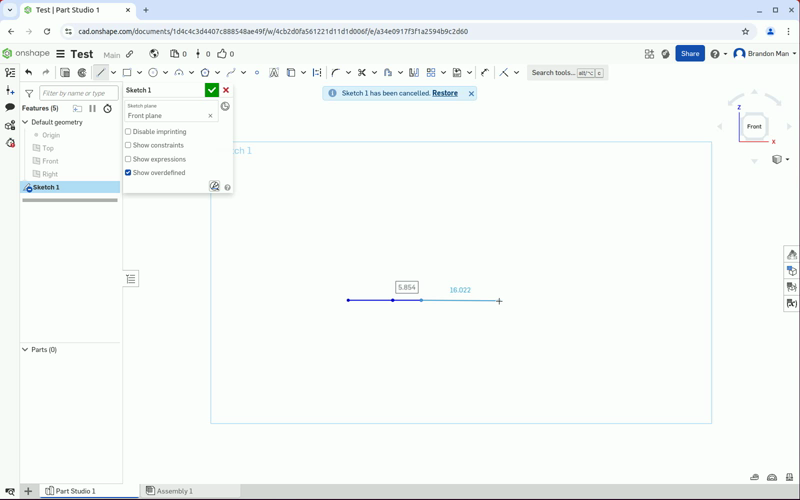
mouse_move(529, 300)
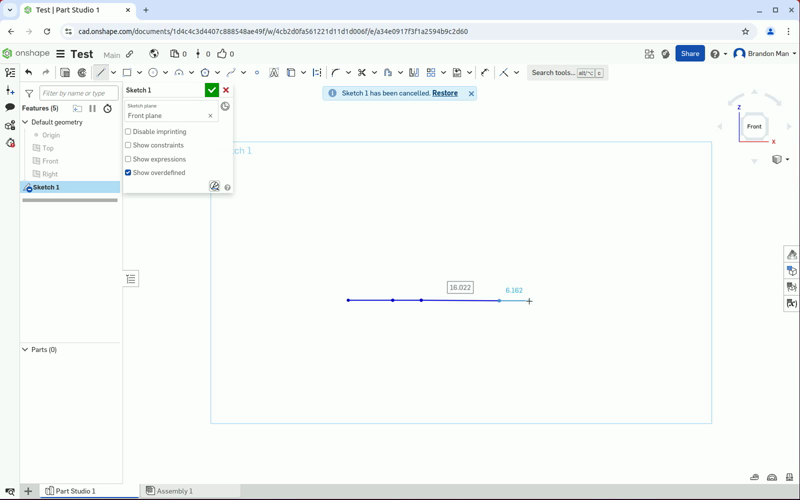
mouse_move(527, 300)
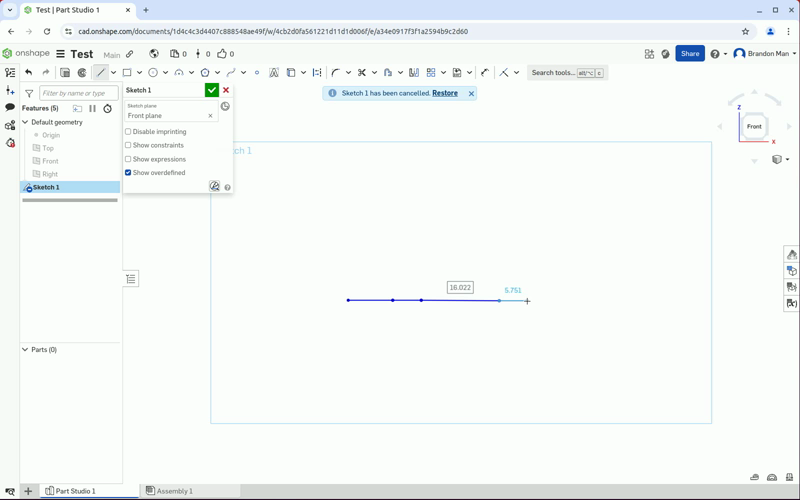
click(527, 300)
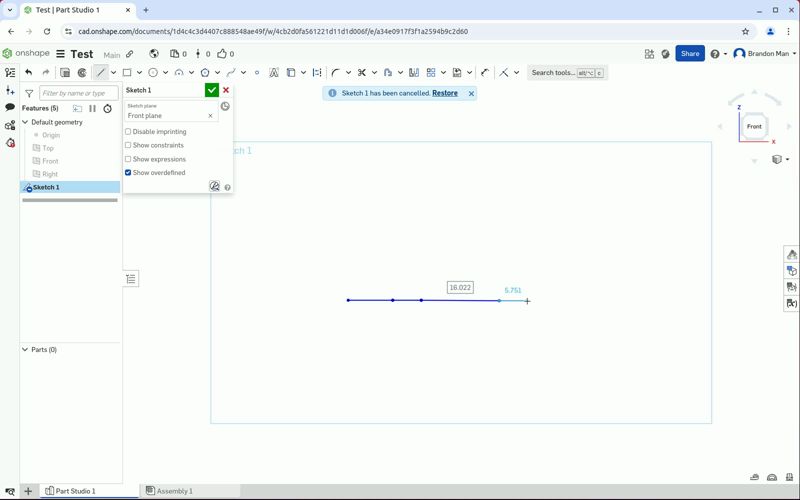
key_up(shift)
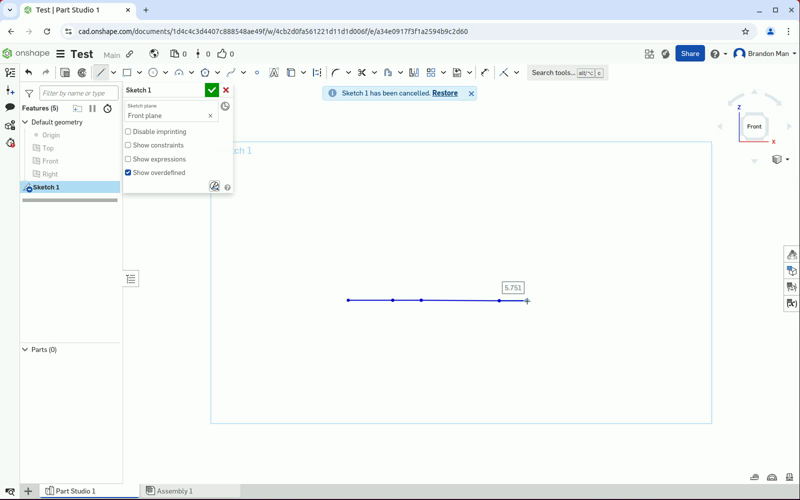
key_down(shift)
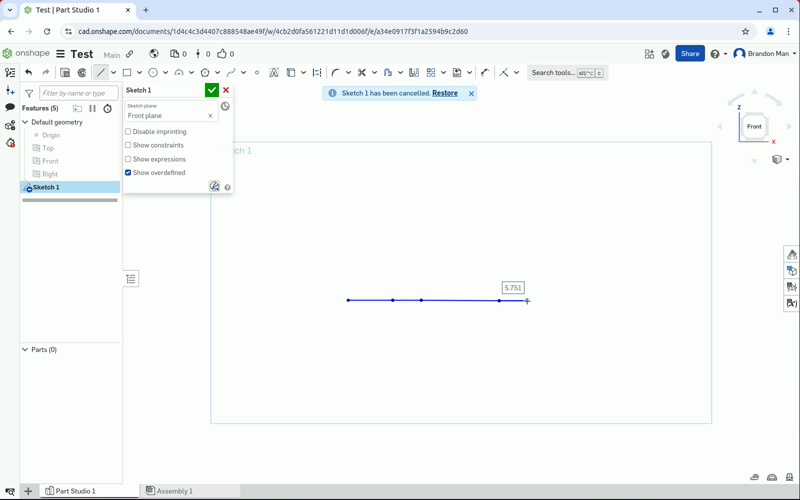
mouse_move(557, 300)
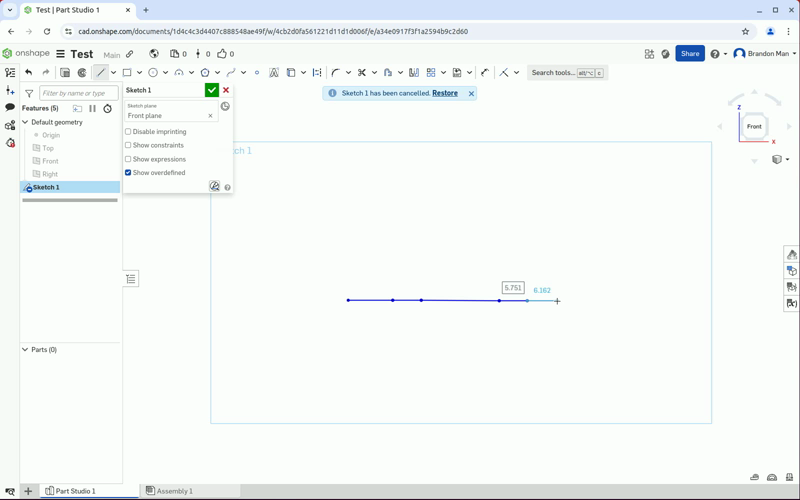
mouse_move(572, 300)
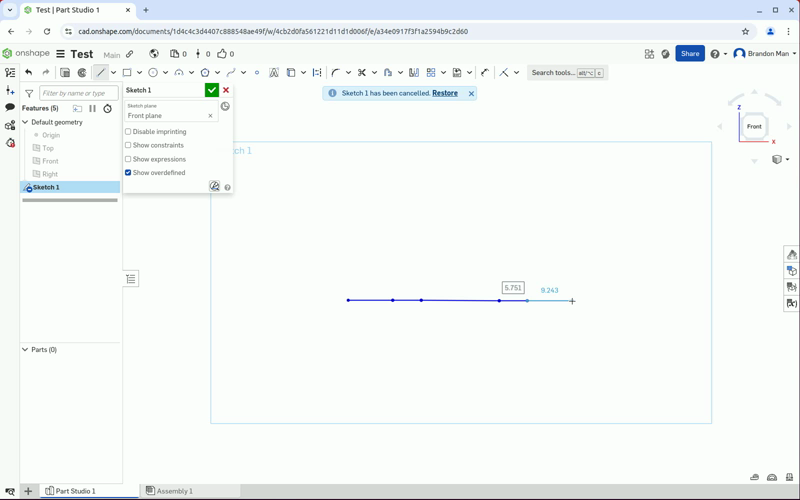
click(572, 300)
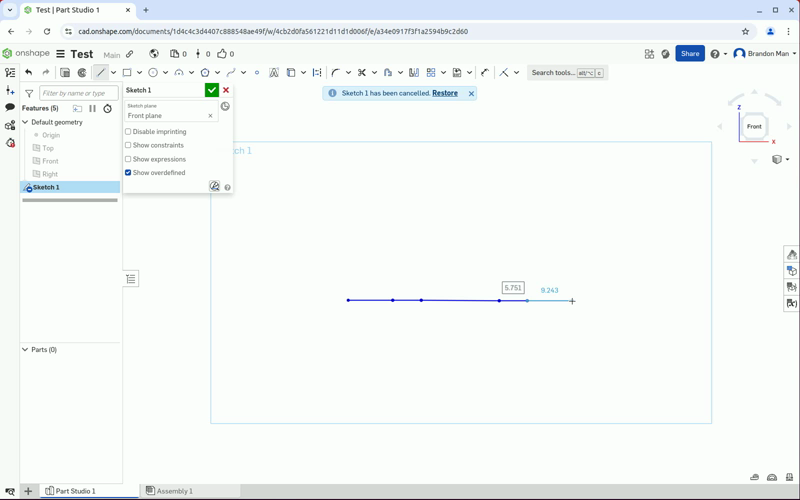
key_up(shift)
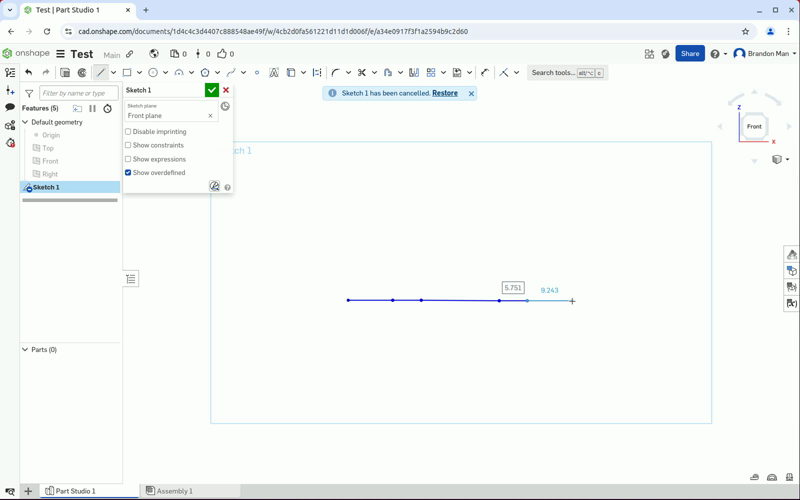
key_down(shift)
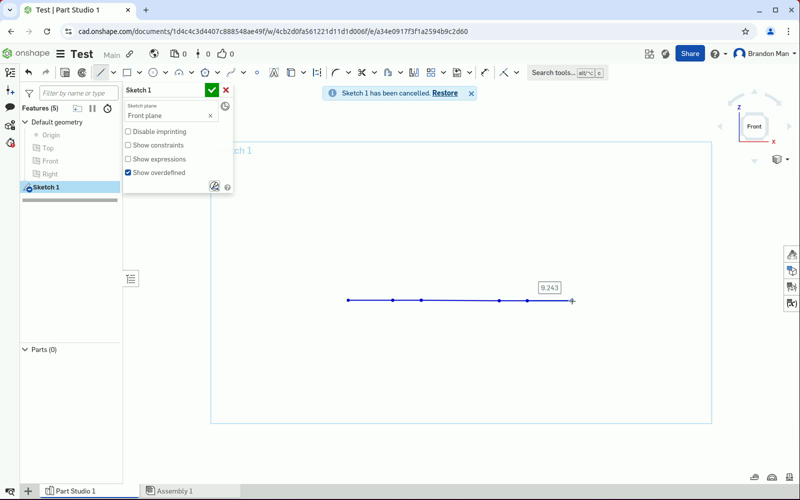
mouse_move(589, 300)
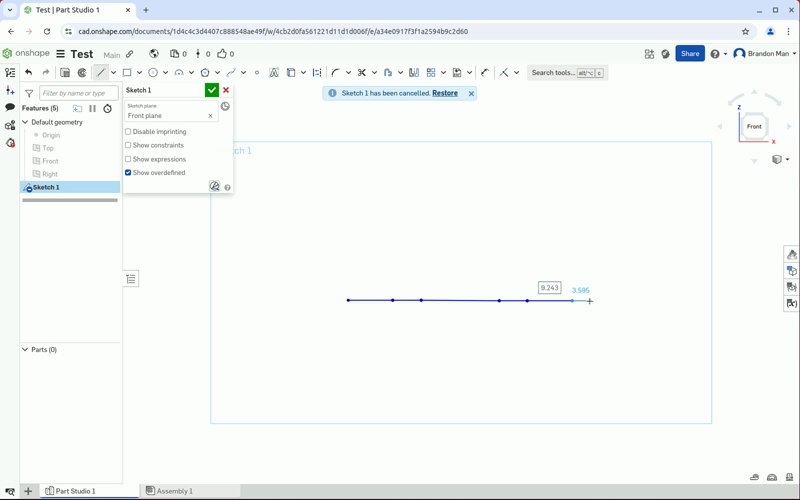
mouse_move(572, 267)
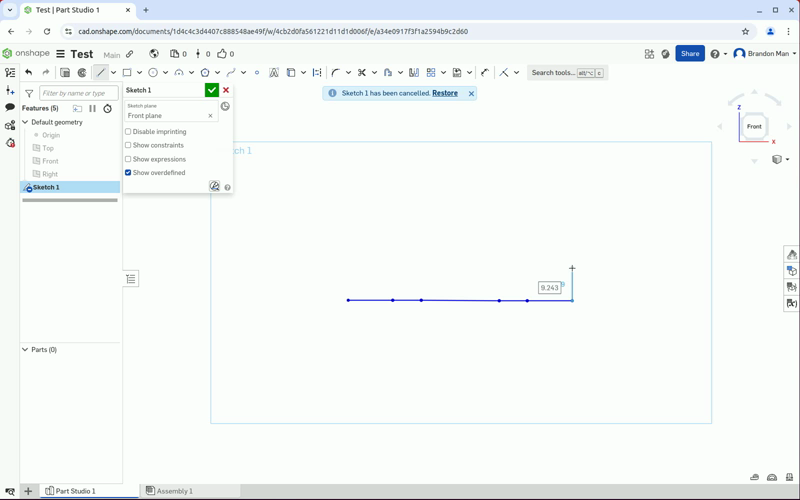
click(572, 267)
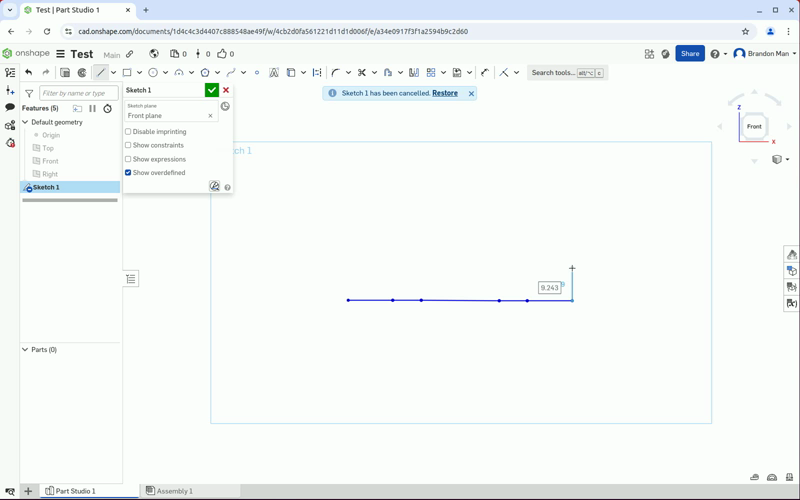
key_up(shift)
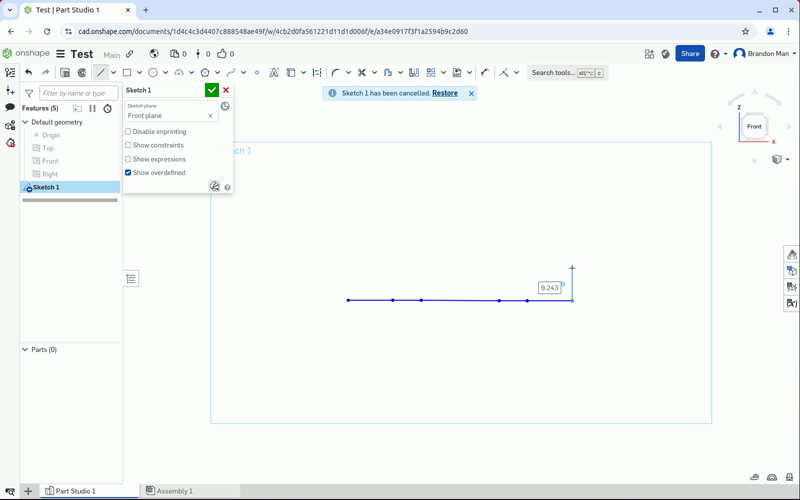
key_down(shift)
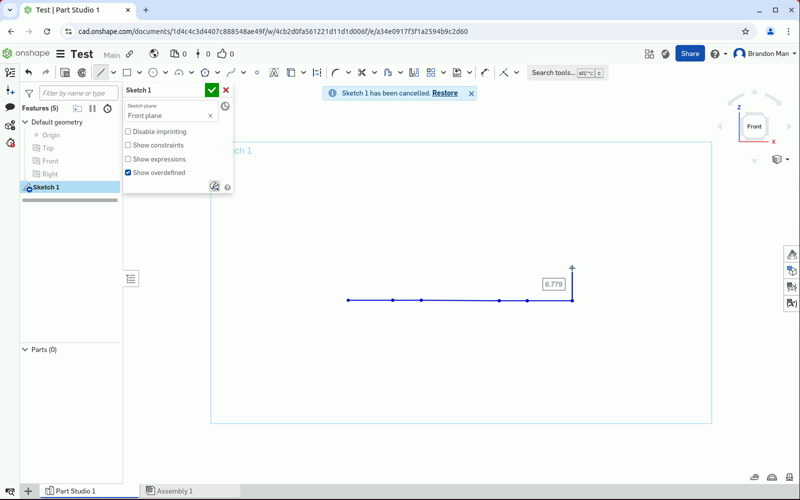
mouse_move(348, 267)
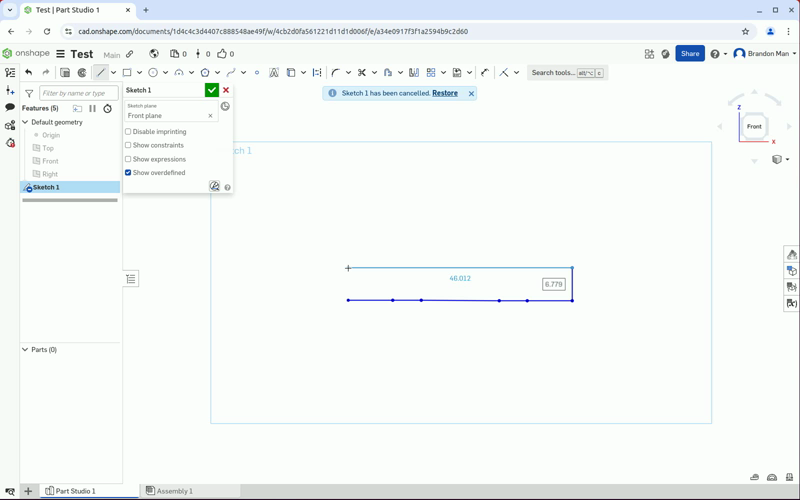
click(348, 267)
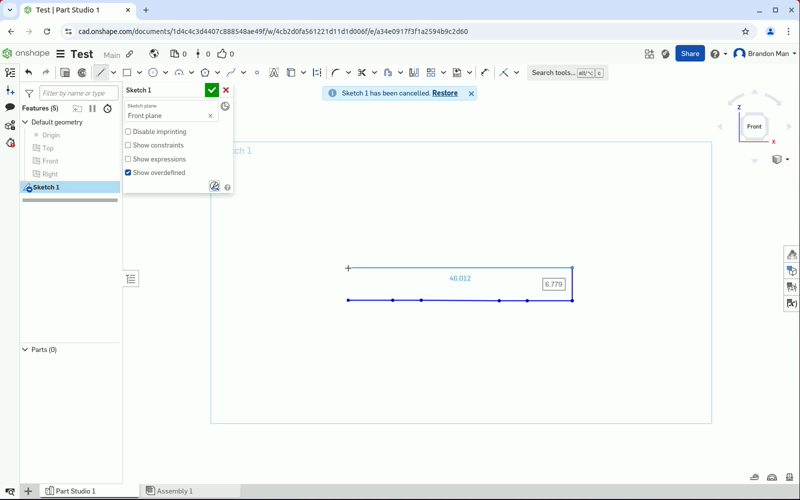
key_up(shift)
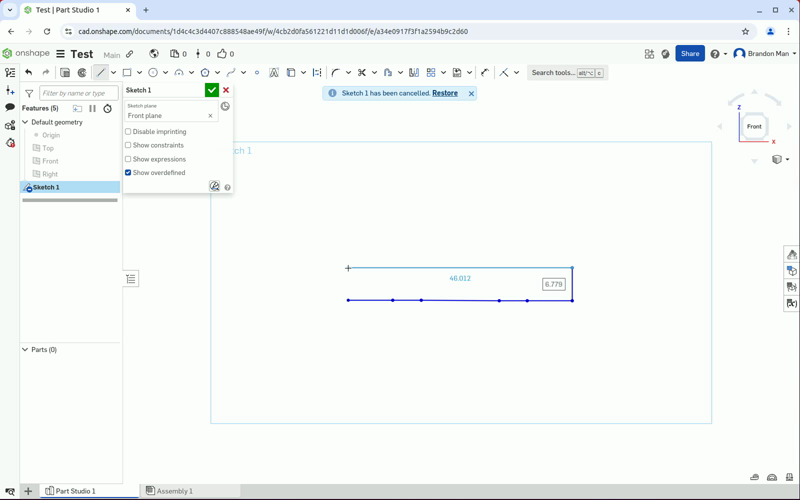
mouse_move(378, 267)
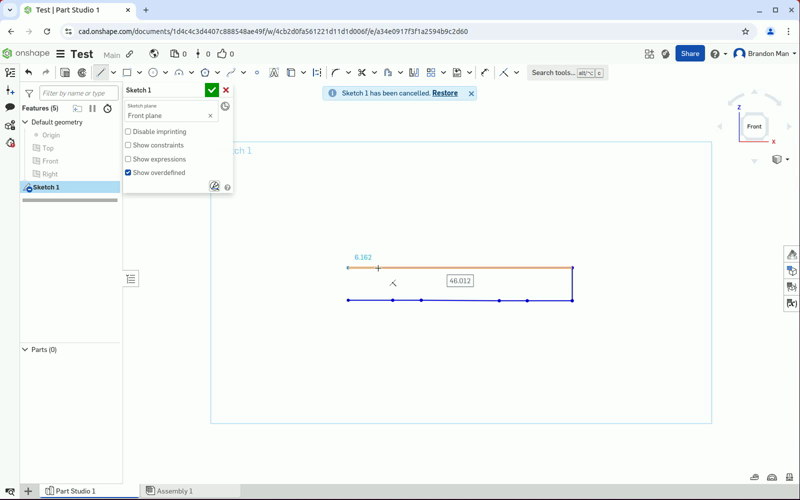
key_down(shift)
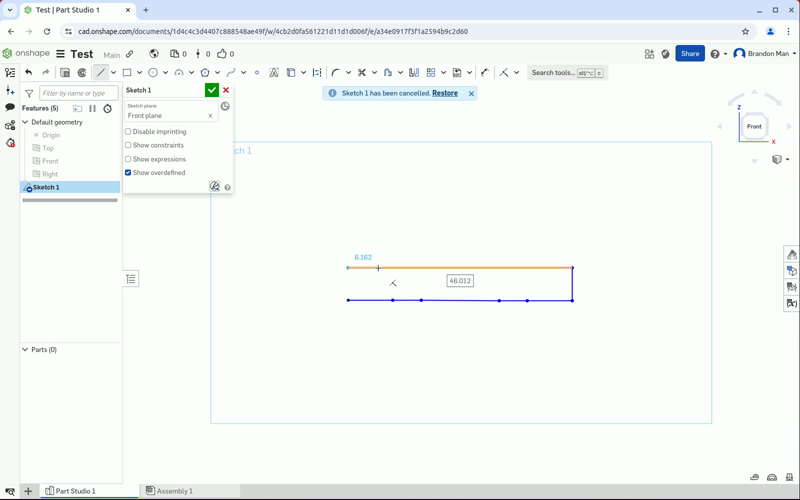
mouse_move(348, 300)
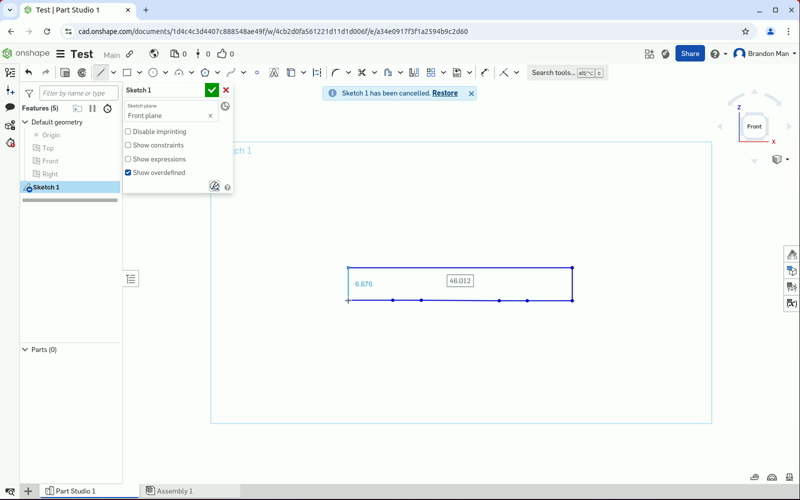
key_up(shift)
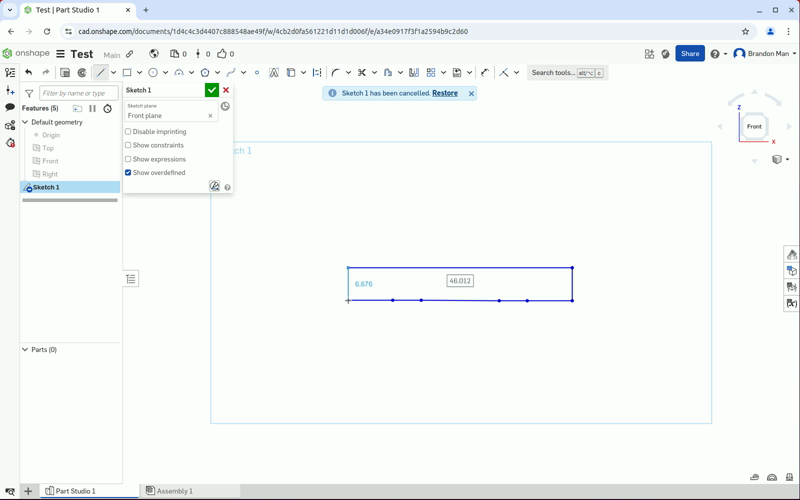
click(348, 300)
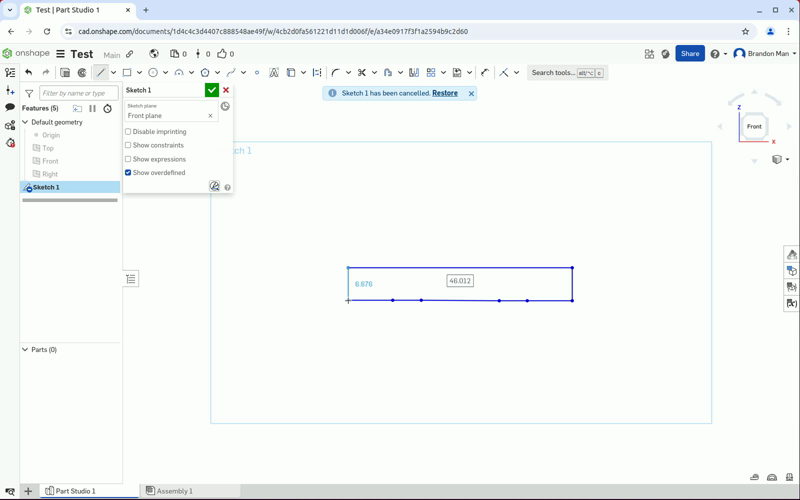
key(esc)
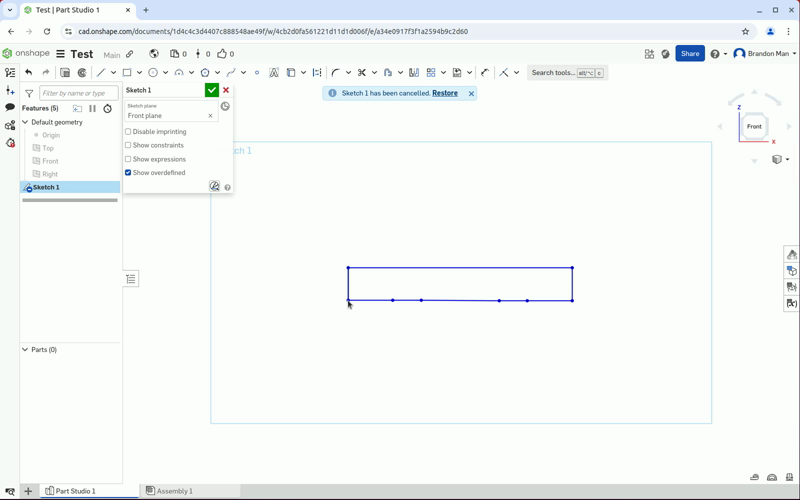
mouse_move(493, 288)
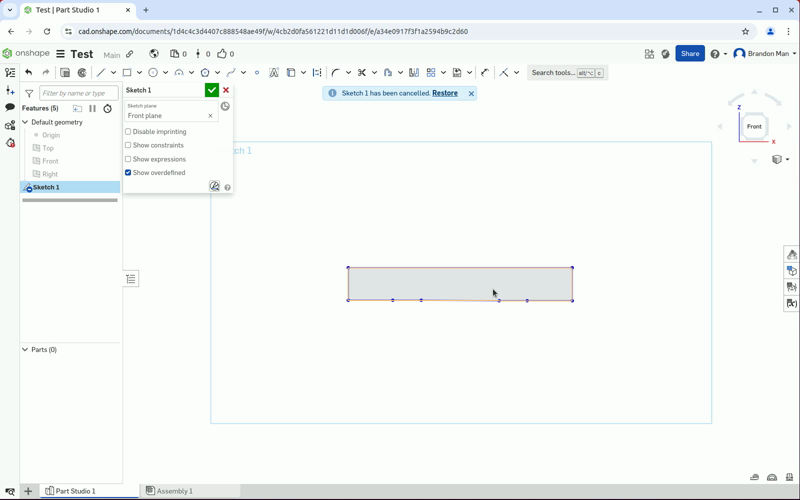
click(493, 288)
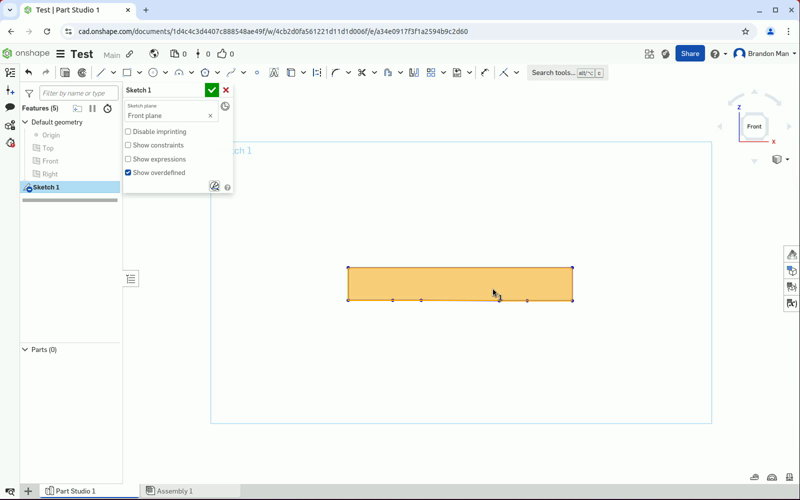
mouse_move(73, 352)
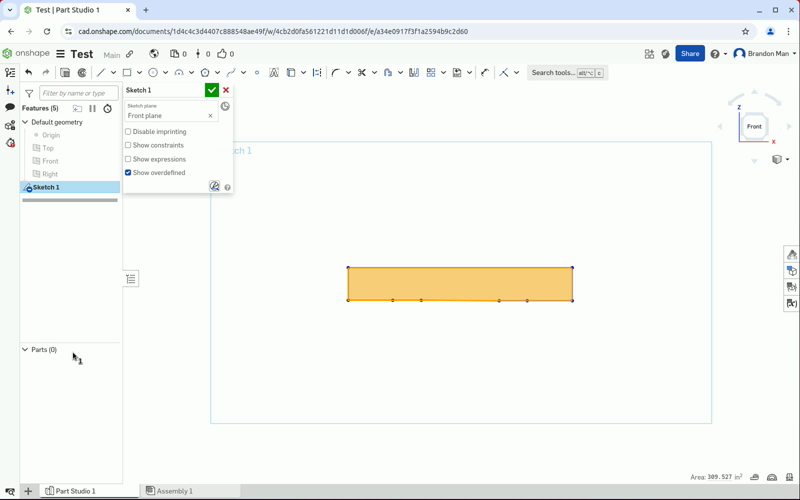
key(shift+y)
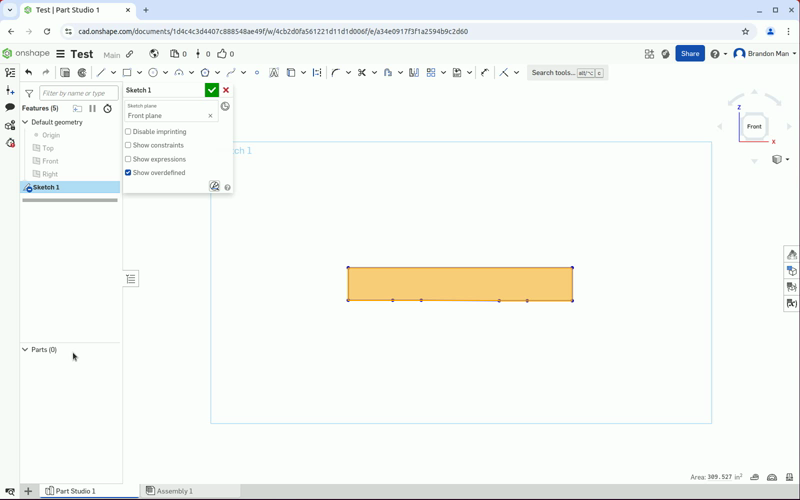
key(shift+e)
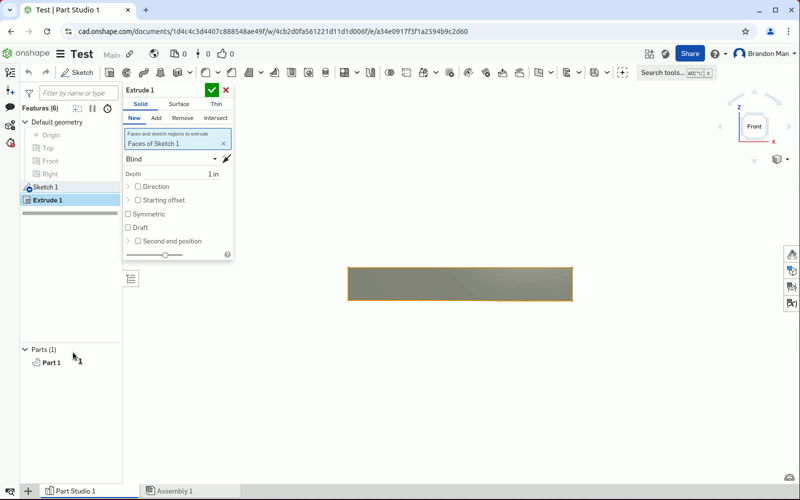
mouse_move(143, 106)
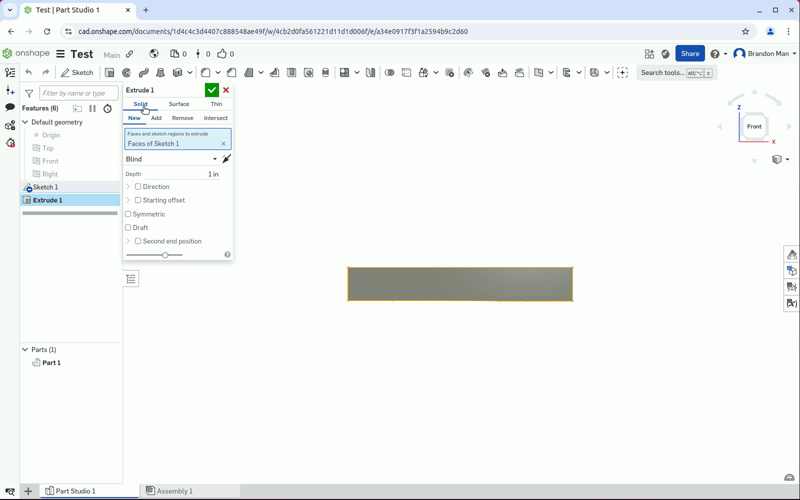
click(143, 106)
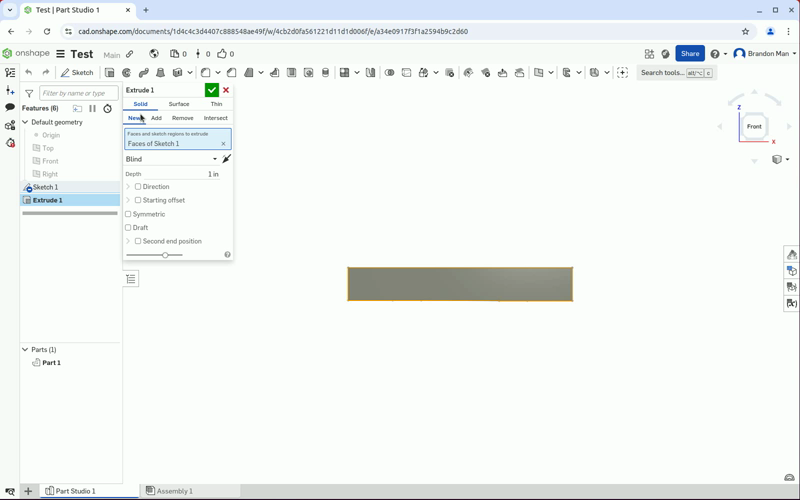
mouse_move(137, 120)
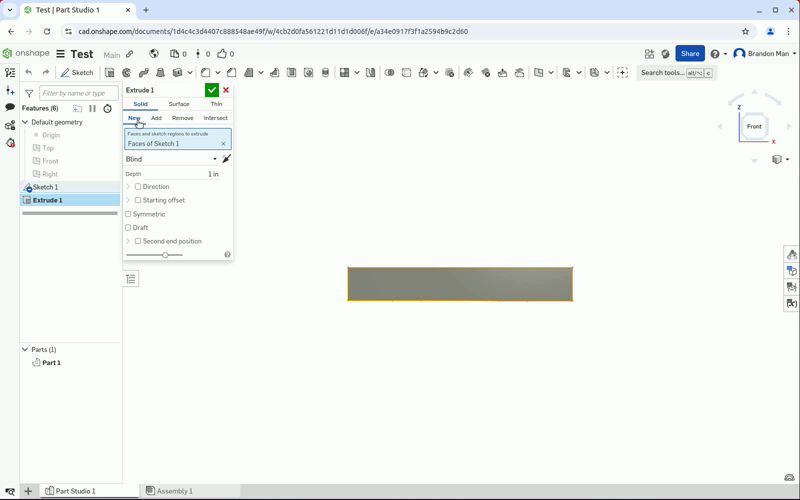
click(137, 120)
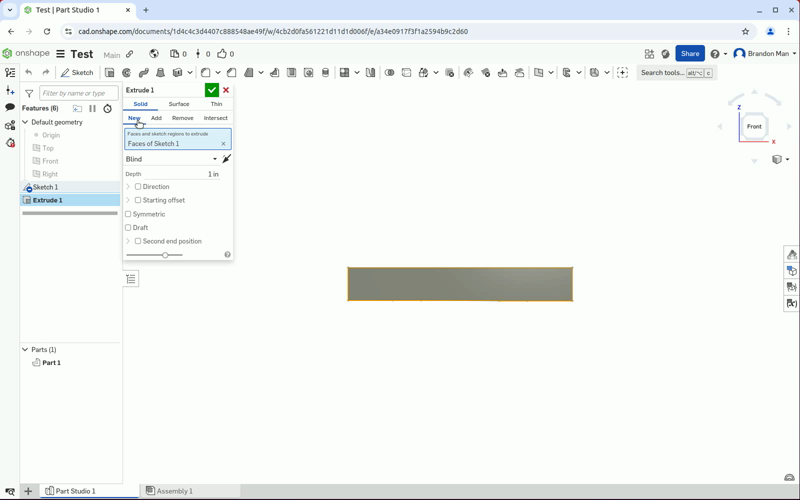
key(tab, 4)
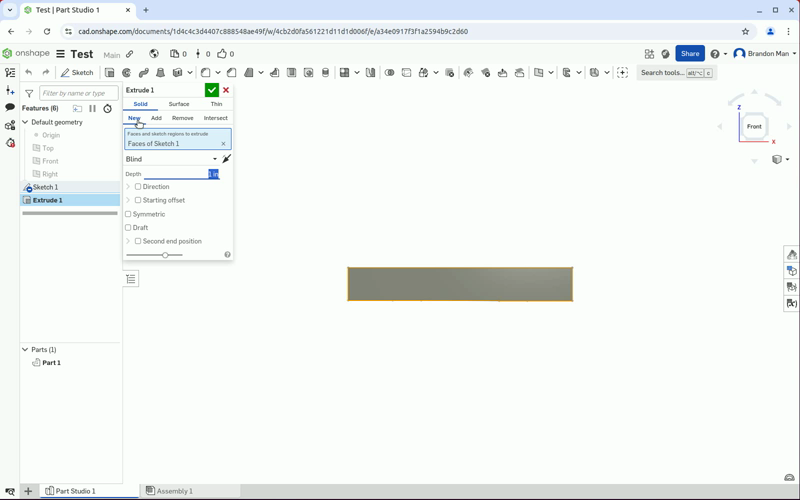
text(3.851)
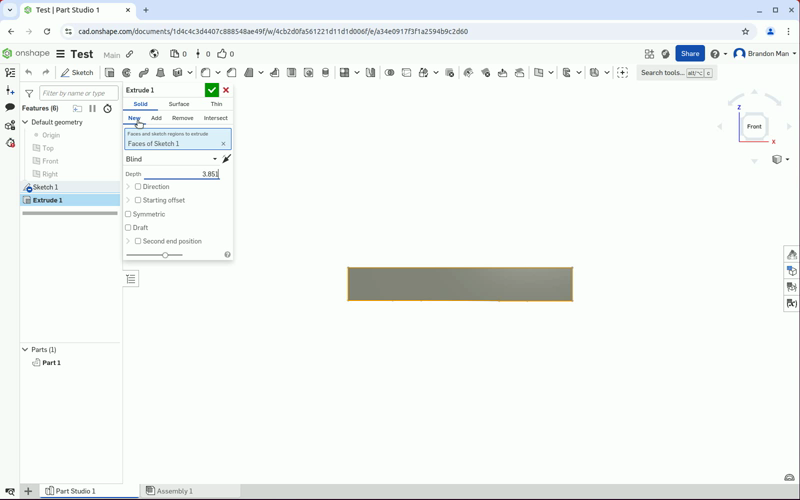
key(enter)
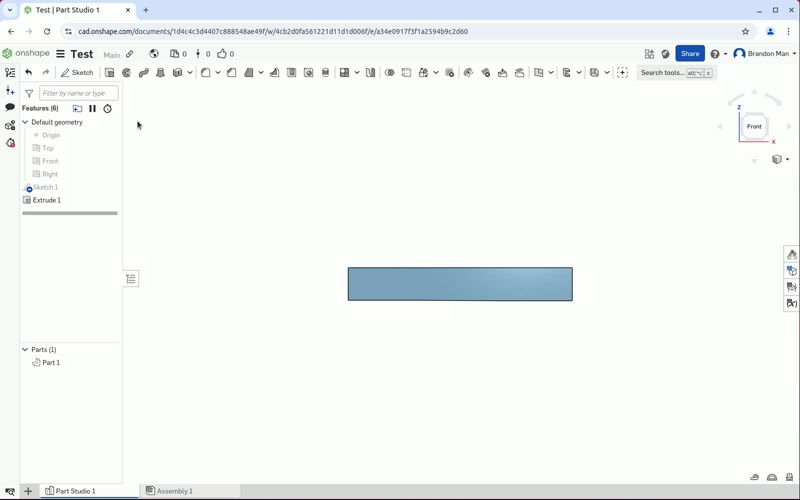
key(shift+h)
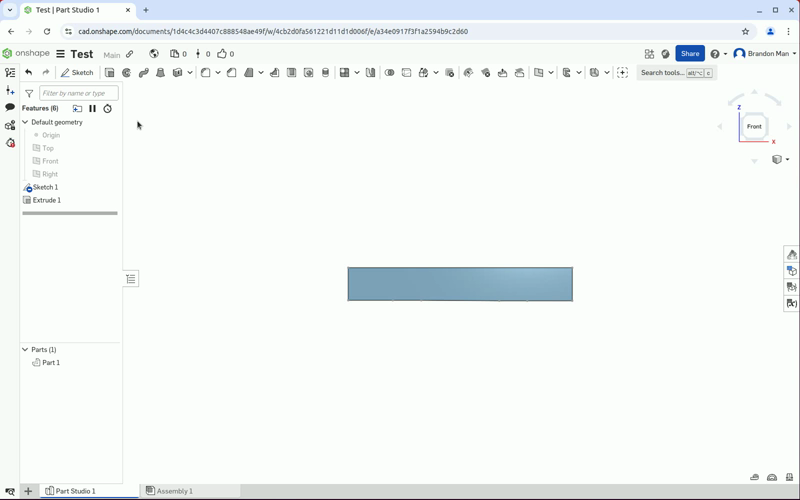
key(shift+h)
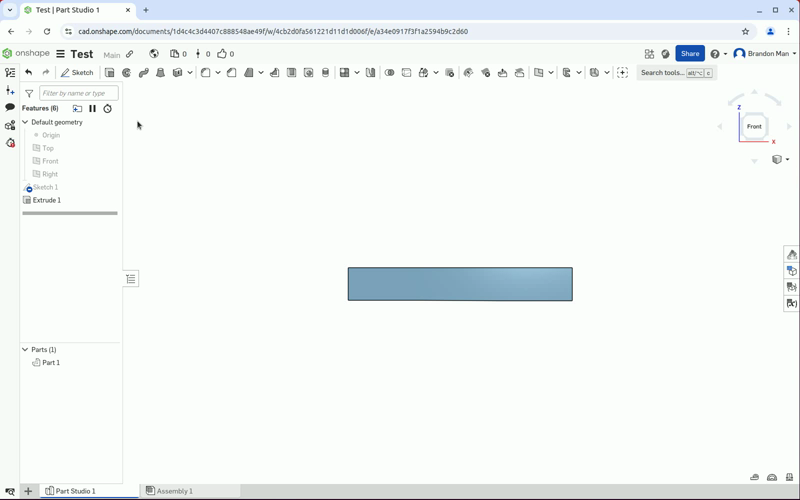
mouse_move(73, 189)
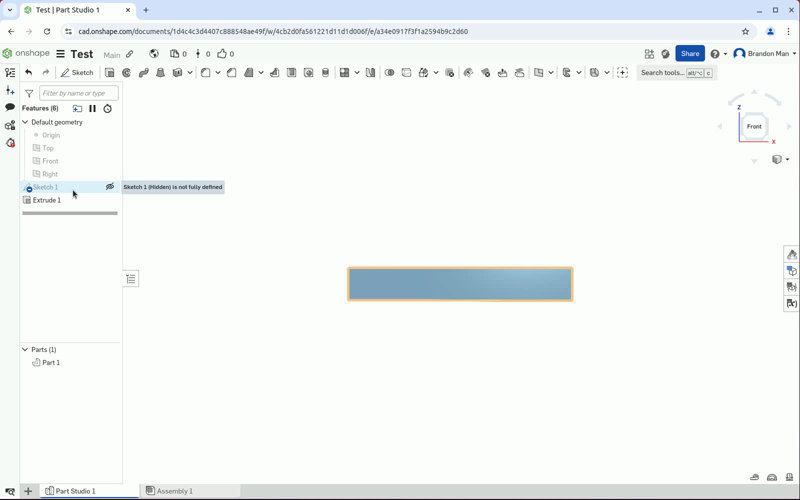
click(73, 189)
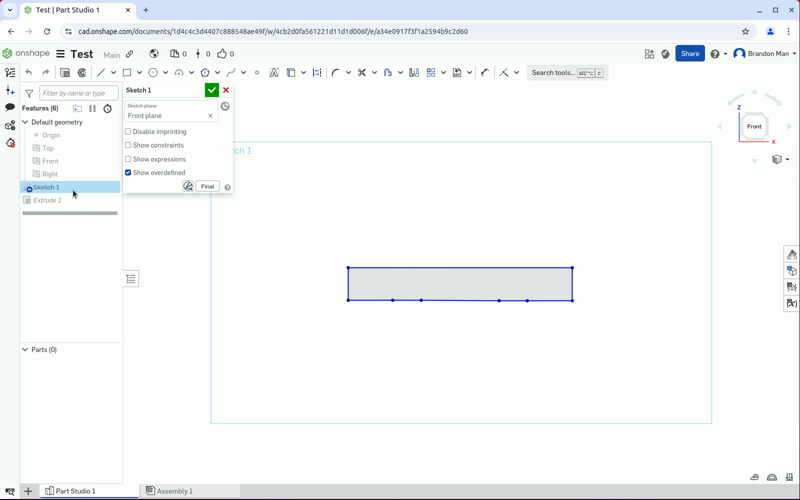
mouse_move(229, 92)
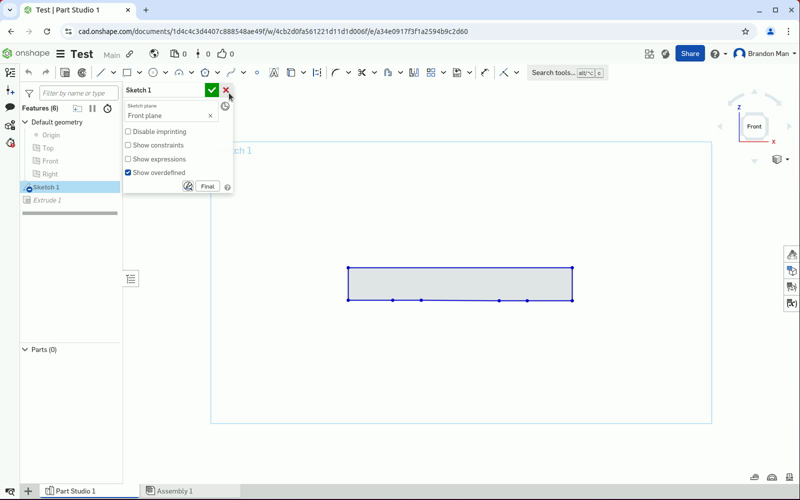
click(229, 92)
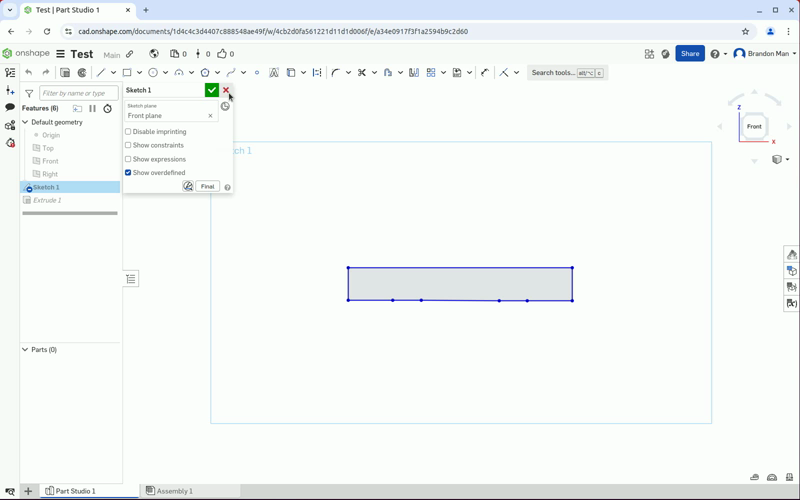
key(shift+s)
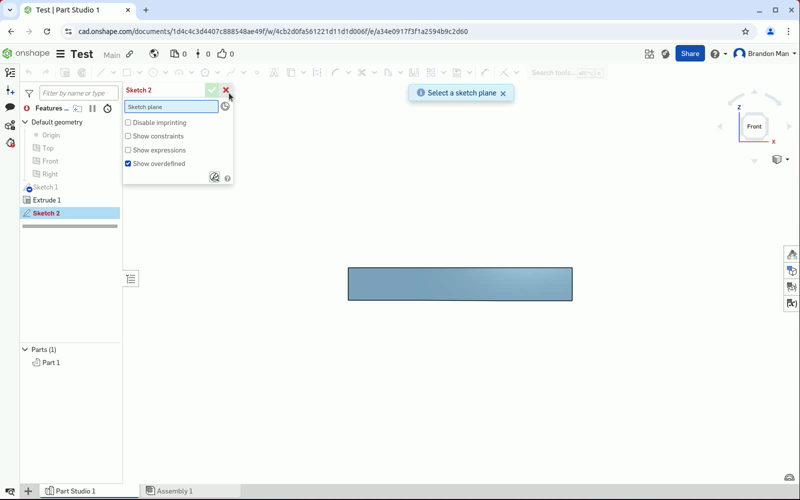
mouse_move(73, 163)
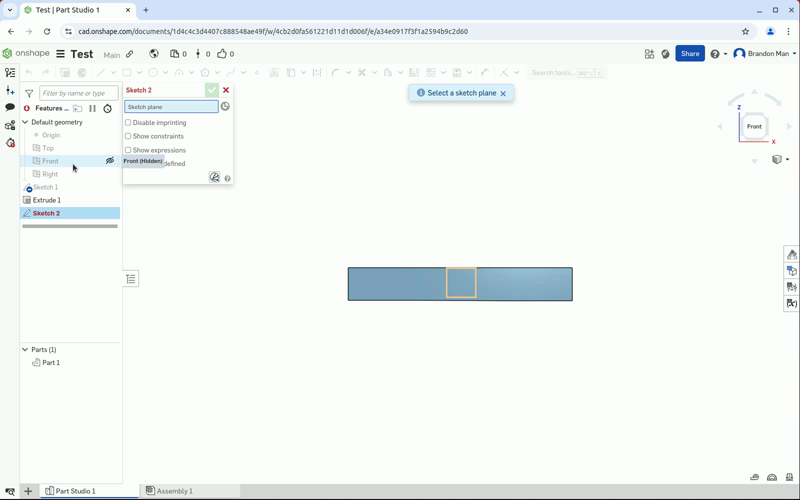
click(73, 163)
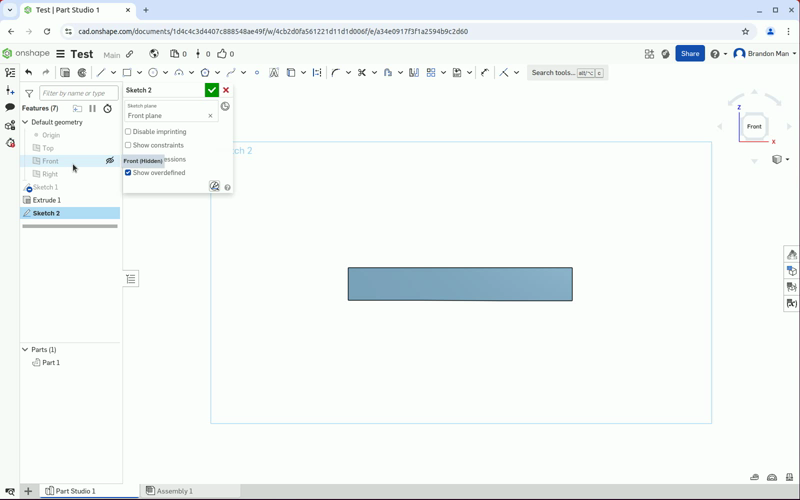
mouse_move(73, 352)
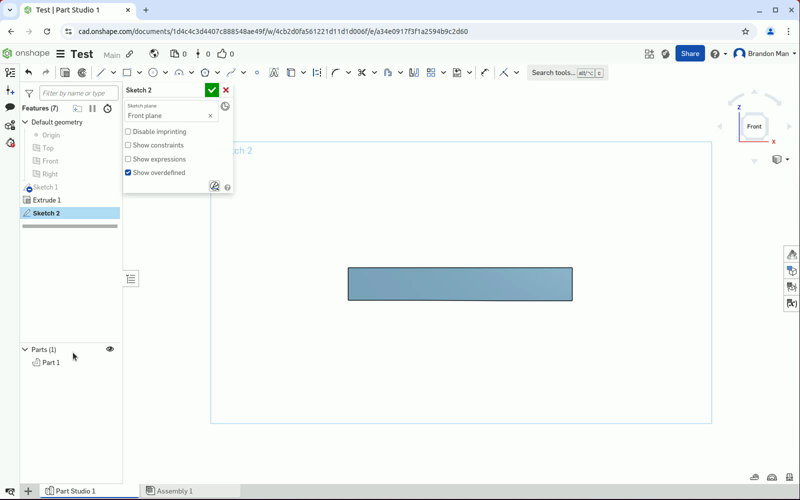
key(y)
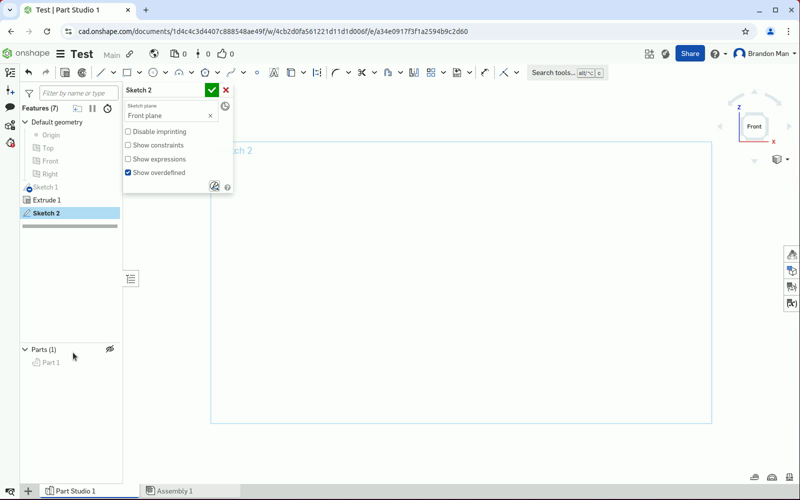
key(l)
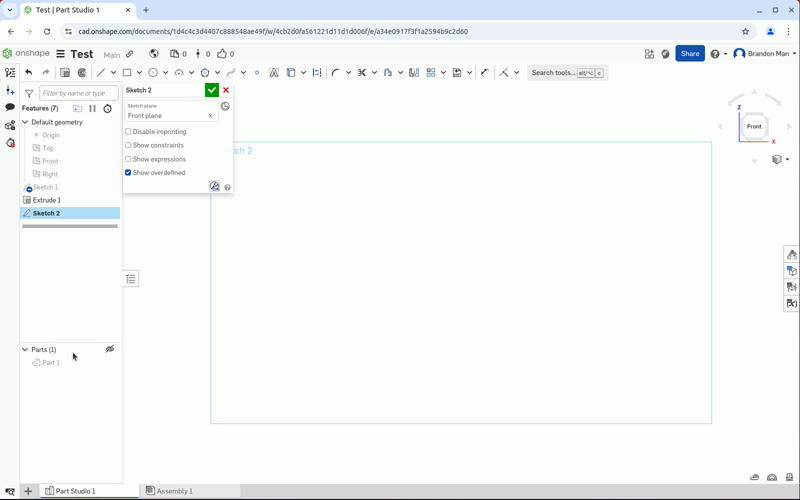
key_down(shift)
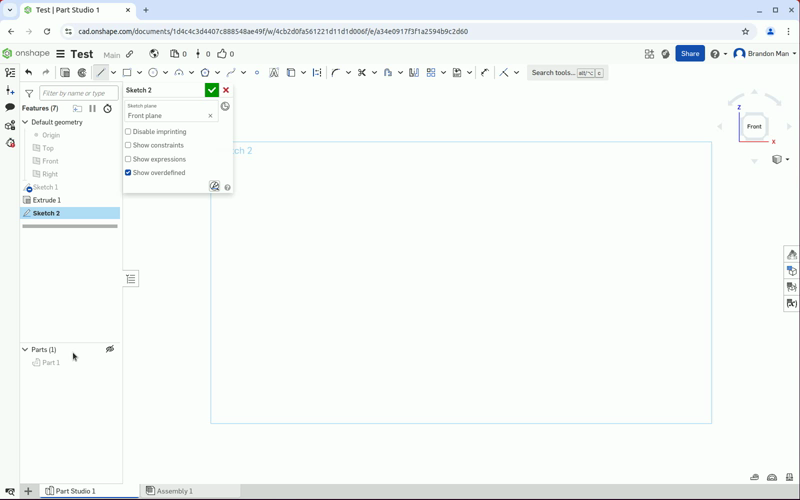
mouse_move(499, 300)
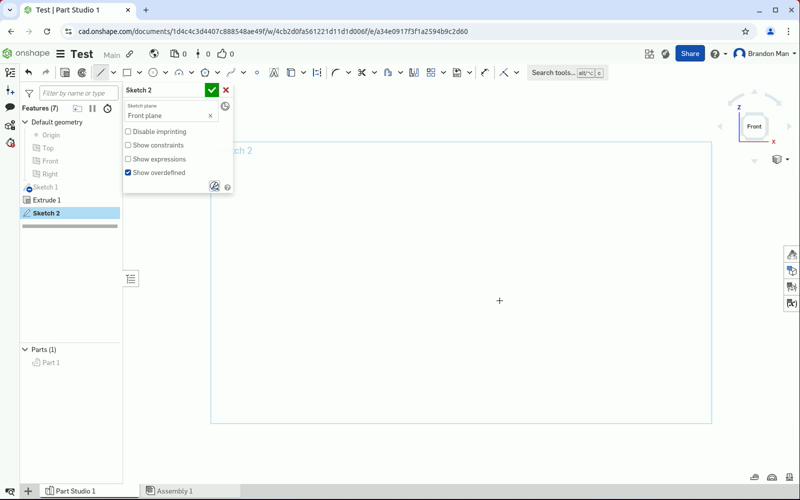
click(499, 300)
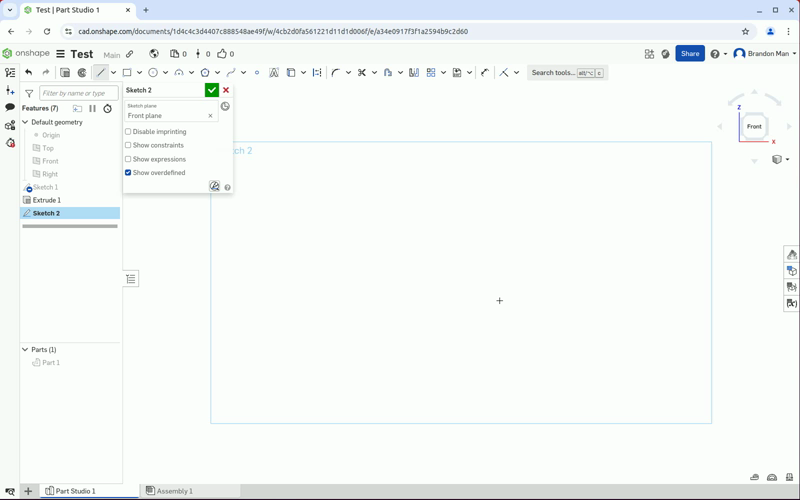
key_up(shift)
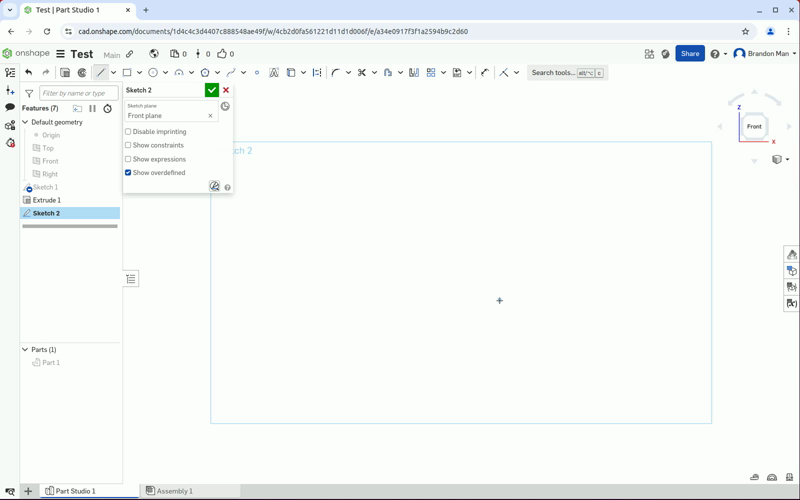
key_down(shift)
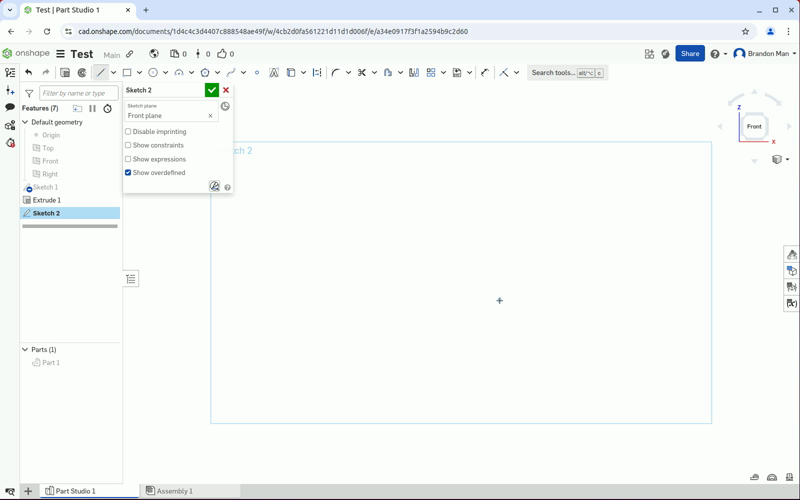
mouse_move(529, 300)
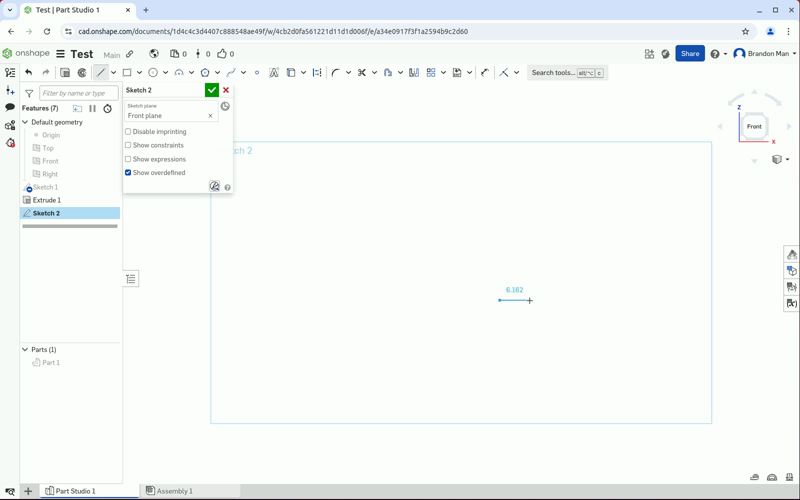
mouse_move(513, 351)
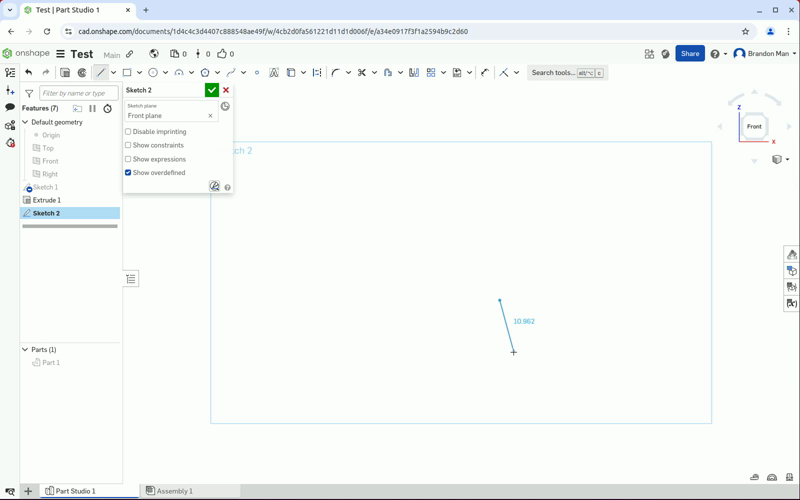
click(513, 351)
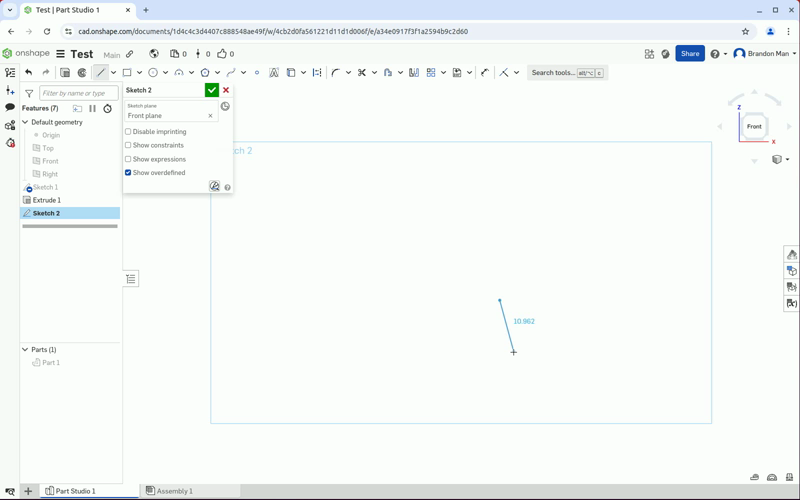
key_up(shift)
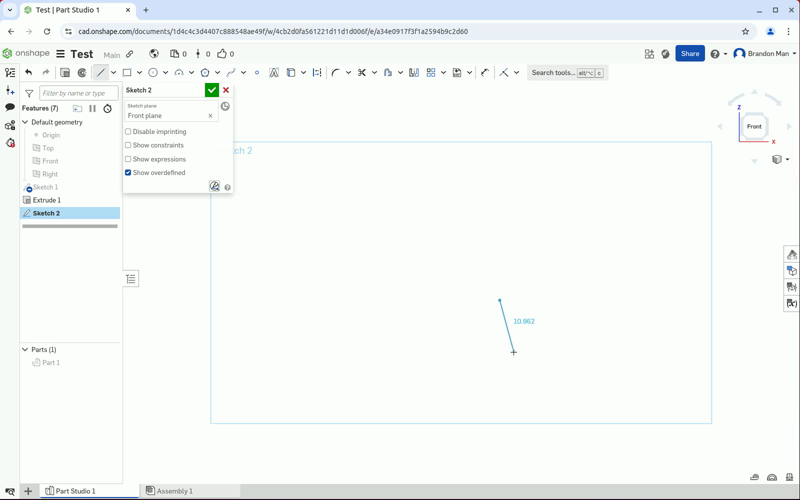
key_down(shift)
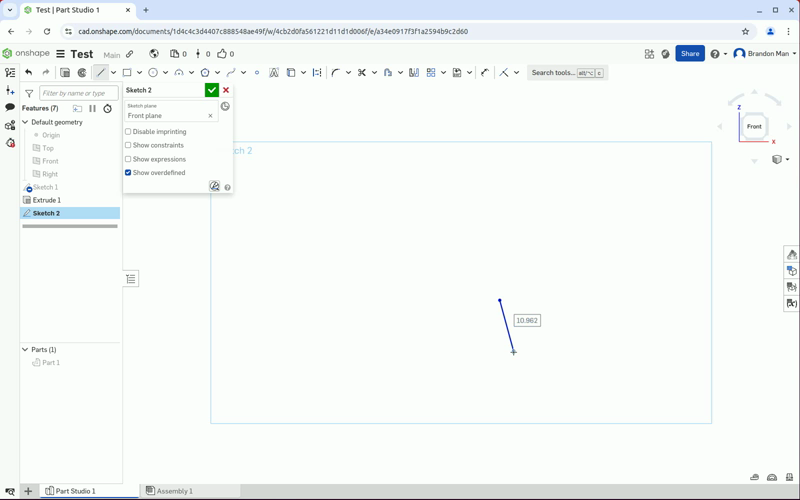
mouse_move(543, 351)
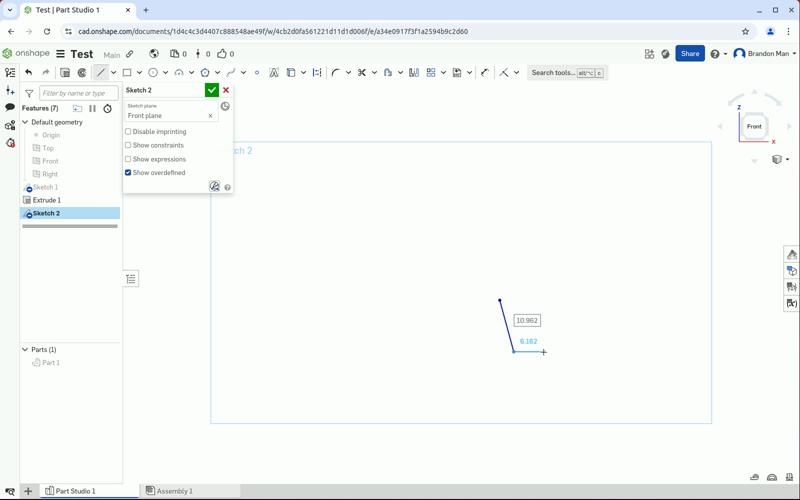
mouse_move(542, 351)
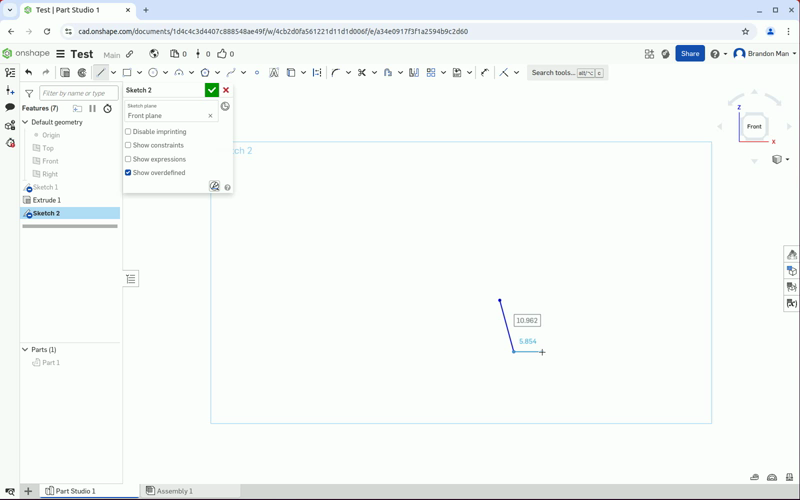
click(542, 351)
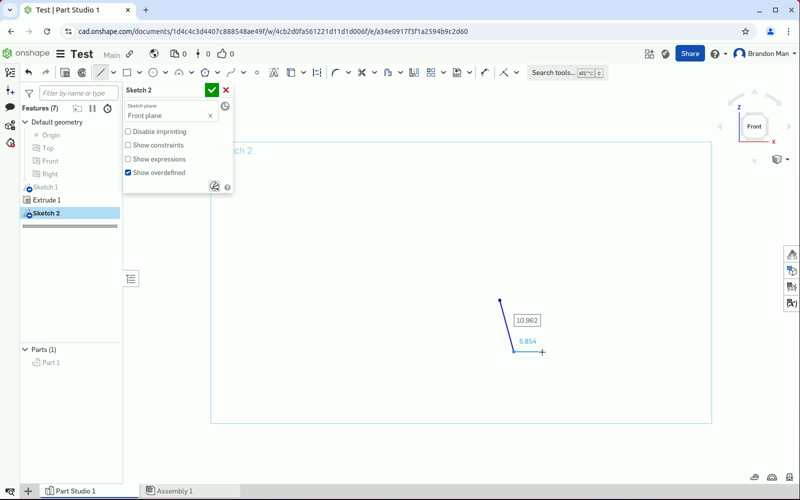
key_up(shift)
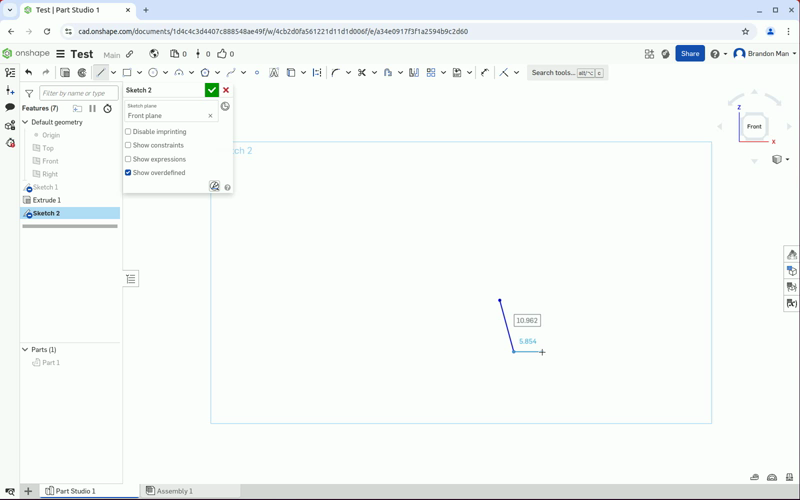
key_down(shift)
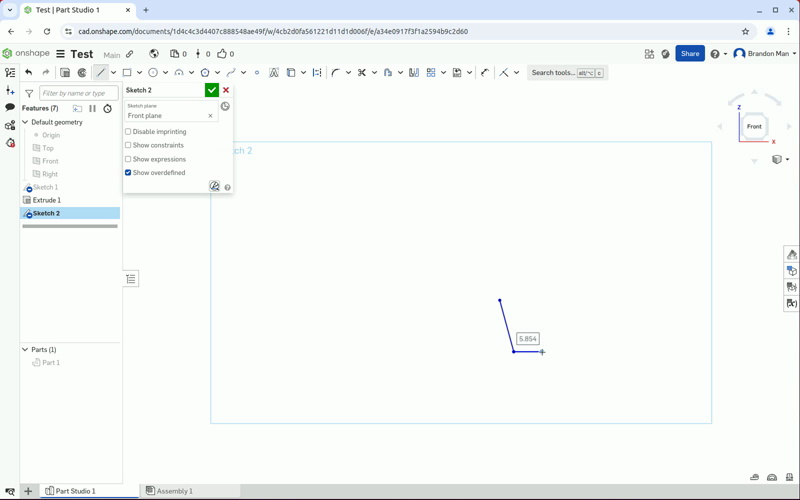
mouse_move(572, 351)
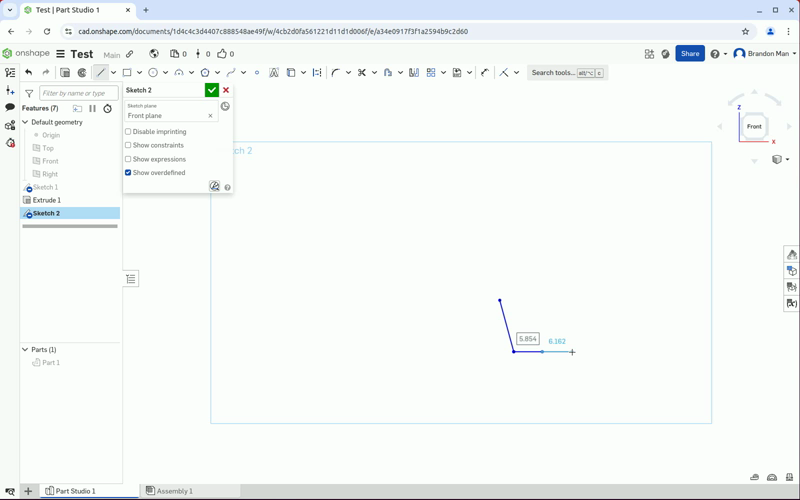
mouse_move(528, 300)
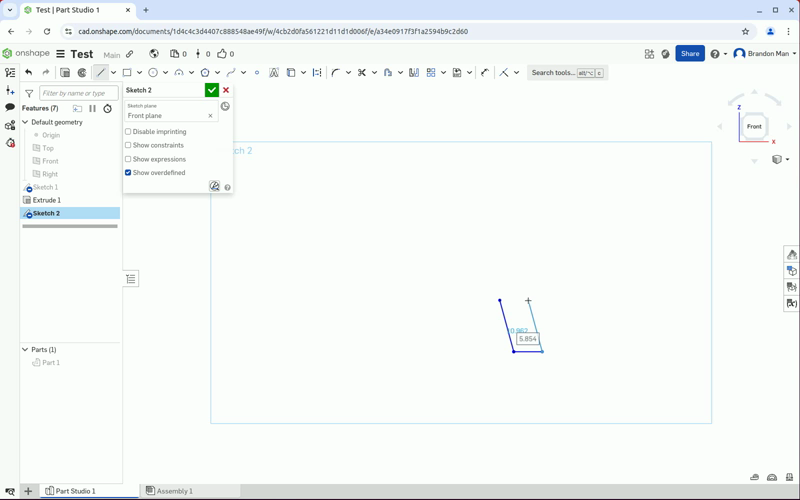
click(528, 300)
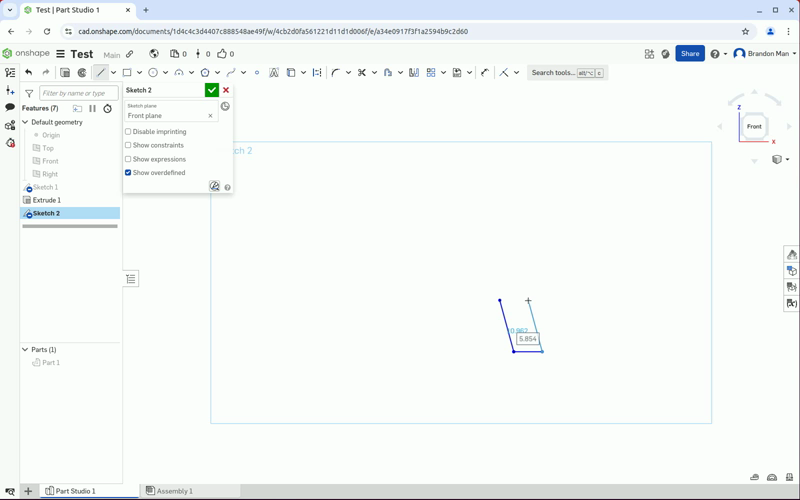
key_up(shift)
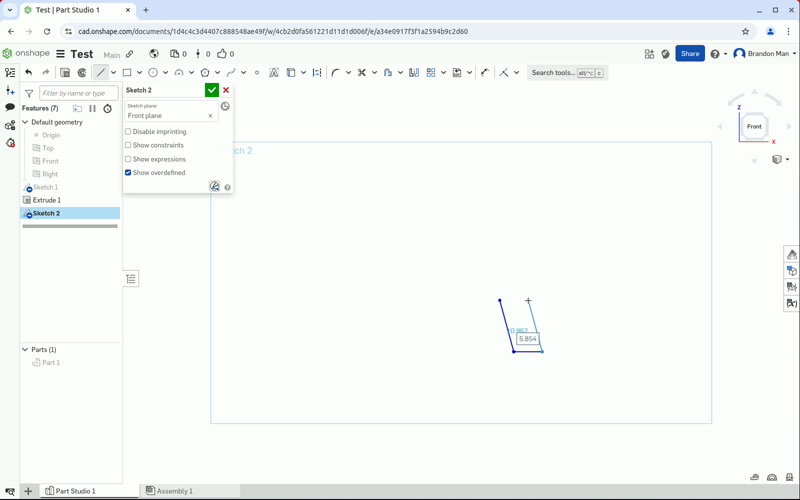
mouse_move(558, 300)
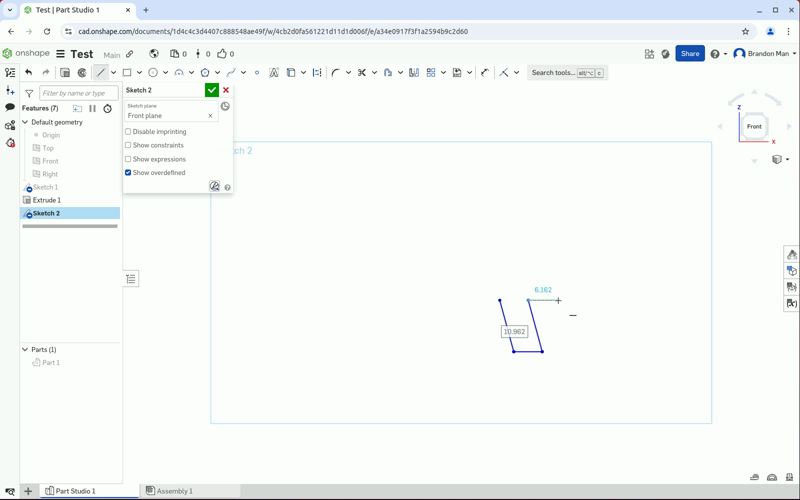
key_down(shift)
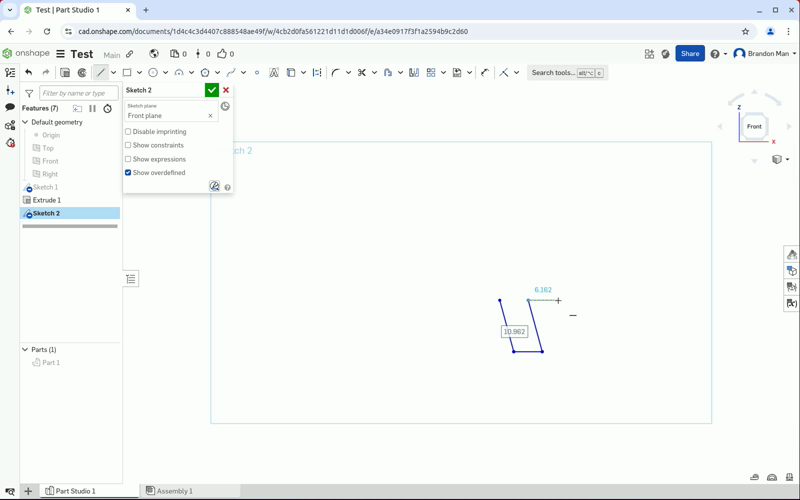
mouse_move(499, 300)
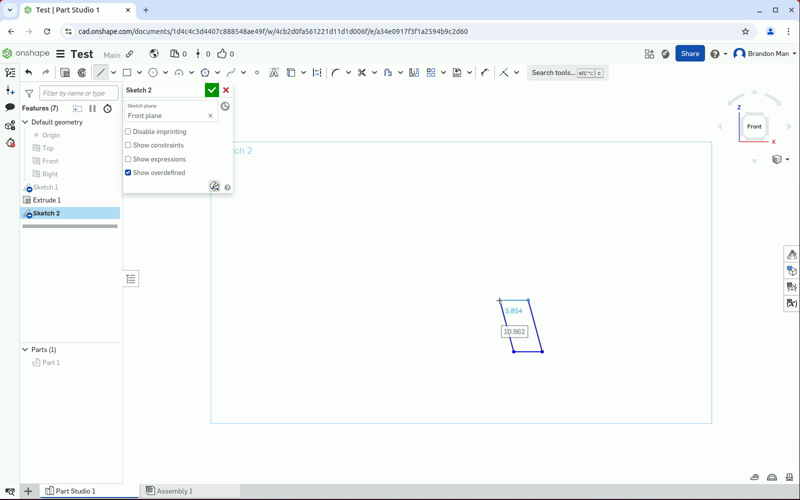
key_up(shift)
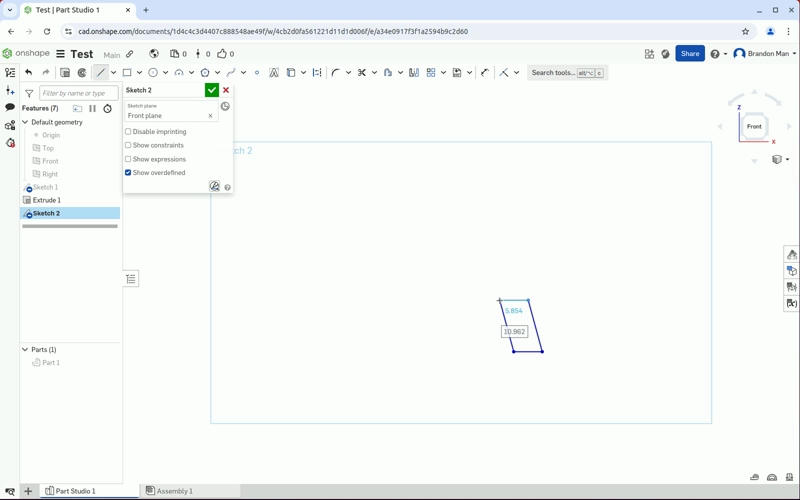
click(499, 300)
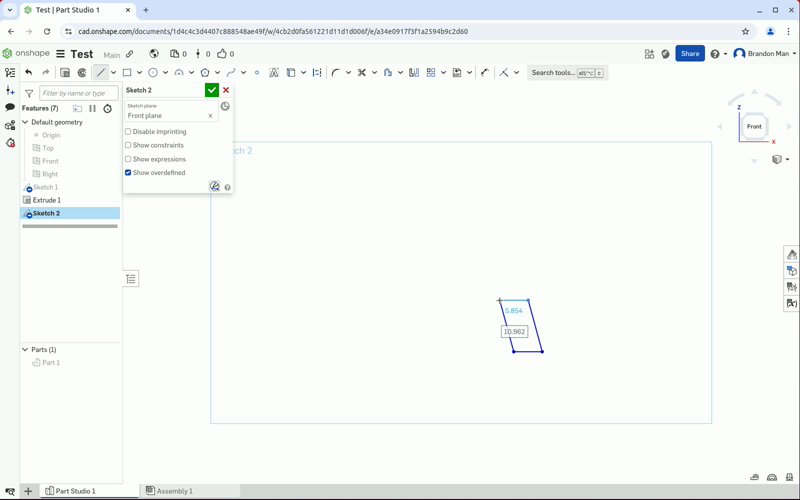
key(esc)
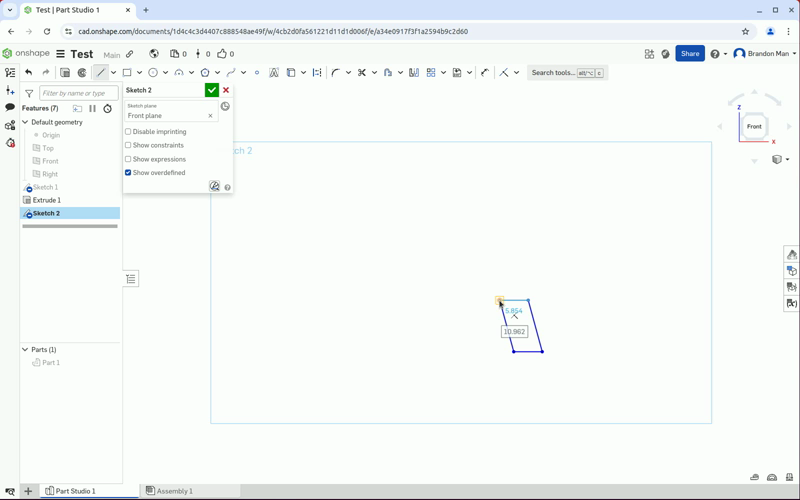
mouse_move(521, 315)
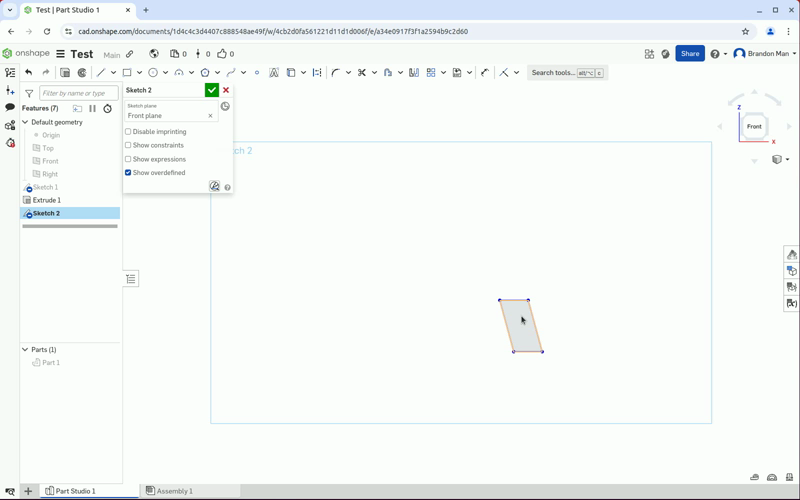
scroll(6)
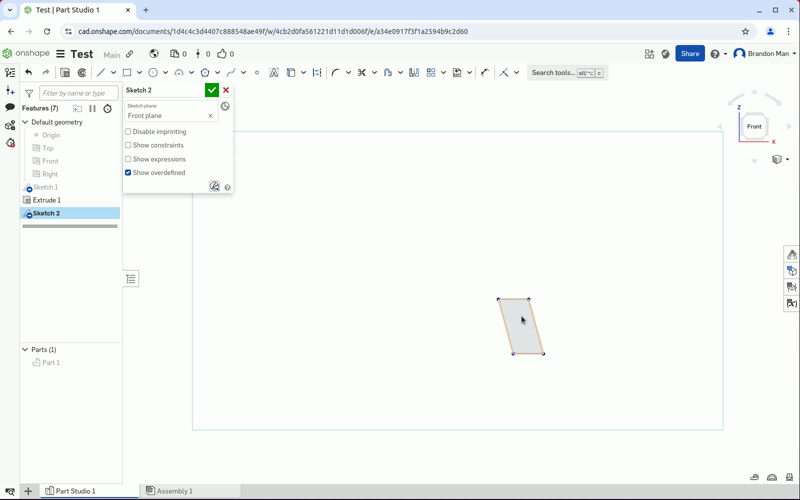
scroll(6)
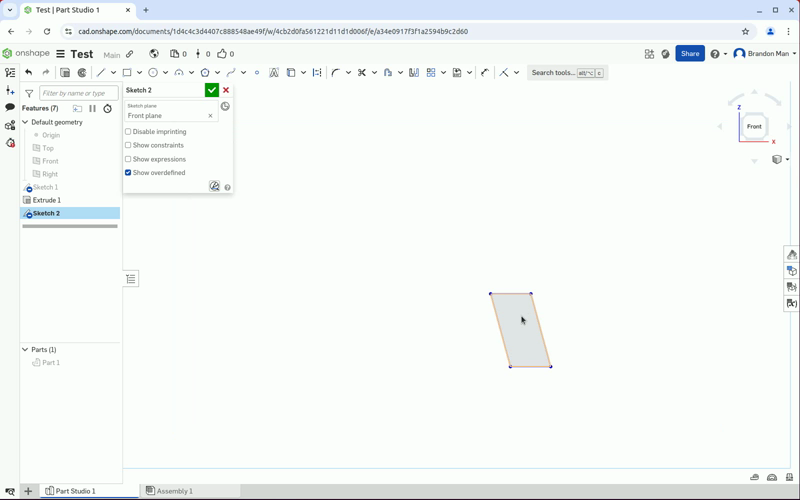
scroll(6)
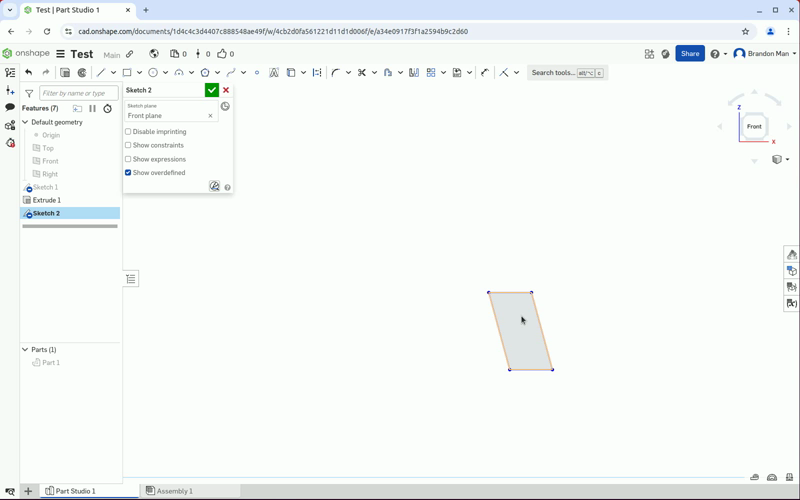
scroll(6)
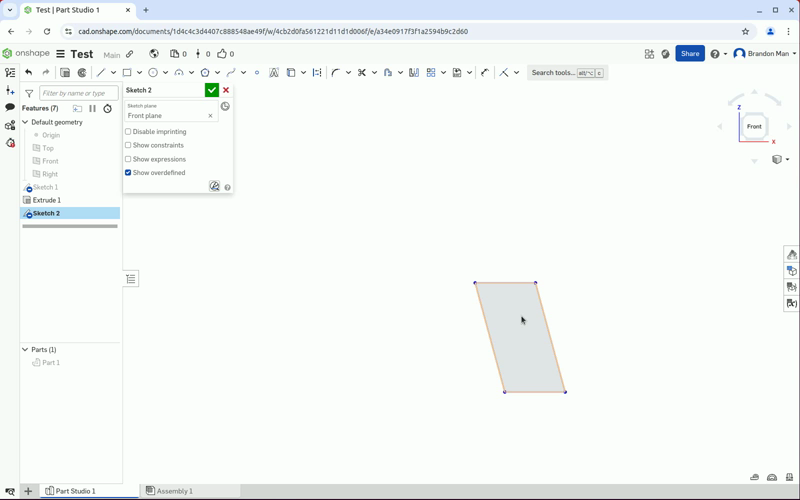
scroll(6)
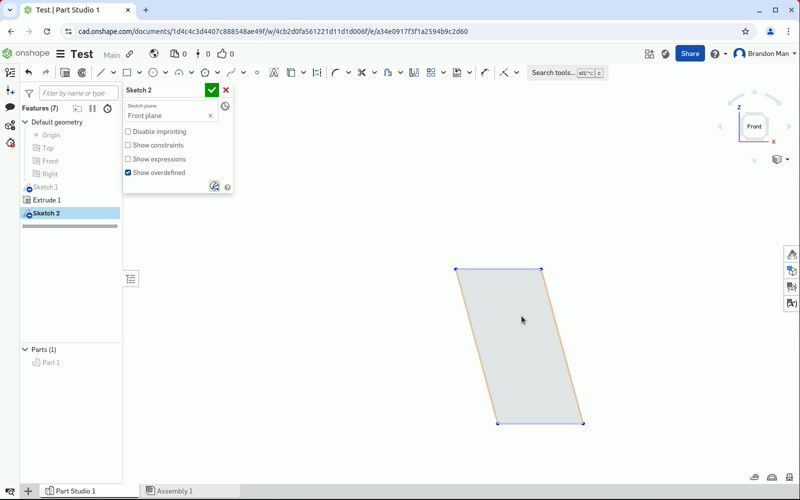
scroll(6)
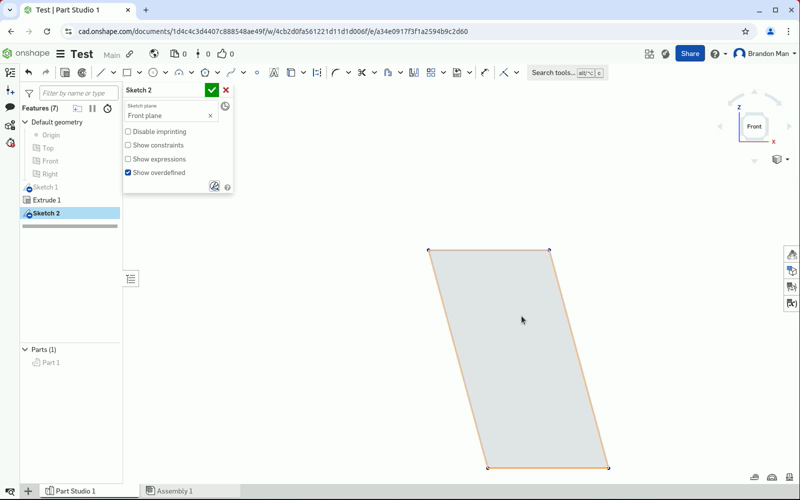
scroll(6)
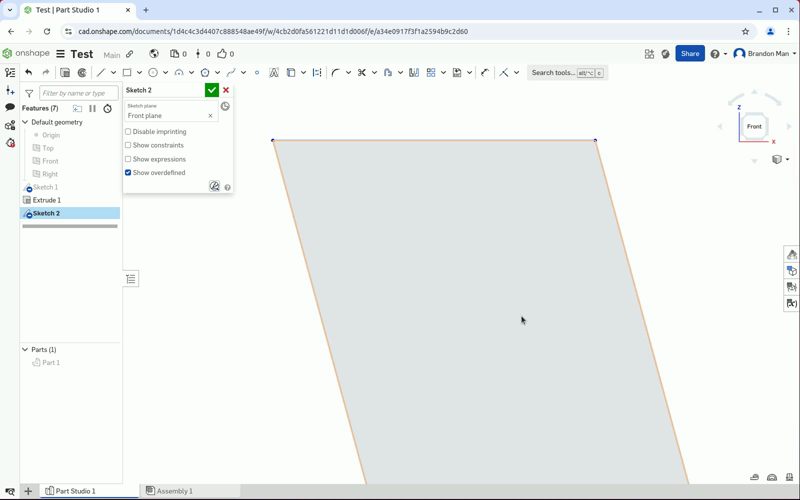
click(521, 315)
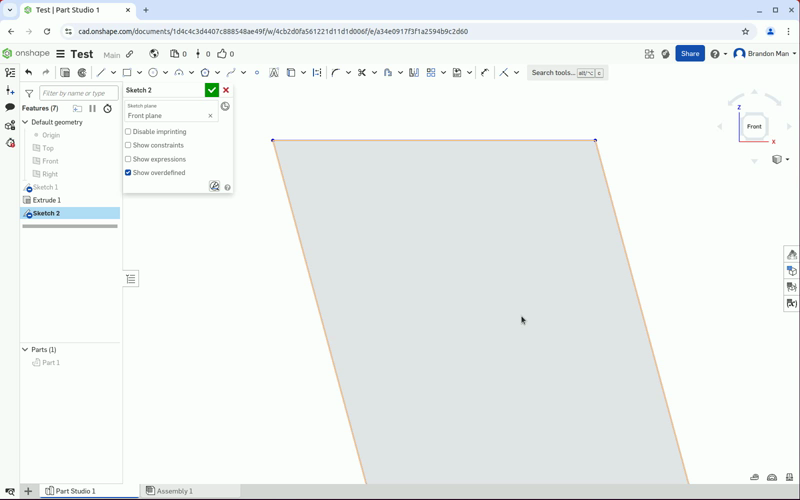
scroll(-6)
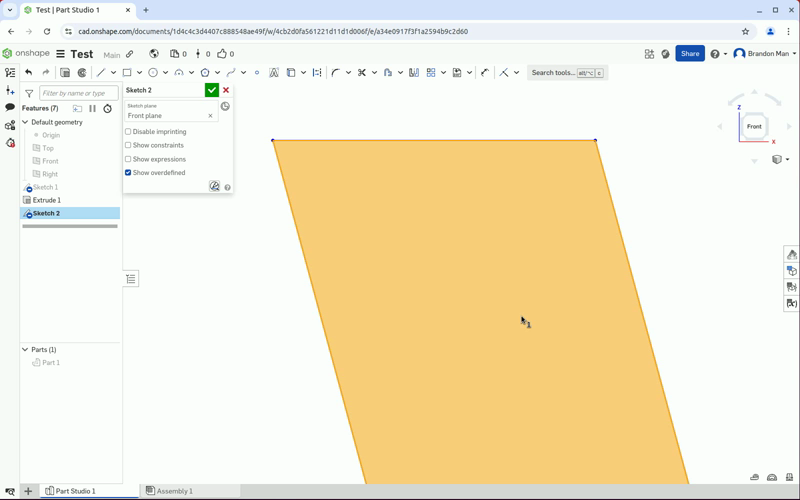
scroll(-6)
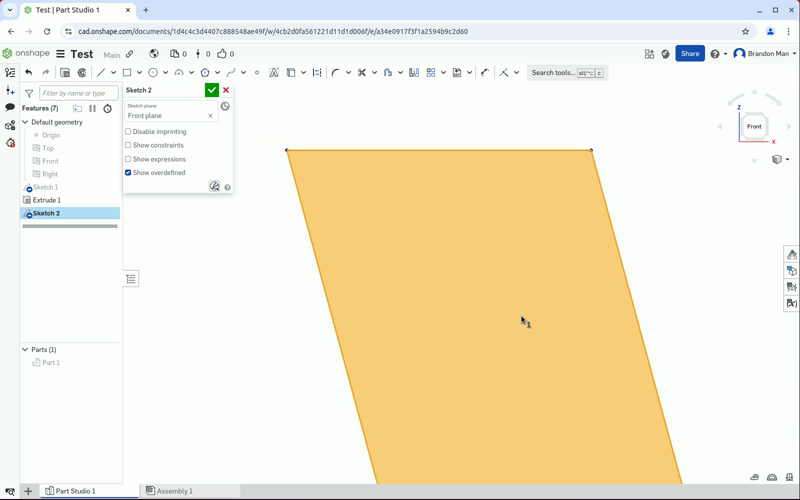
scroll(-6)
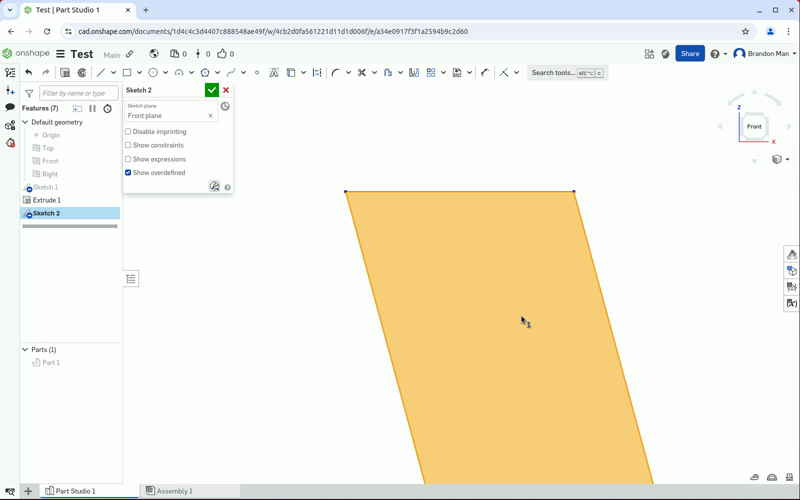
scroll(-6)
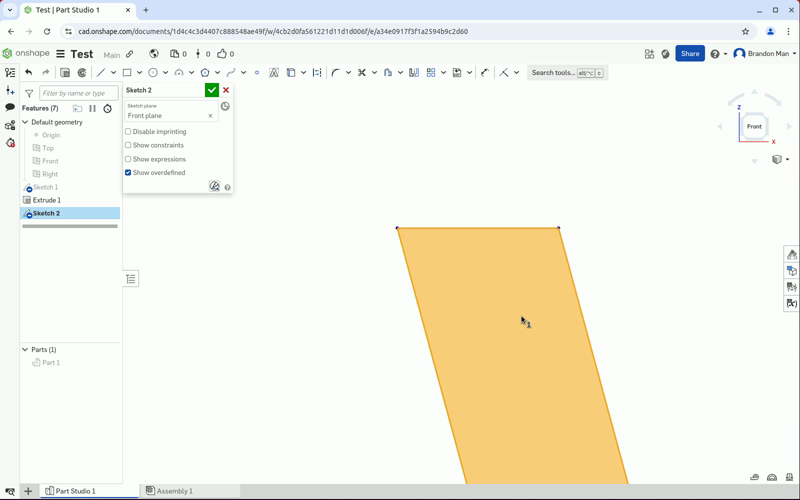
scroll(-6)
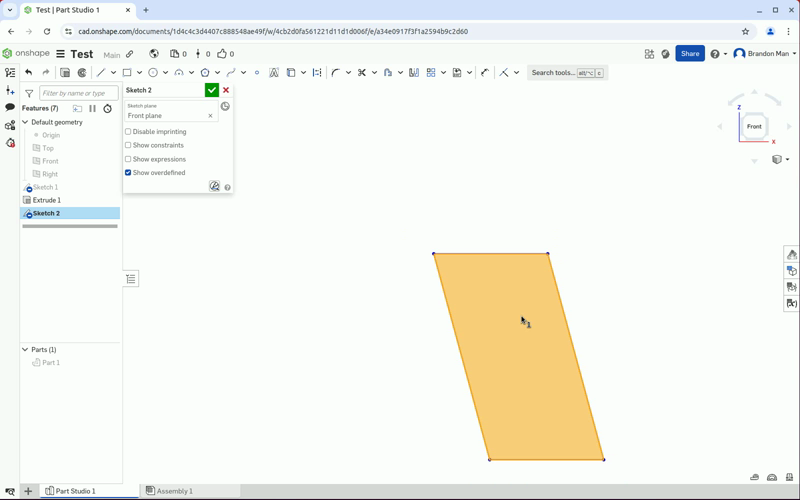
scroll(-6)
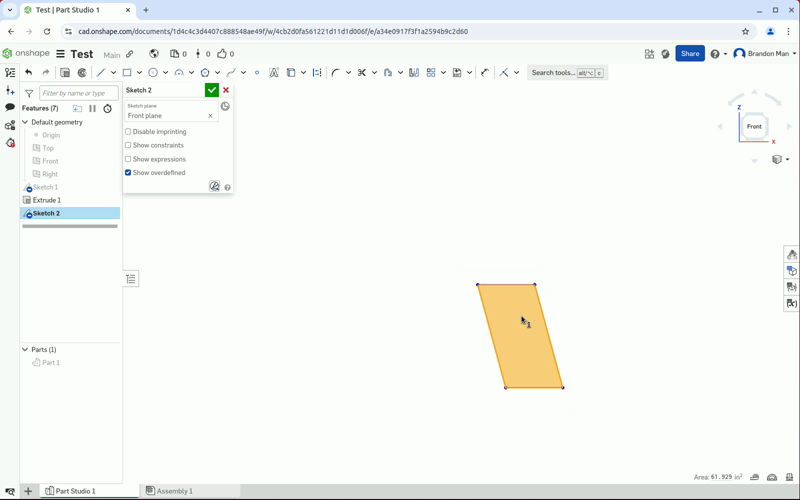
scroll(-6)
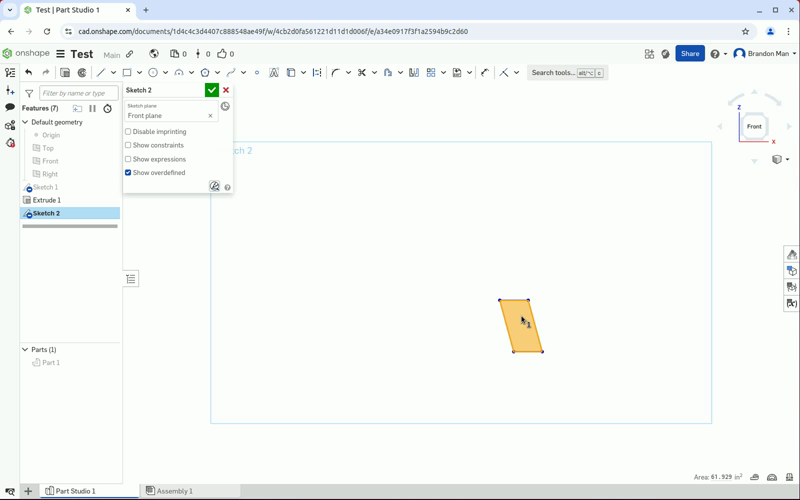
mouse_move(73, 352)
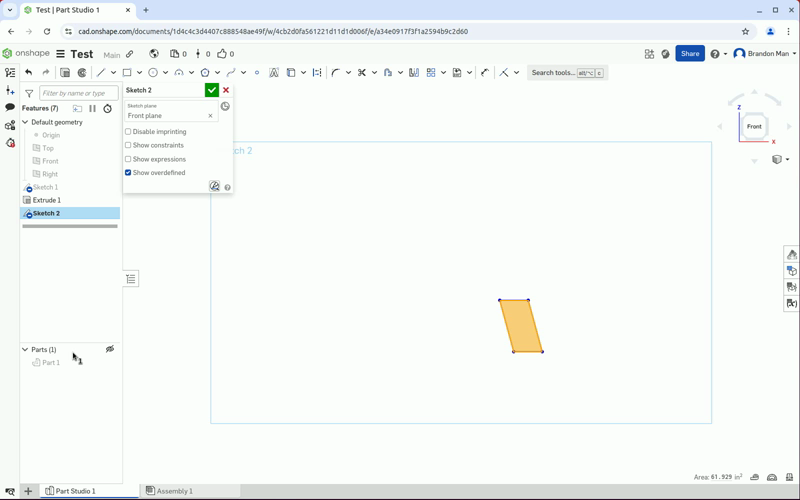
key(shift+y)
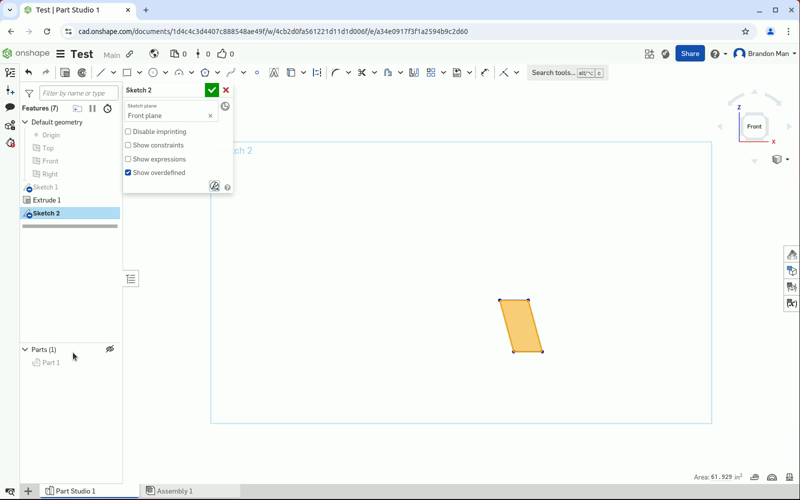
key(shift+e)
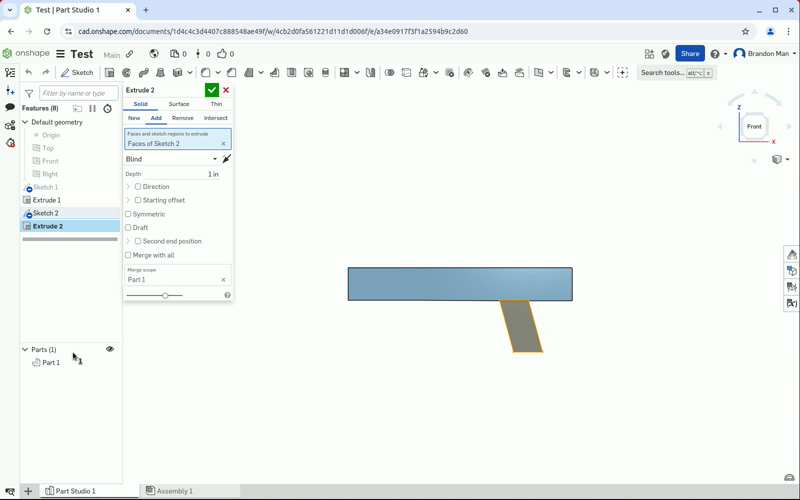
mouse_move(143, 106)
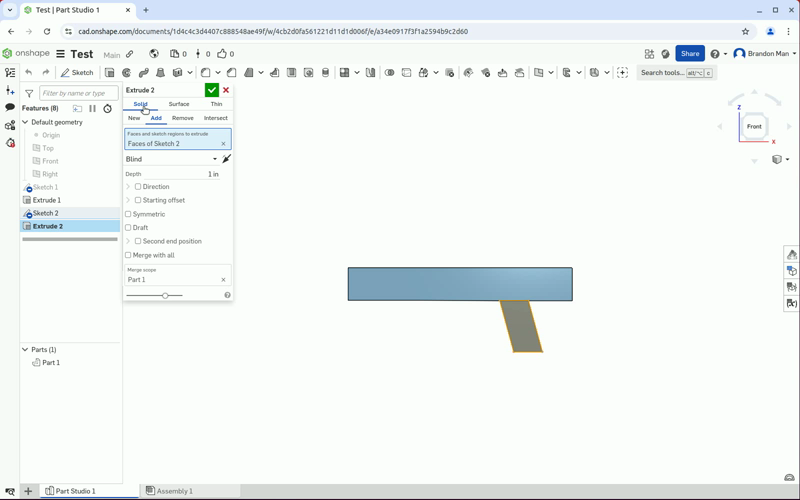
click(143, 106)
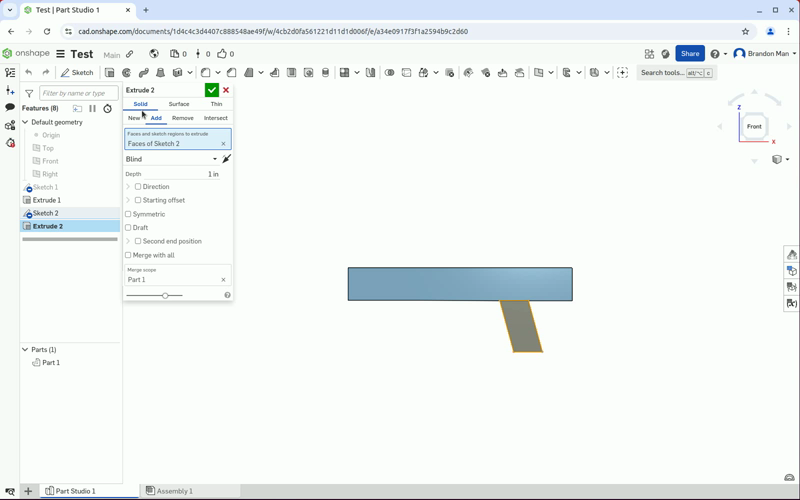
mouse_move(137, 120)
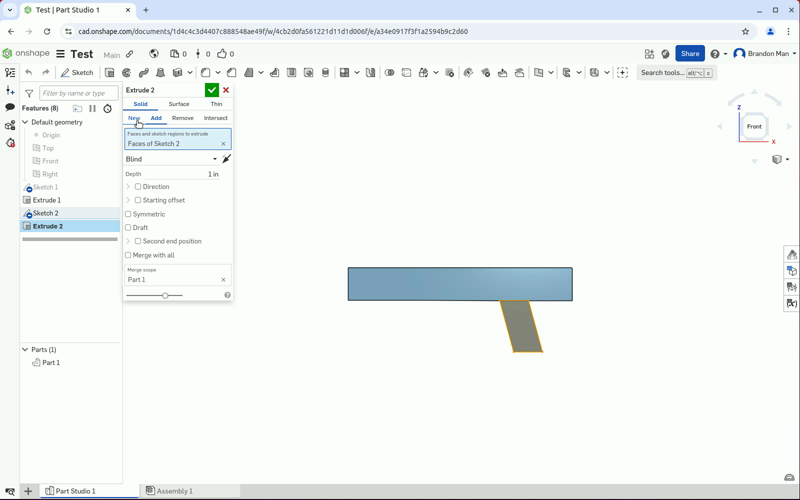
click(137, 120)
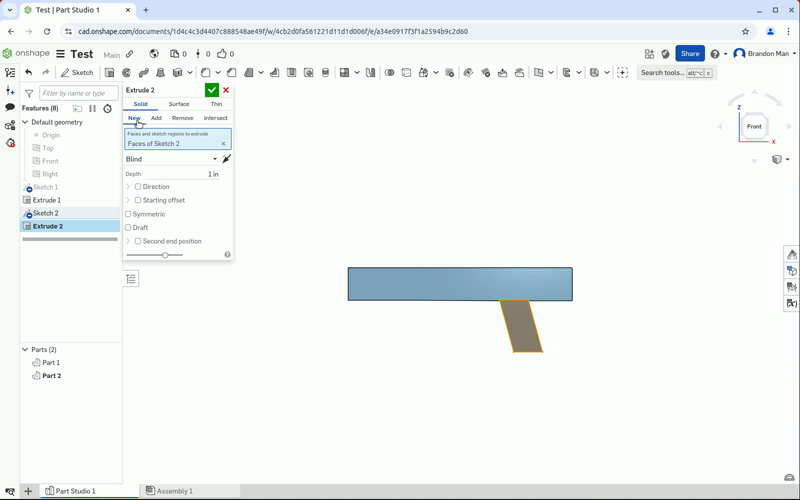
key(tab, 4)
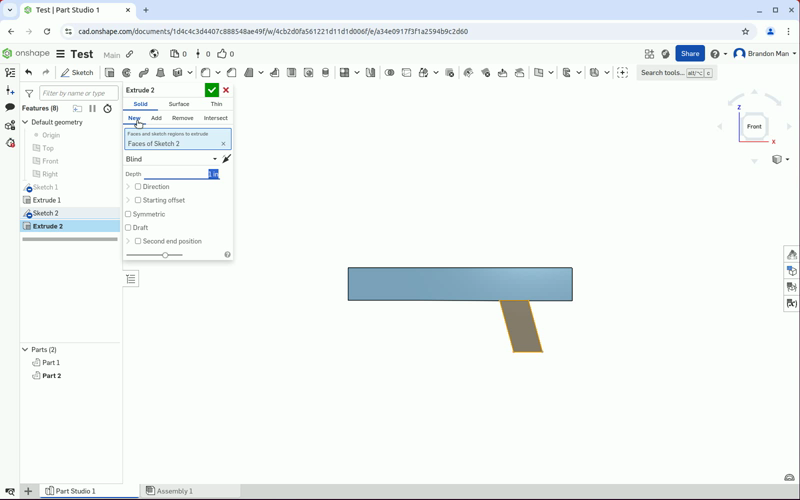
text(3.851)
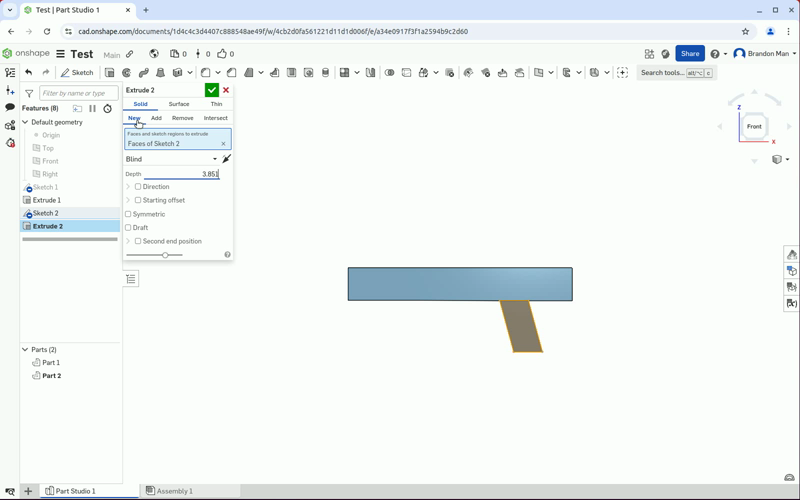
key(enter)
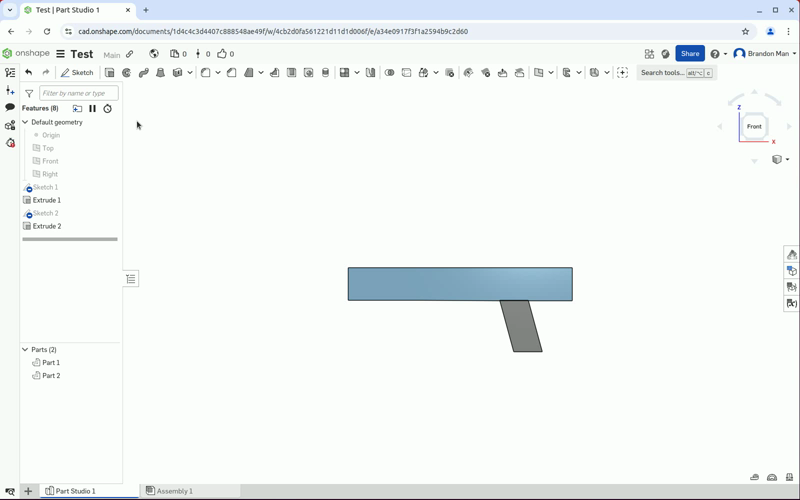
key(shift+h)
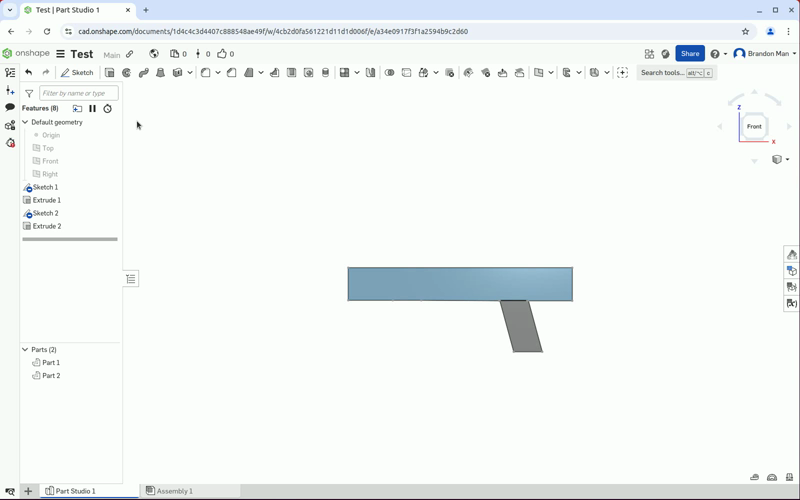
key(shift+h)
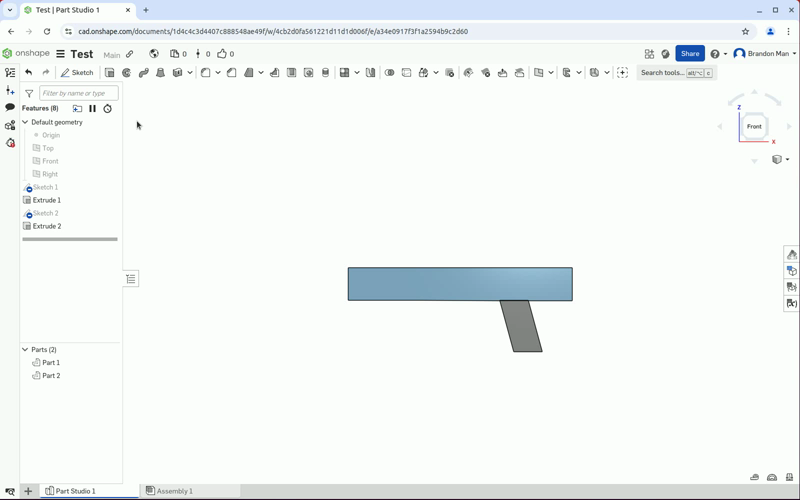
mouse_move(73, 189)
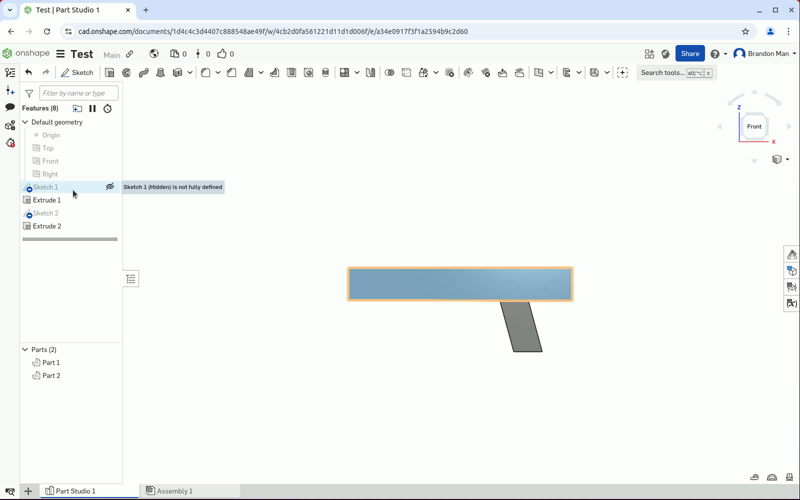
click(73, 189)
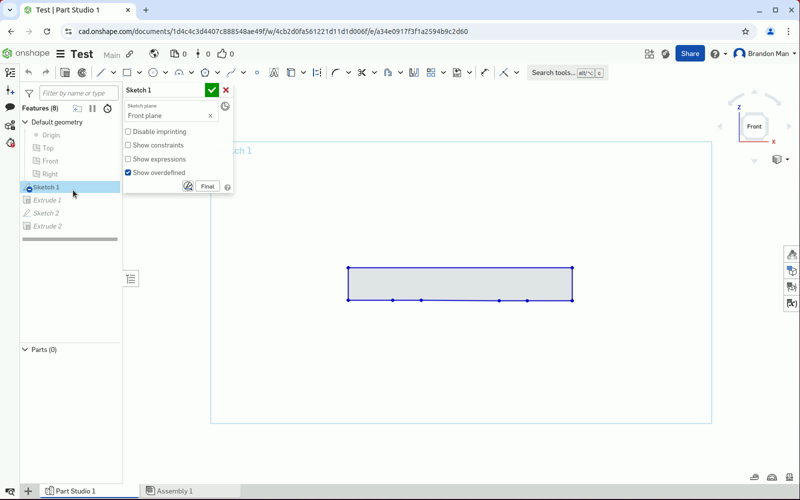
mouse_move(229, 92)
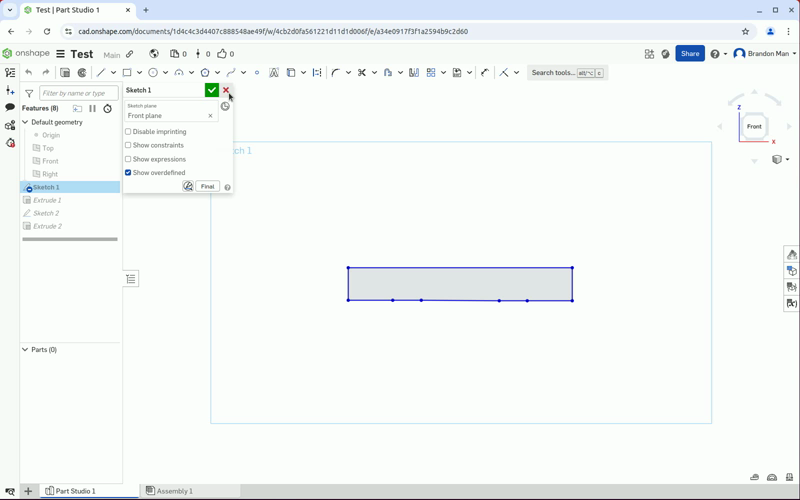
click(229, 92)
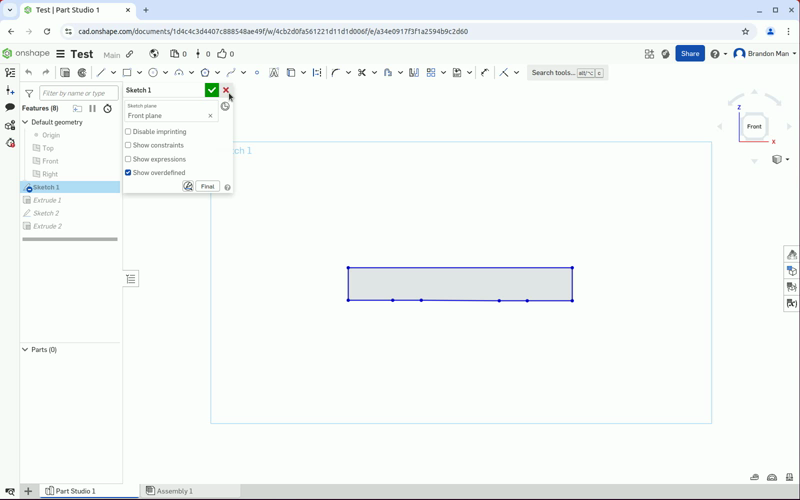
key(shift+s)
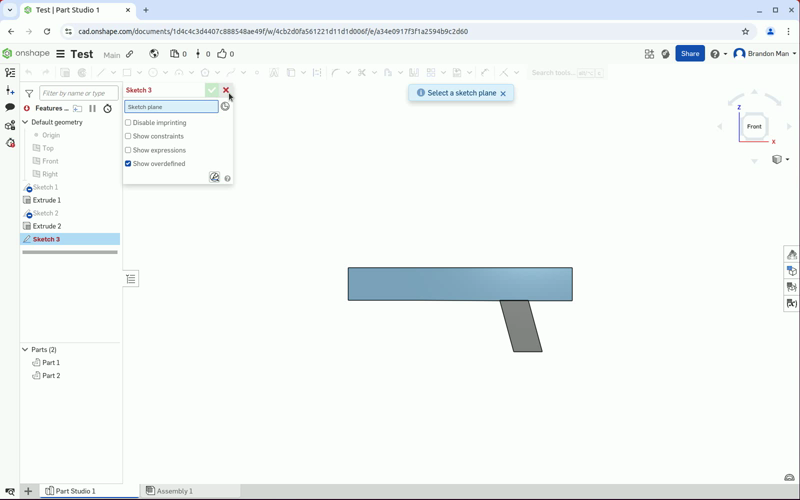
mouse_move(73, 163)
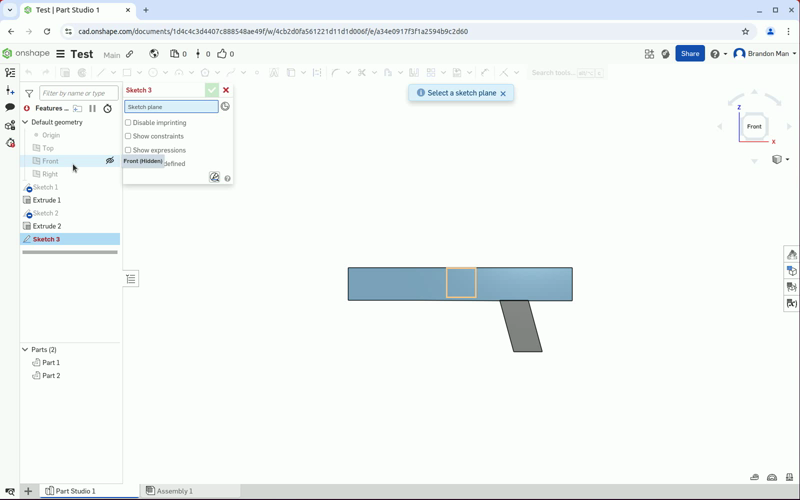
click(73, 163)
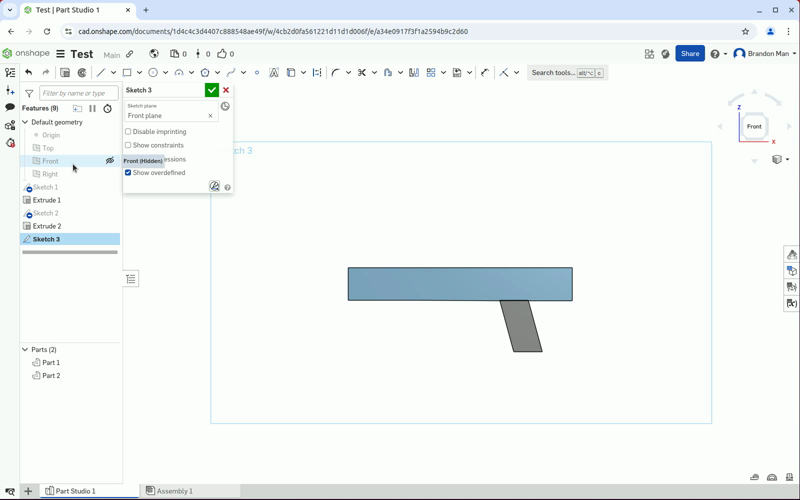
mouse_move(73, 352)
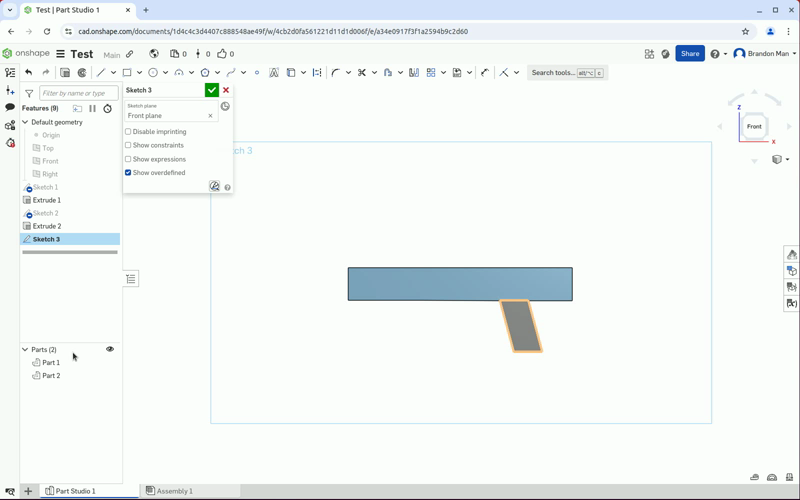
key(y)
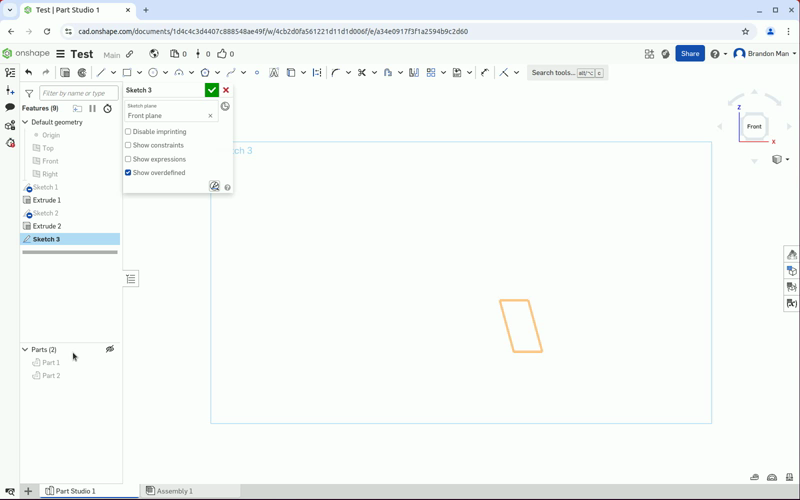
key(l)
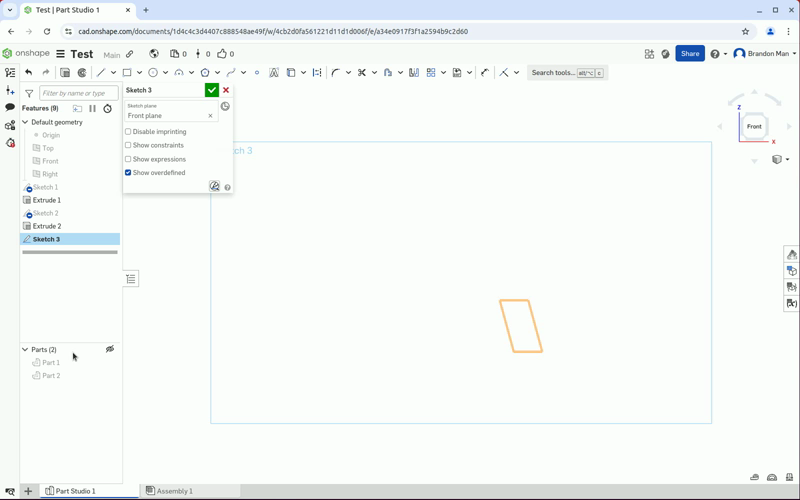
key_down(shift)
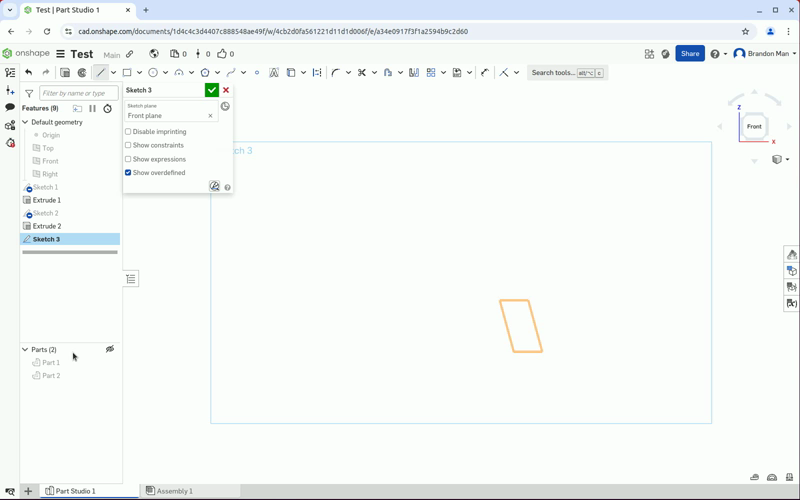
mouse_move(378, 351)
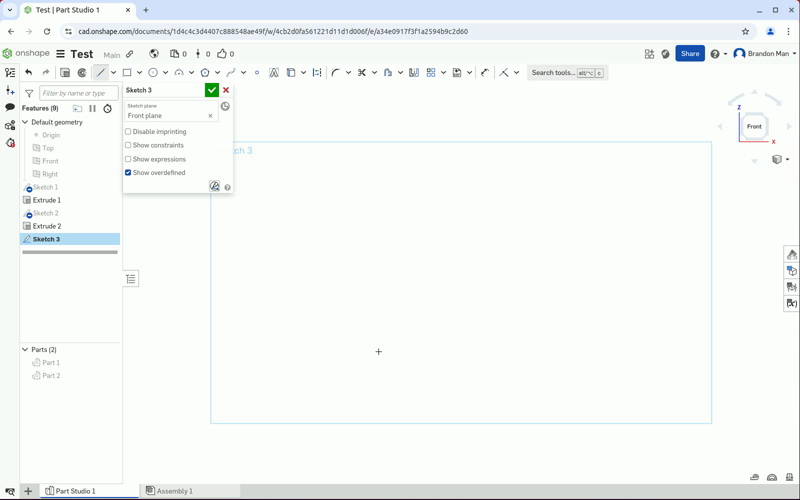
click(378, 351)
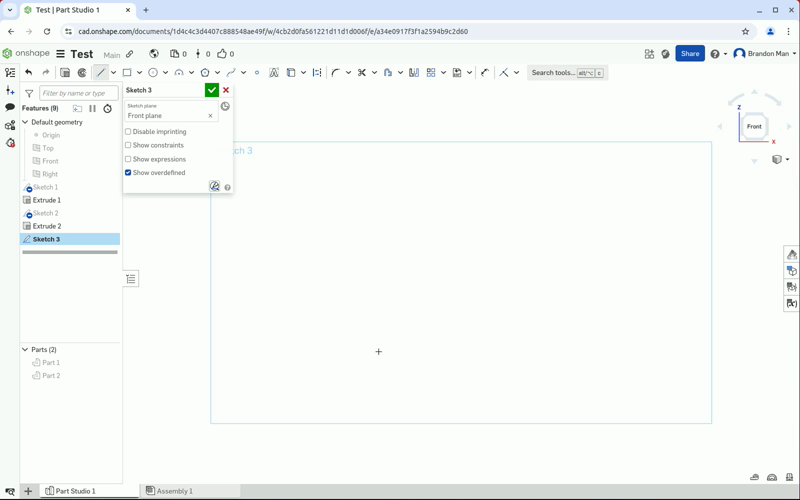
key_up(shift)
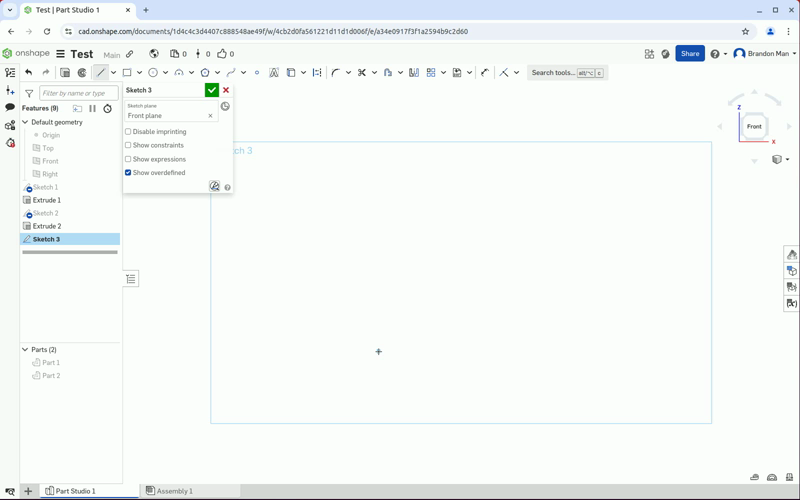
key_down(shift)
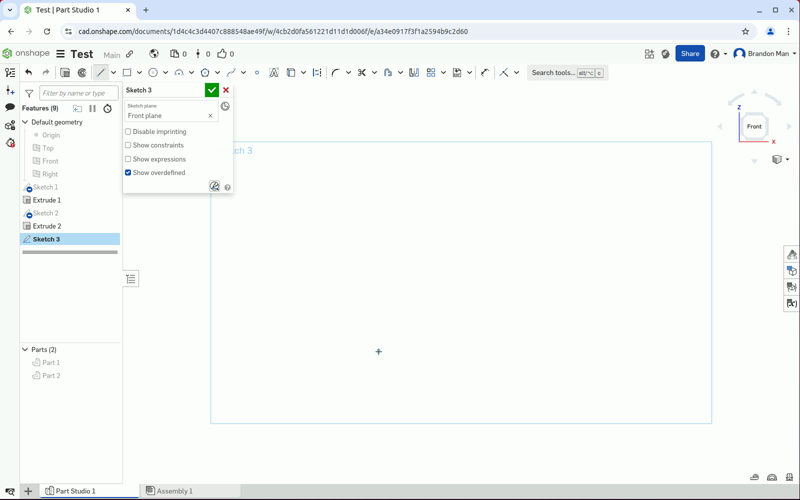
mouse_move(408, 351)
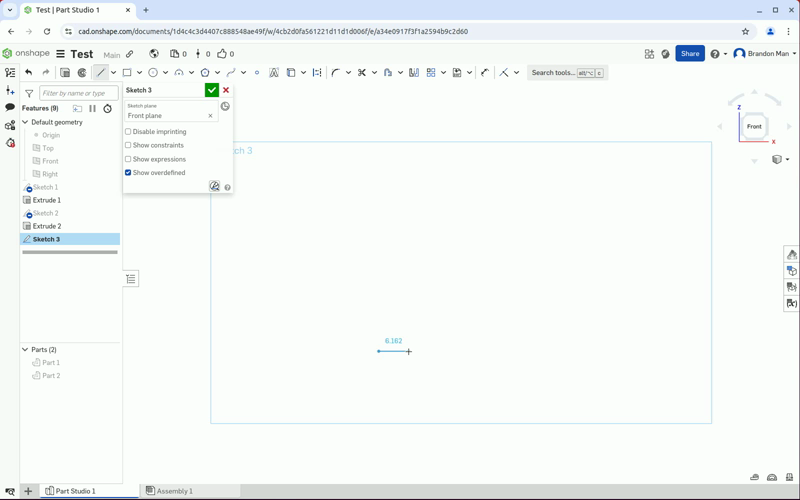
mouse_move(407, 351)
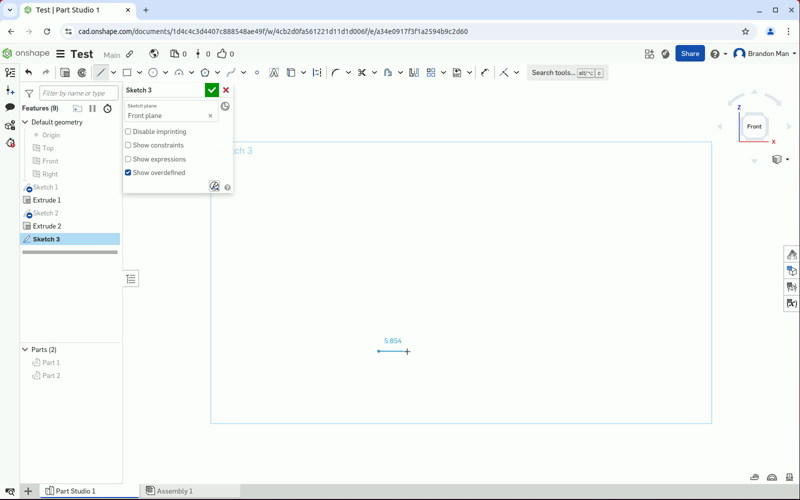
click(407, 351)
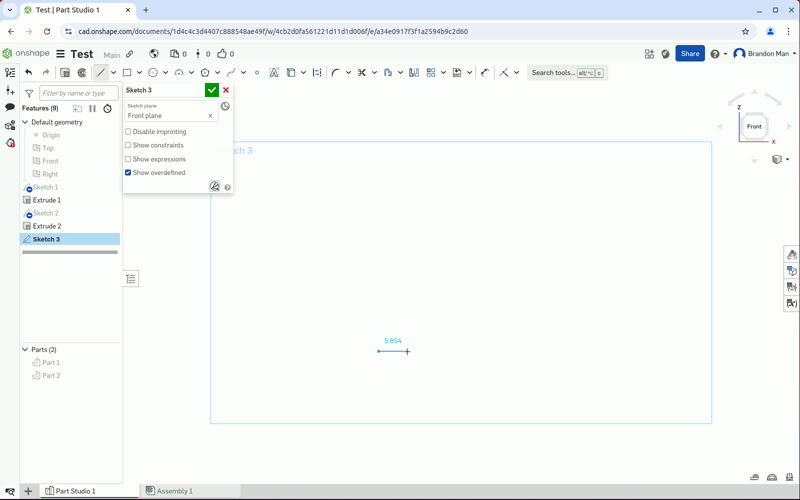
key_up(shift)
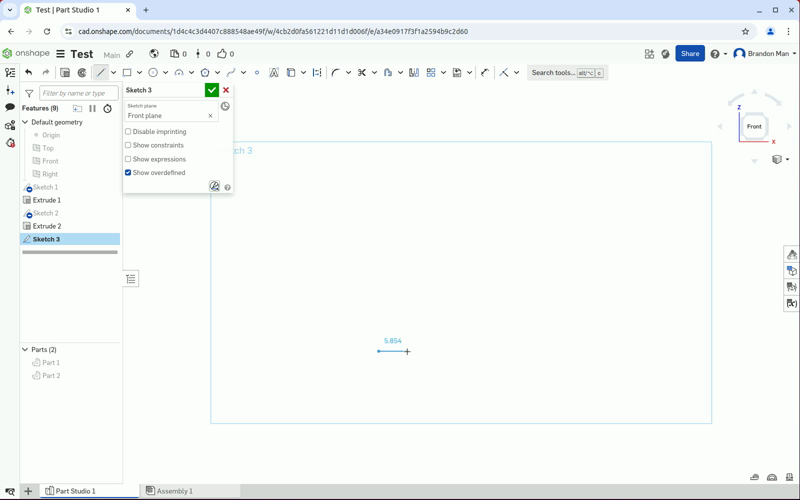
key_down(shift)
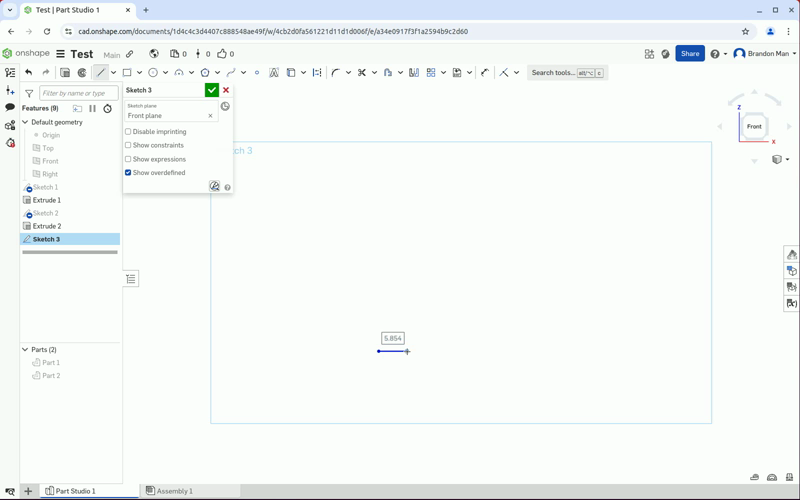
mouse_move(437, 351)
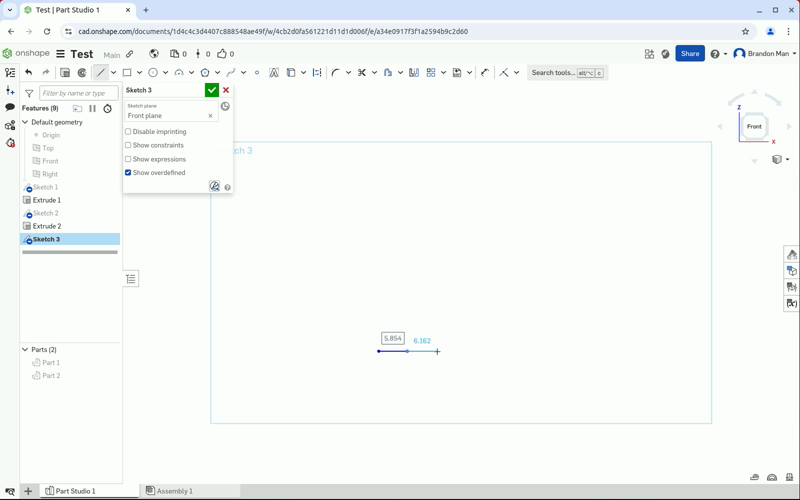
mouse_move(421, 299)
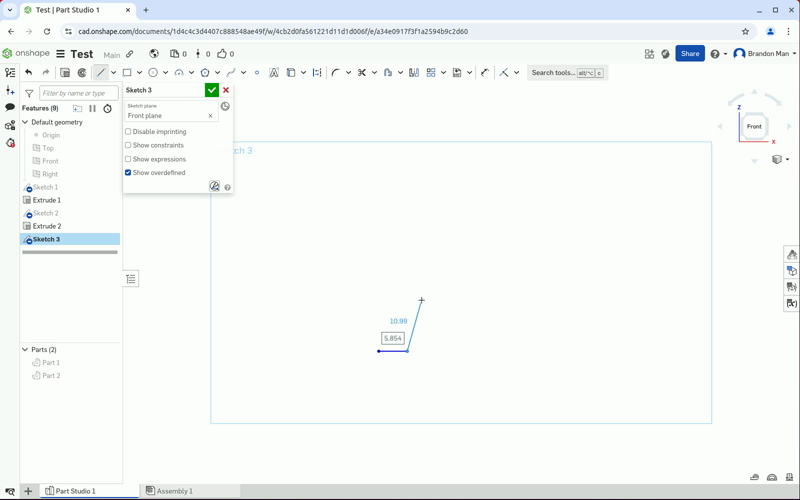
click(421, 299)
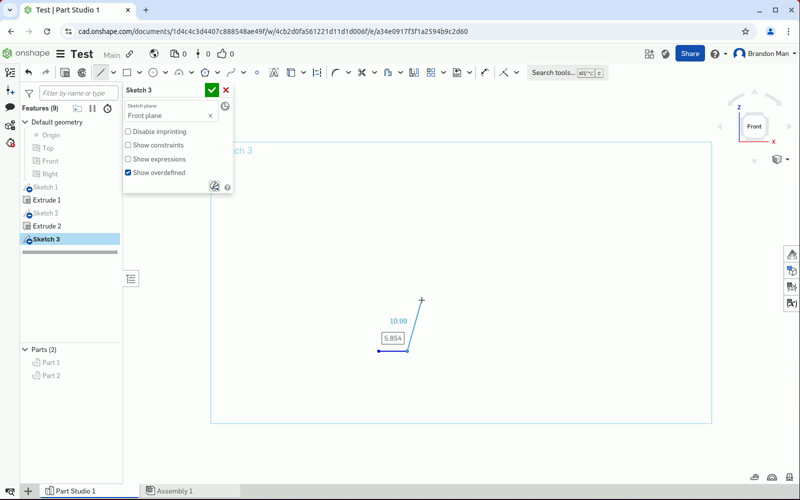
key_up(shift)
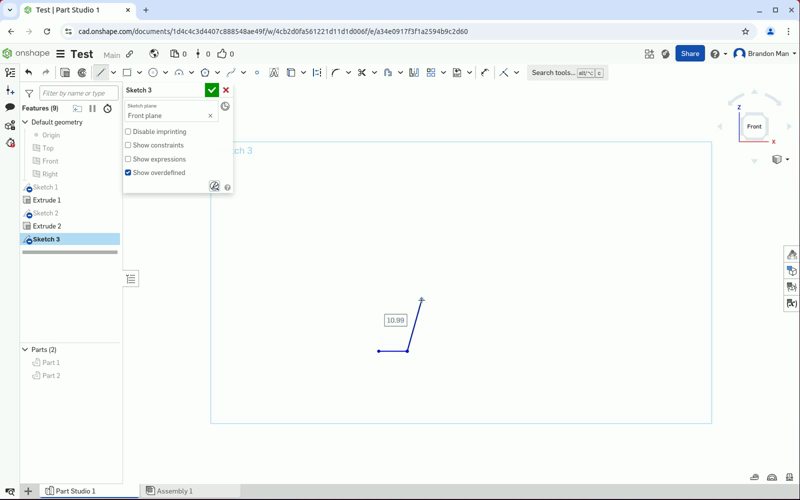
key_down(shift)
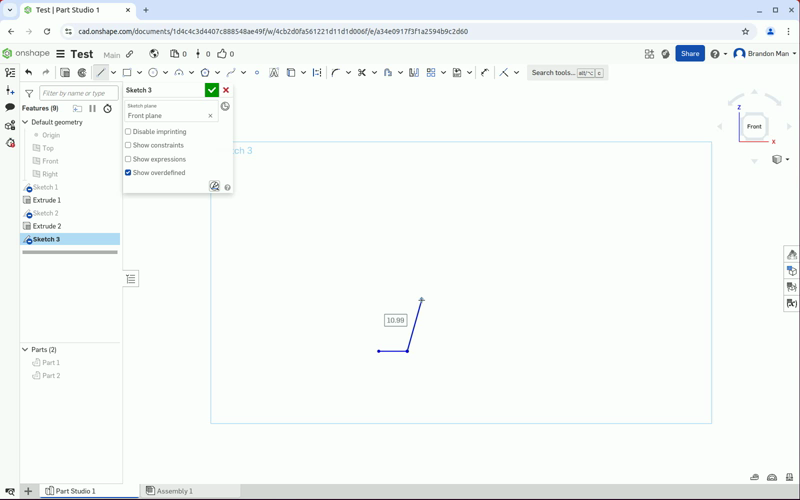
mouse_move(451, 299)
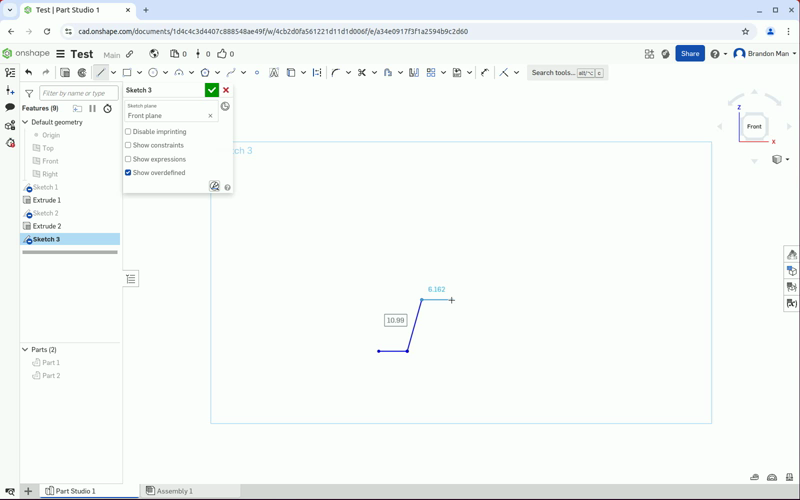
mouse_move(393, 299)
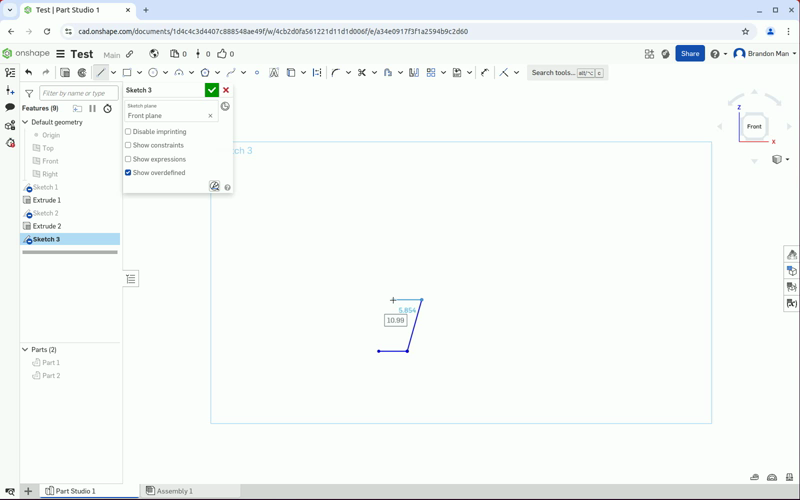
click(393, 299)
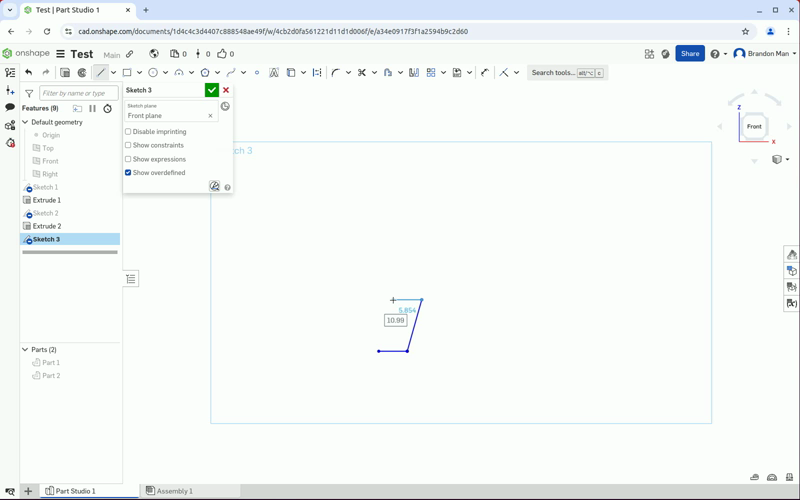
key_up(shift)
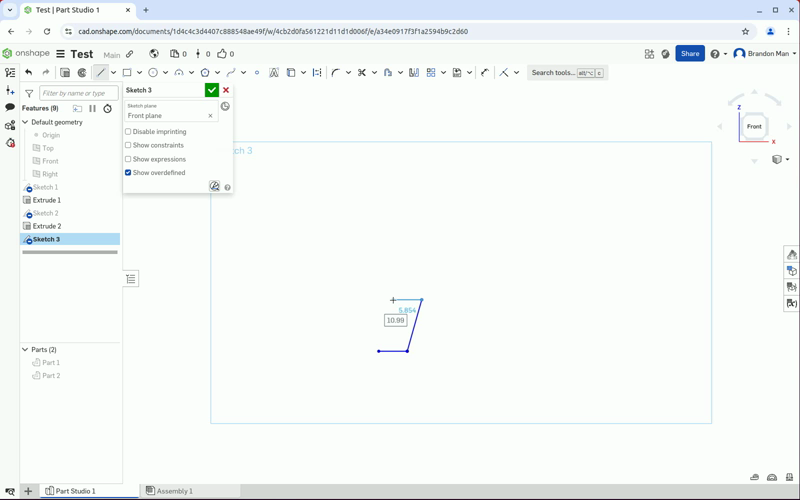
mouse_move(423, 299)
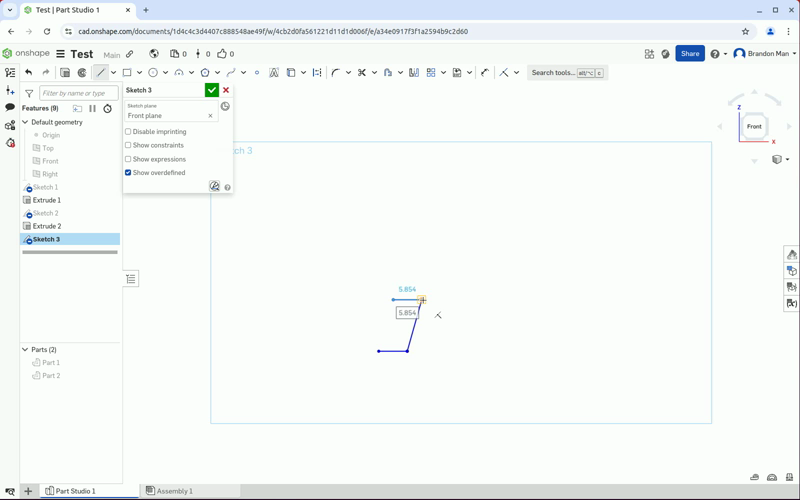
key_down(shift)
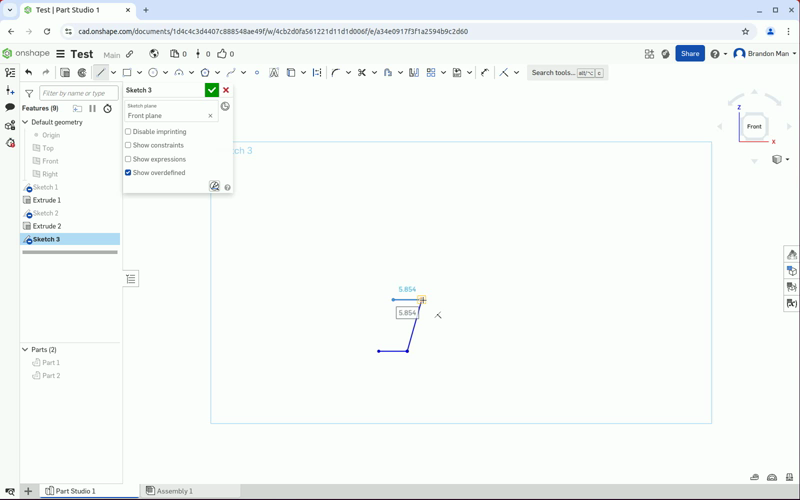
mouse_move(378, 351)
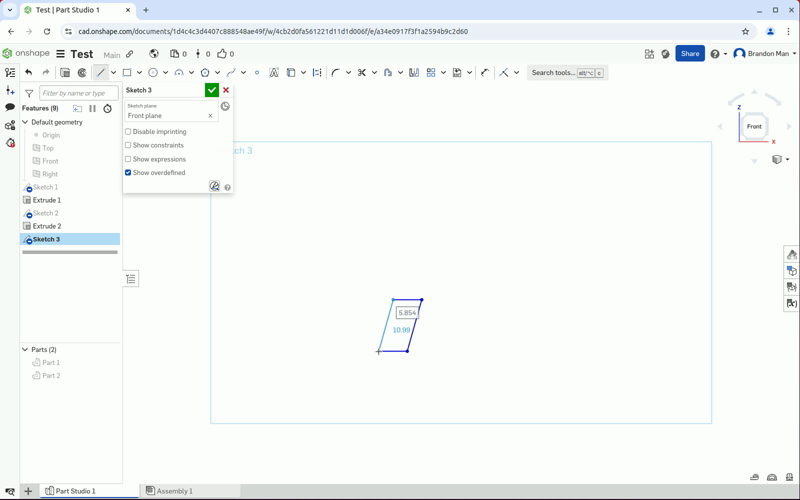
key_up(shift)
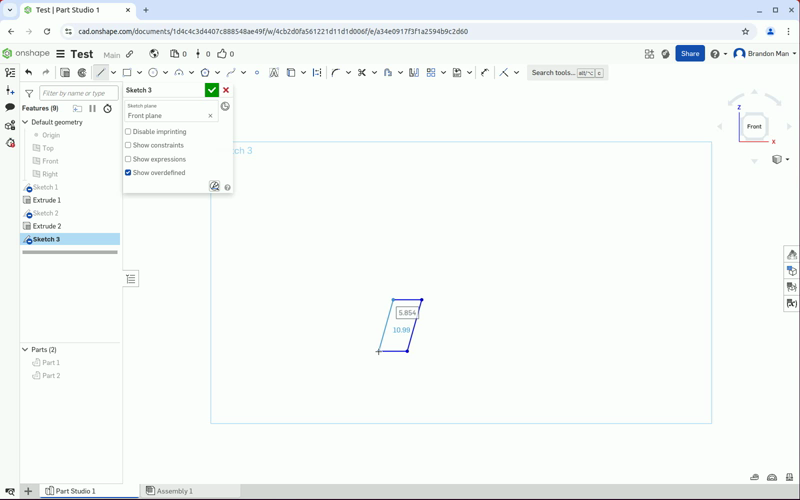
click(378, 351)
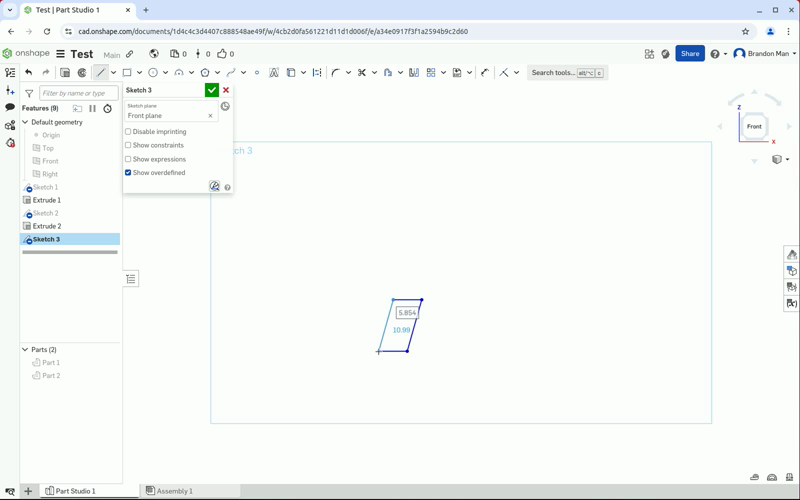
key(esc)
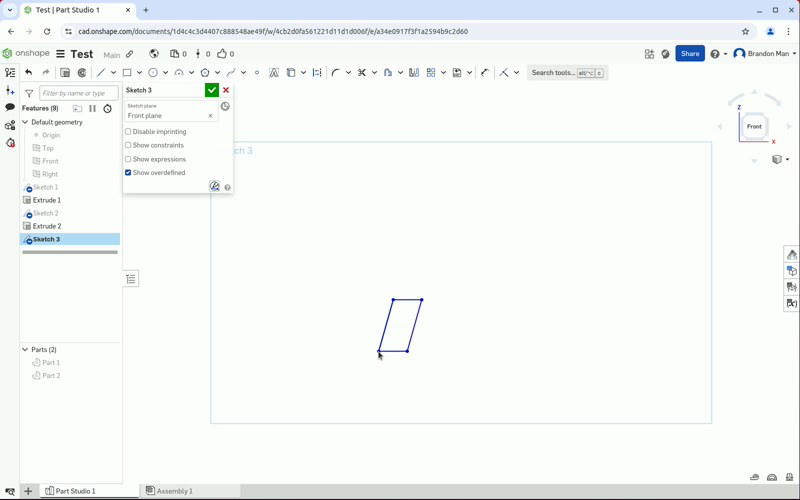
mouse_move(398, 314)
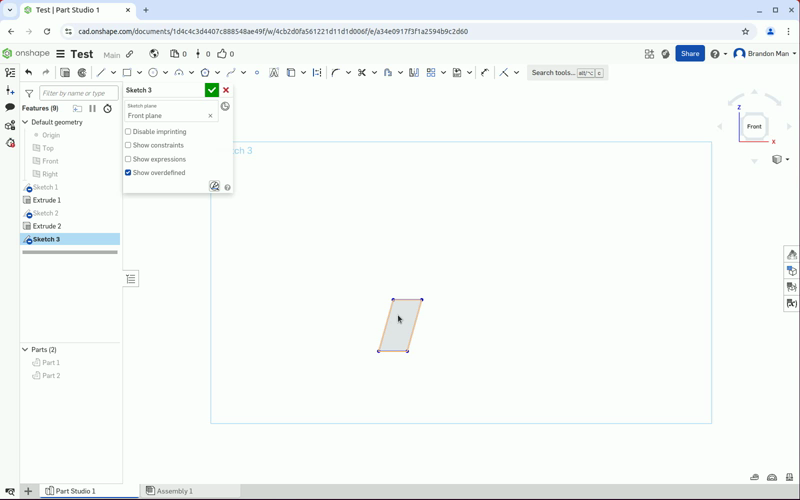
scroll(6)
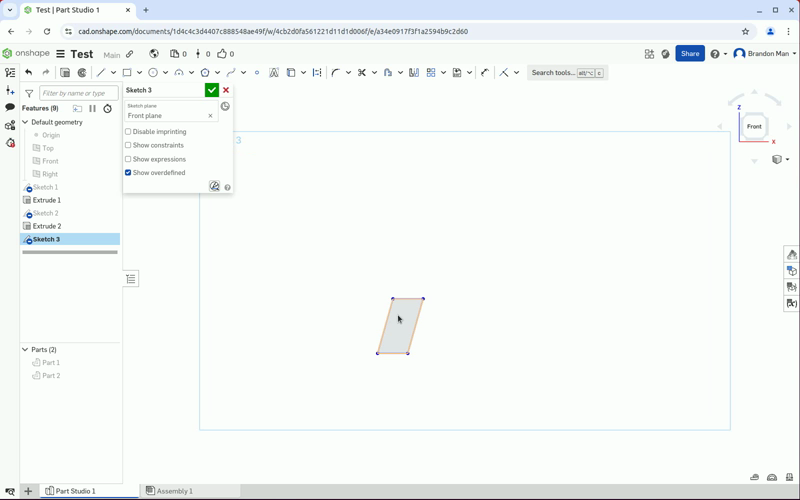
scroll(6)
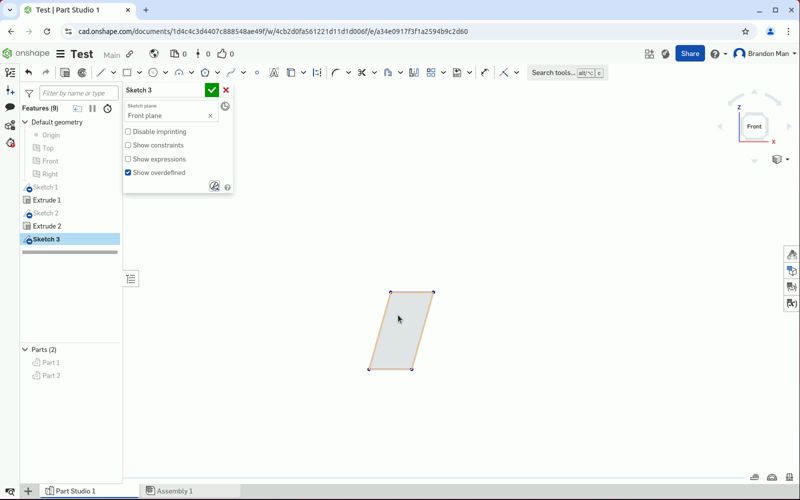
scroll(6)
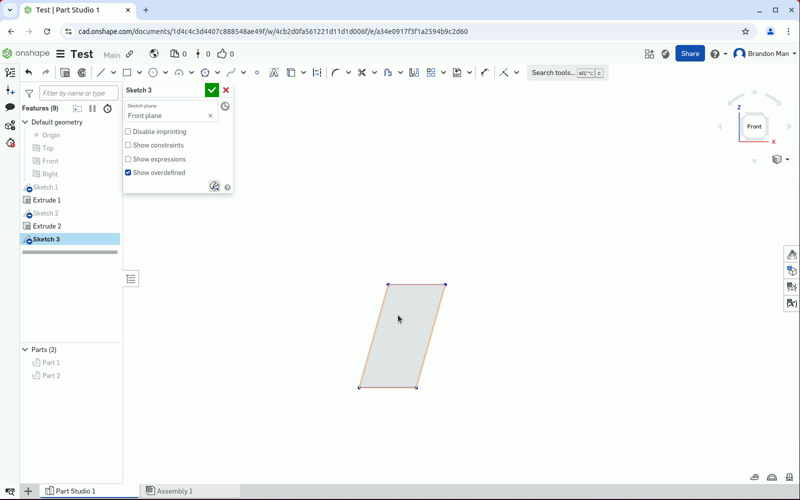
scroll(6)
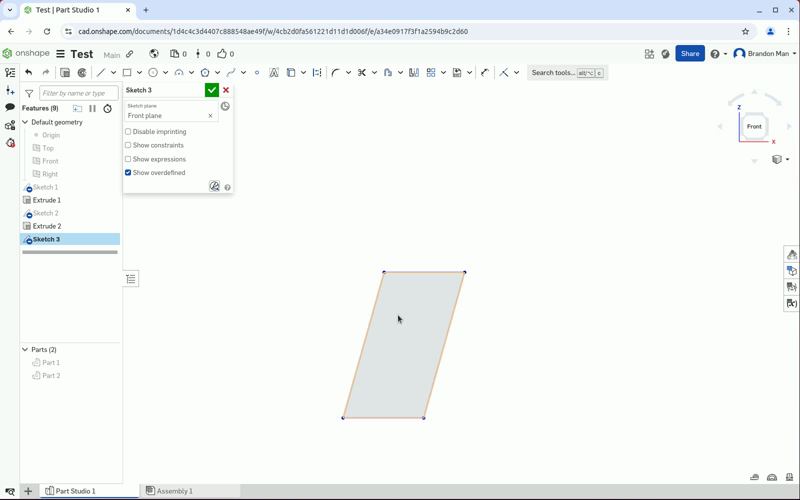
scroll(6)
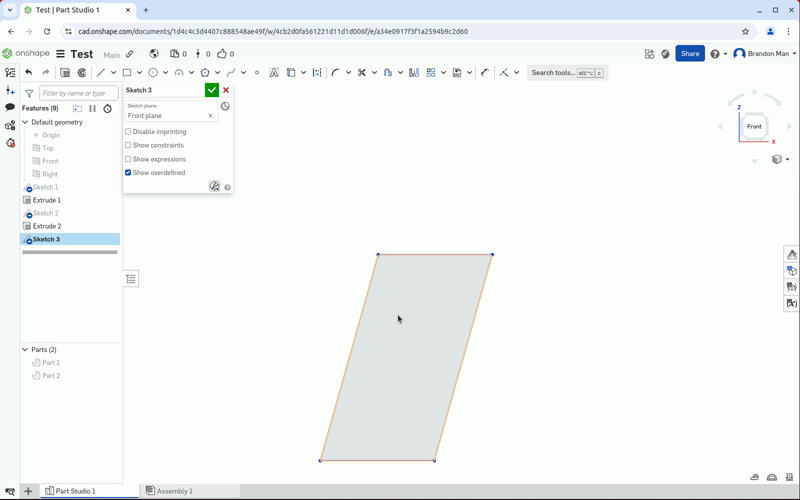
scroll(6)
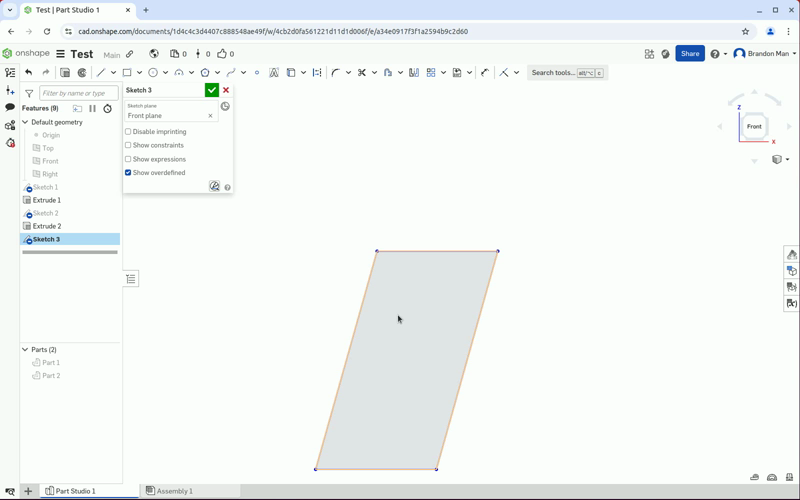
scroll(6)
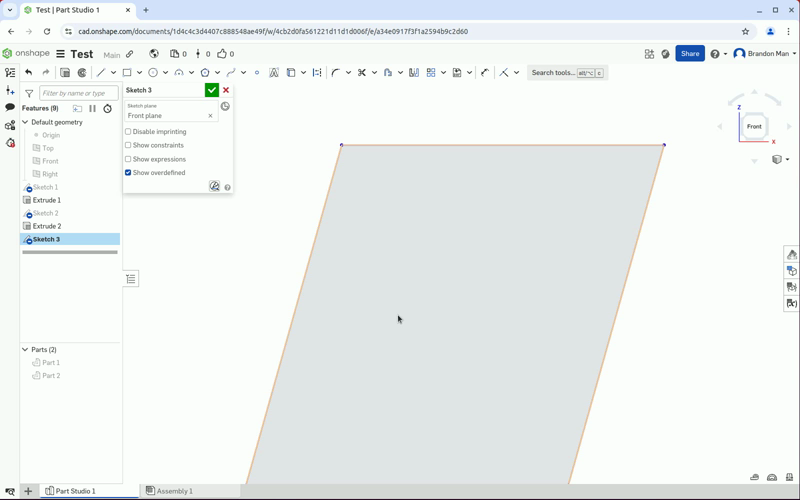
click(398, 314)
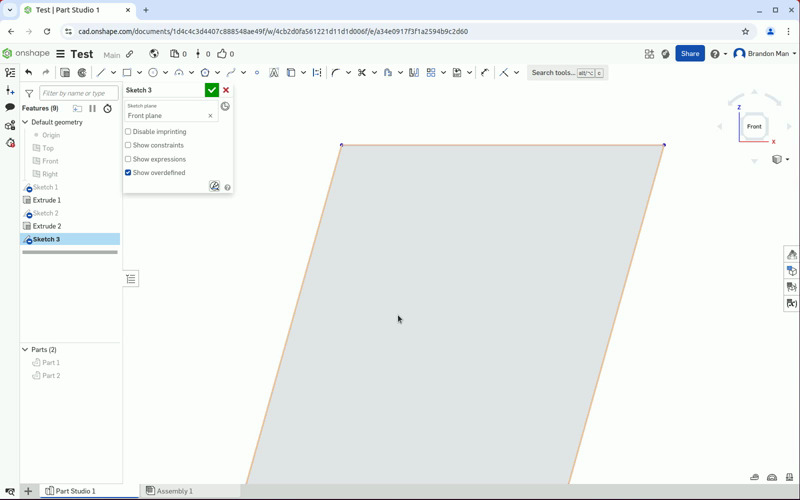
scroll(-6)
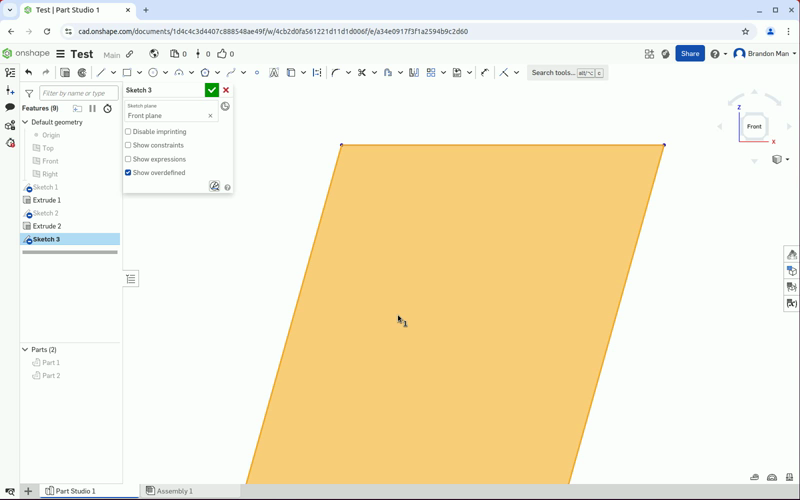
scroll(-6)
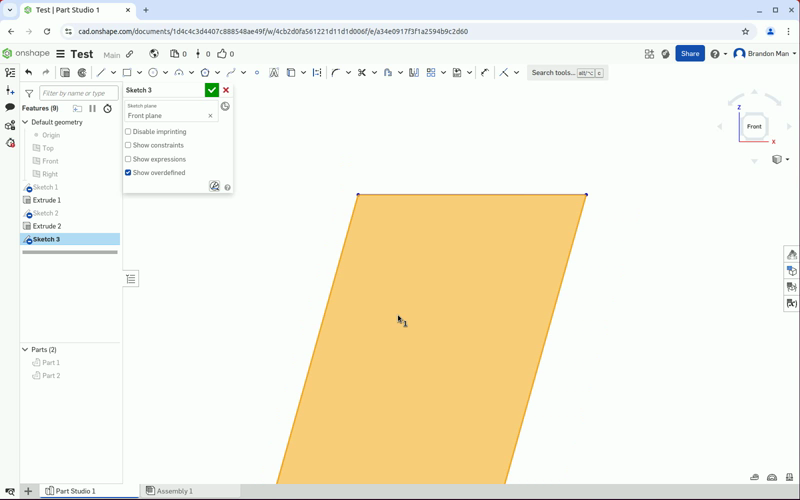
scroll(-6)
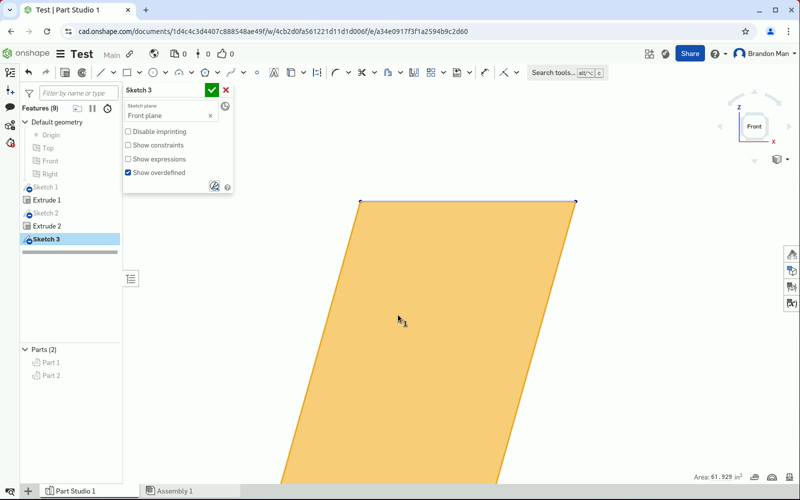
scroll(-6)
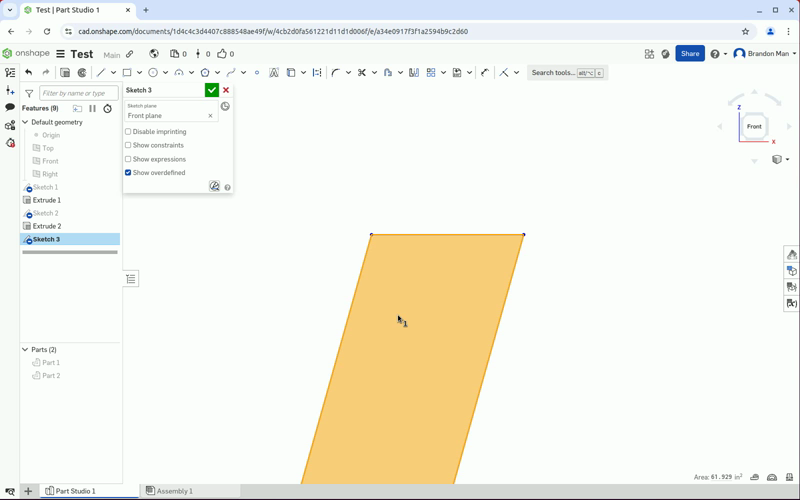
scroll(-6)
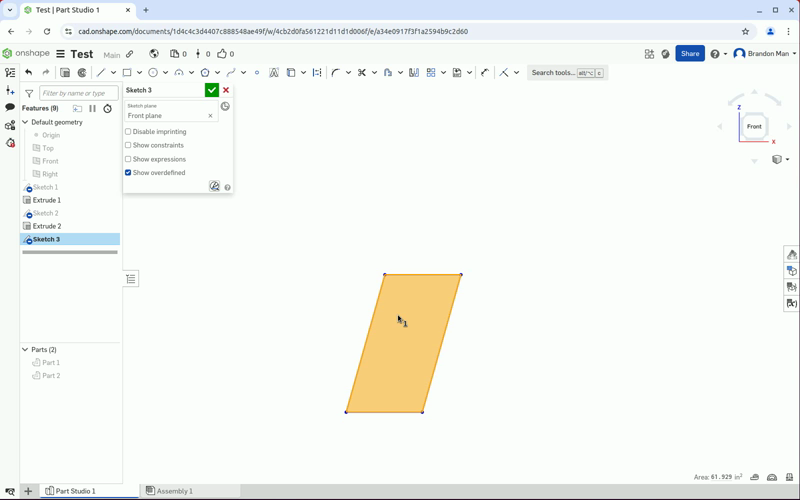
scroll(-6)
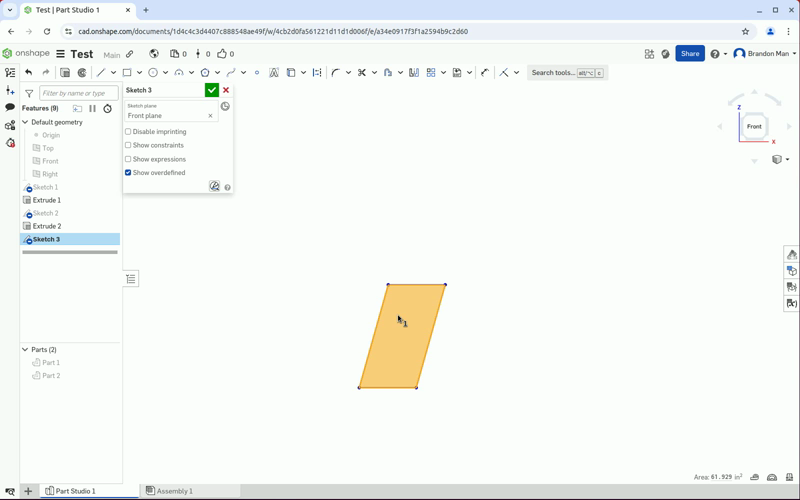
scroll(-6)
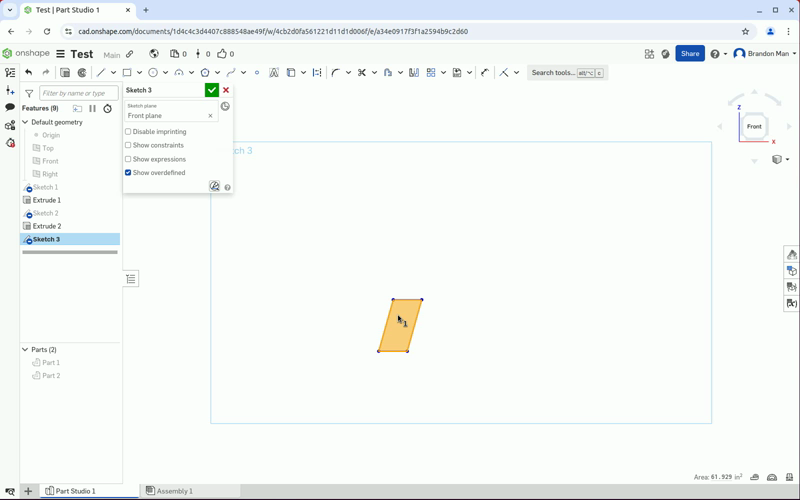
mouse_move(73, 352)
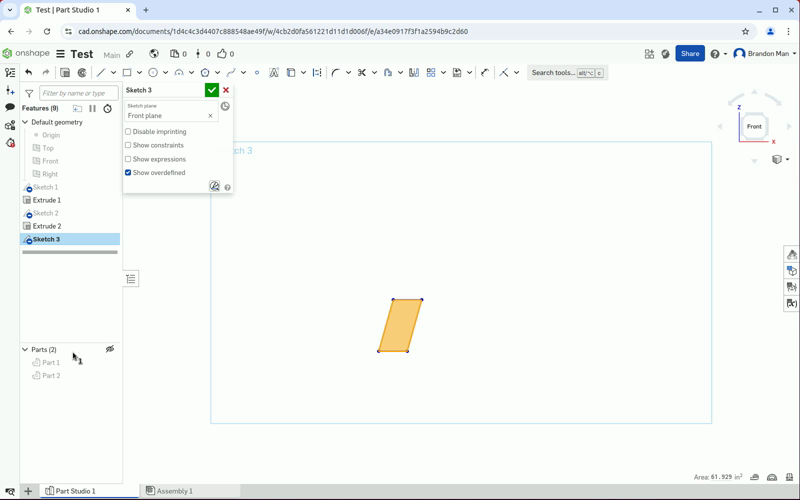
key(shift+y)
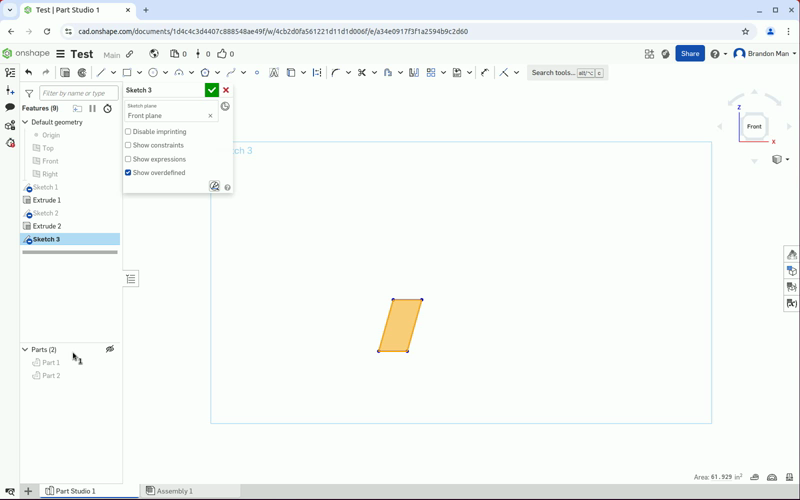
key(shift+e)
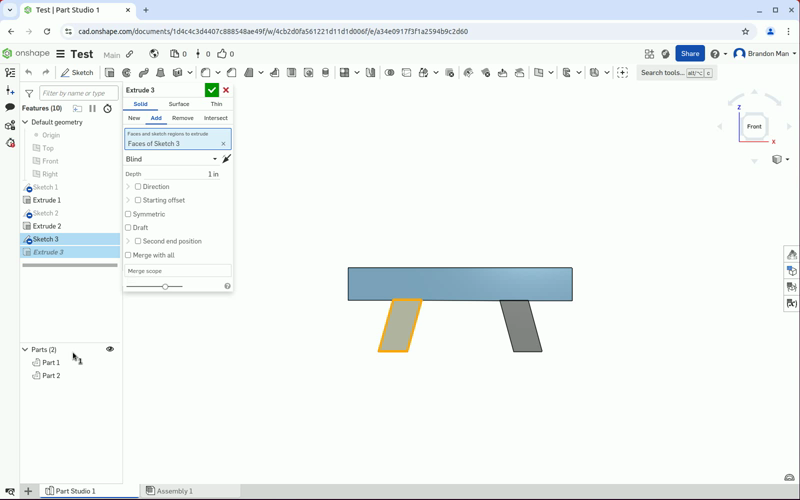
mouse_move(143, 106)
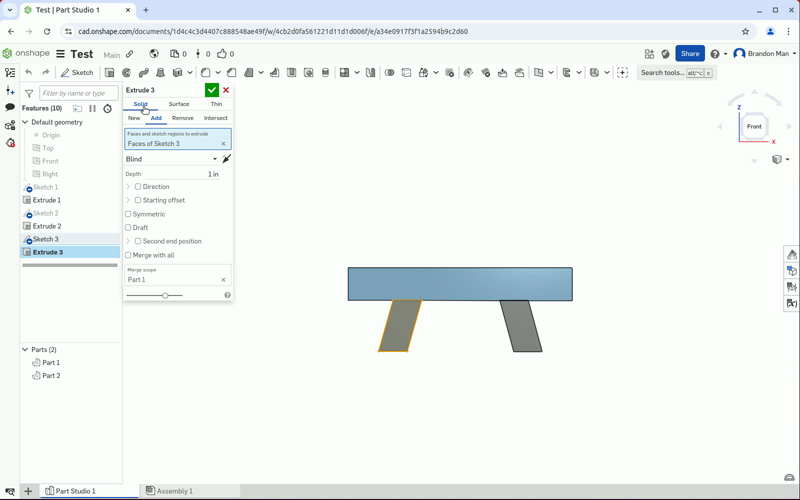
click(143, 106)
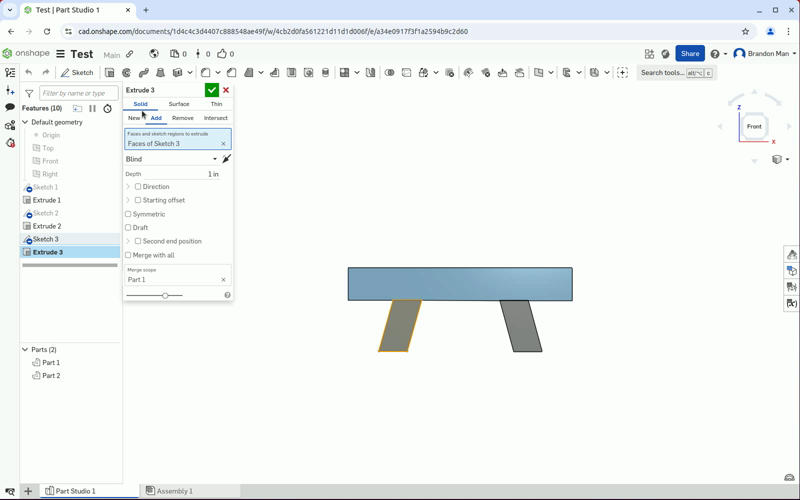
mouse_move(137, 120)
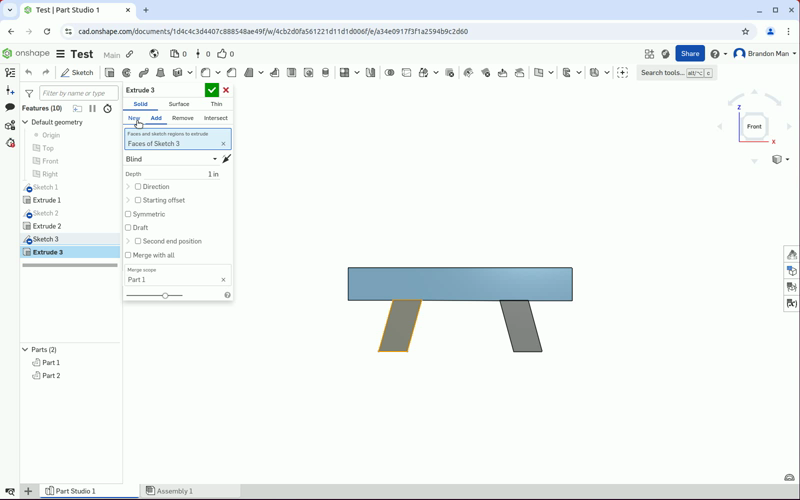
click(137, 120)
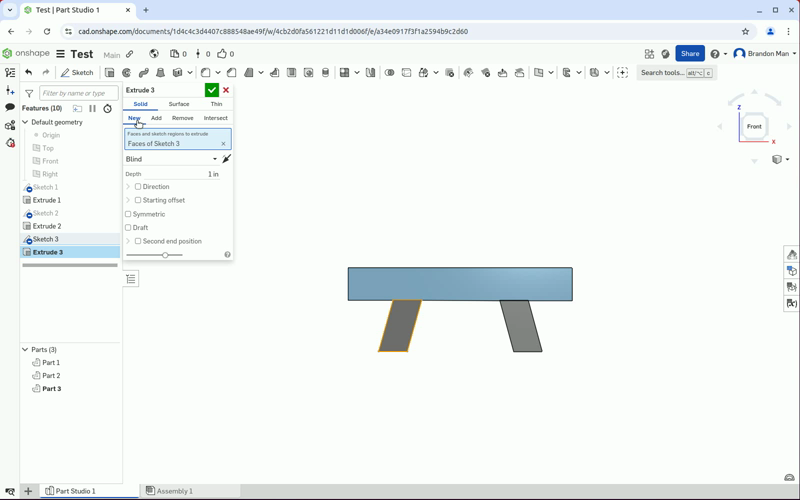
key(tab, 4)
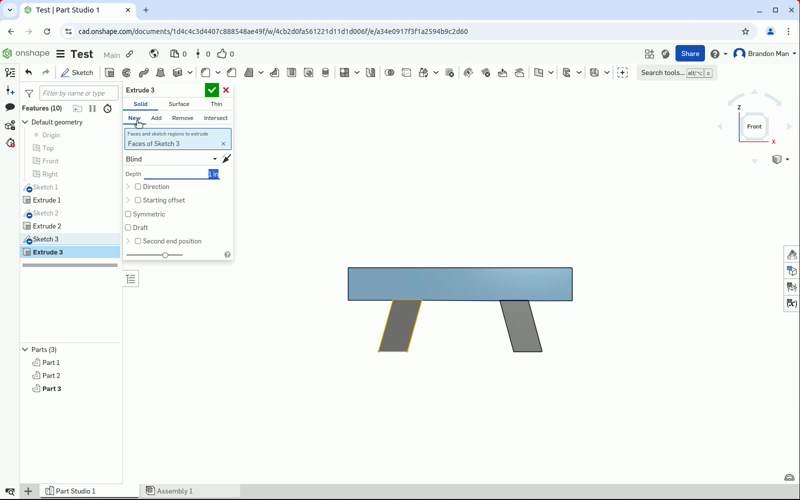
text(3.851)
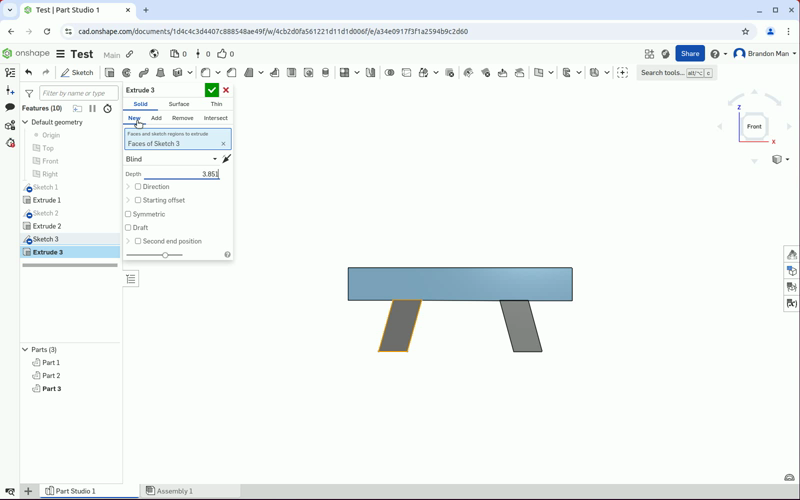
key(enter)
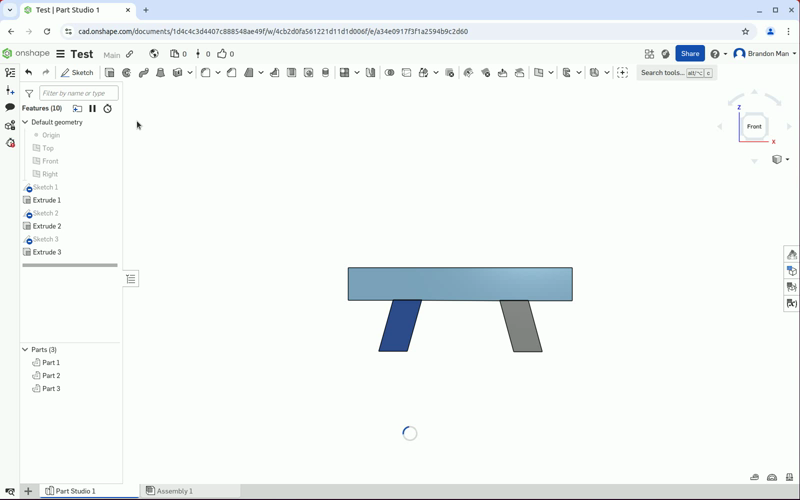
key(shift+h)
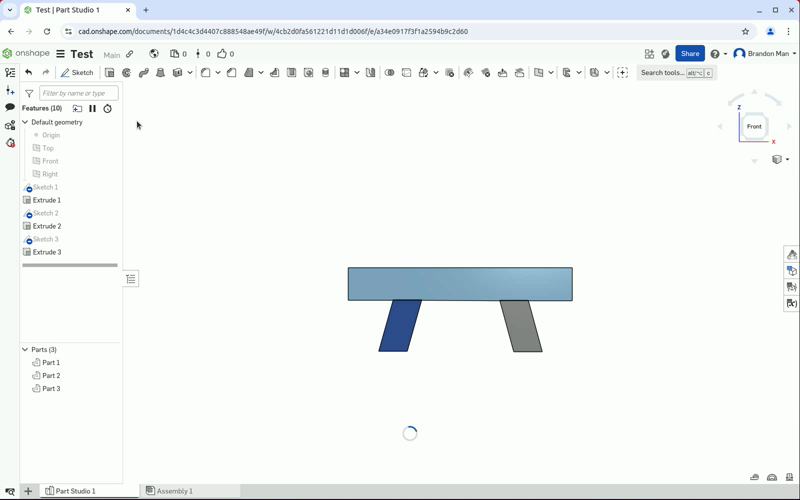
key(shift+h)
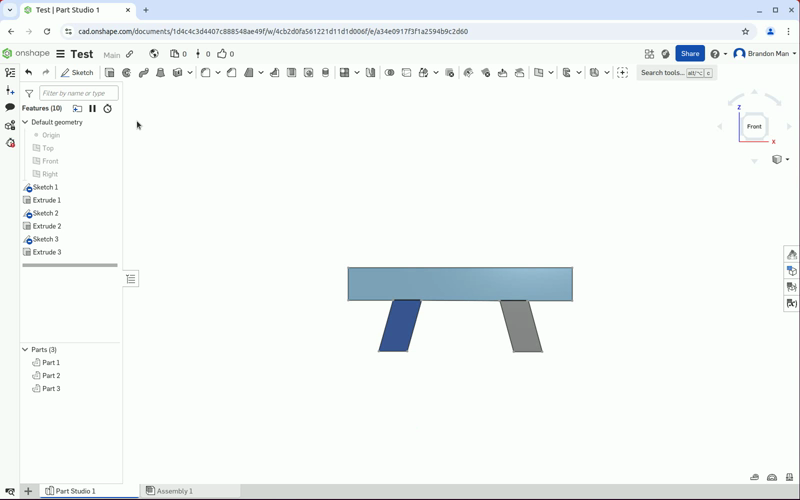
key(shift+7)
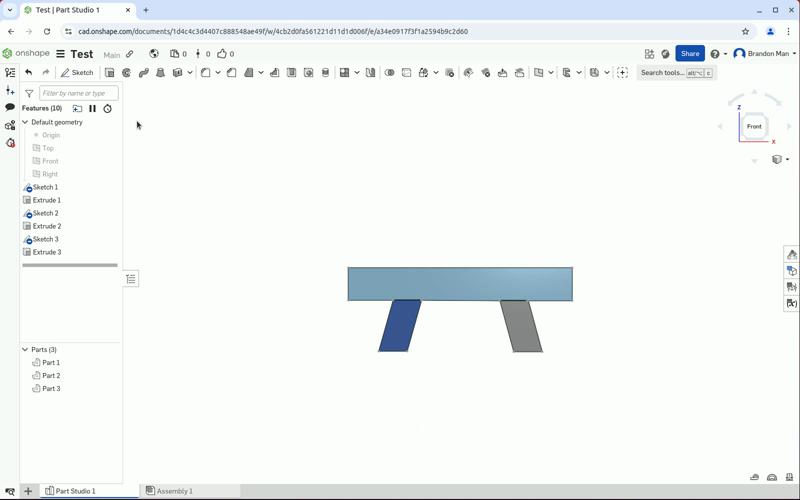
key(left, 2)
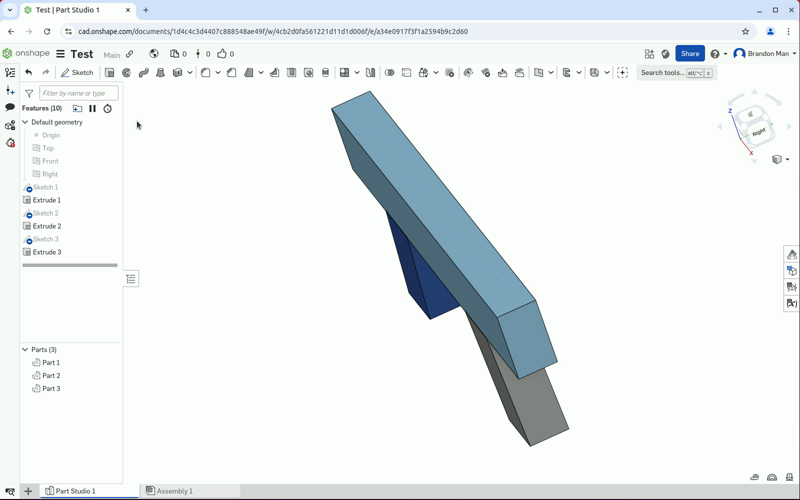
key(down, 2)
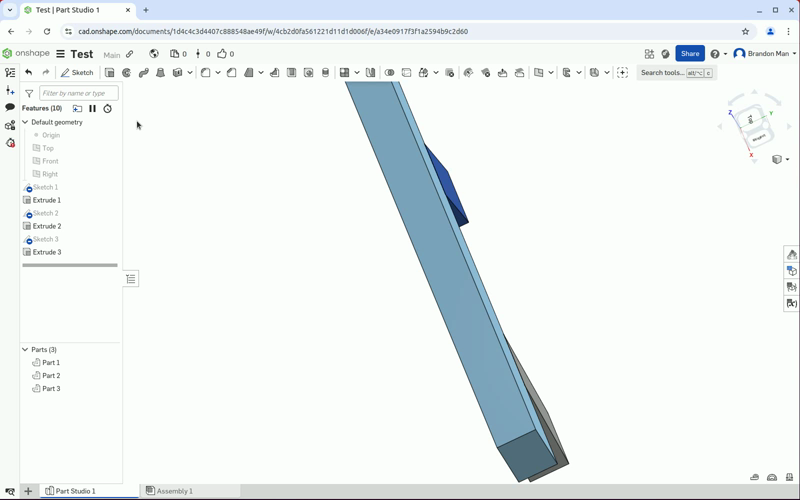
key(up, 2)
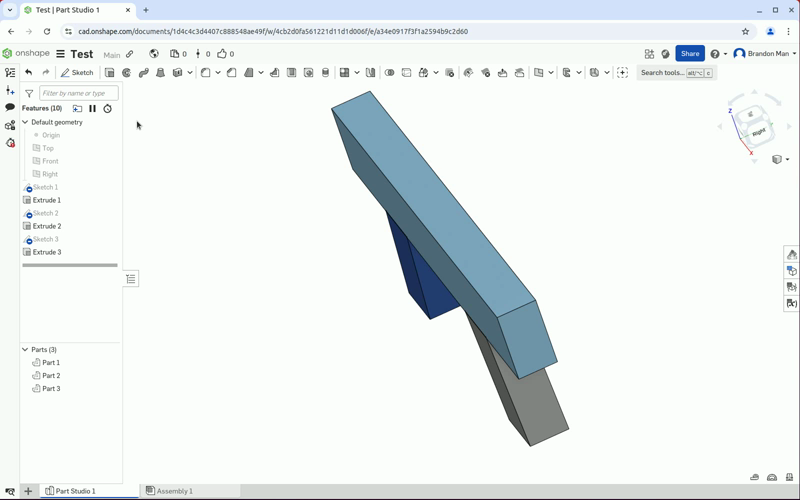
key(right, 2)
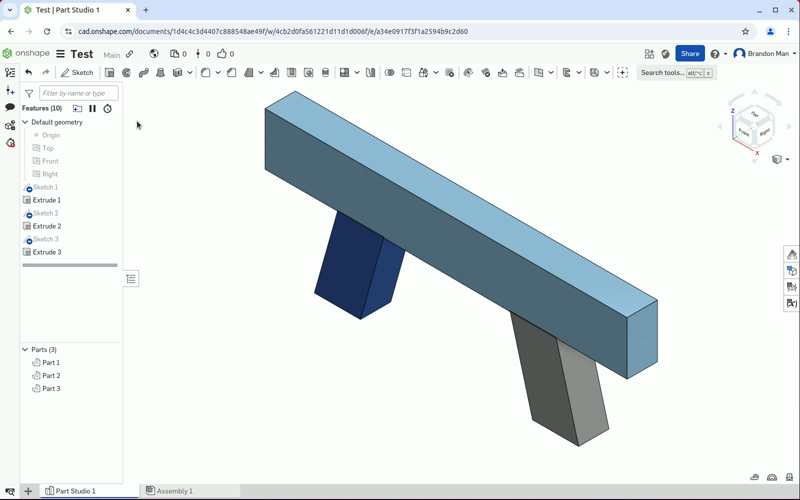
mouse_move(73, 189)
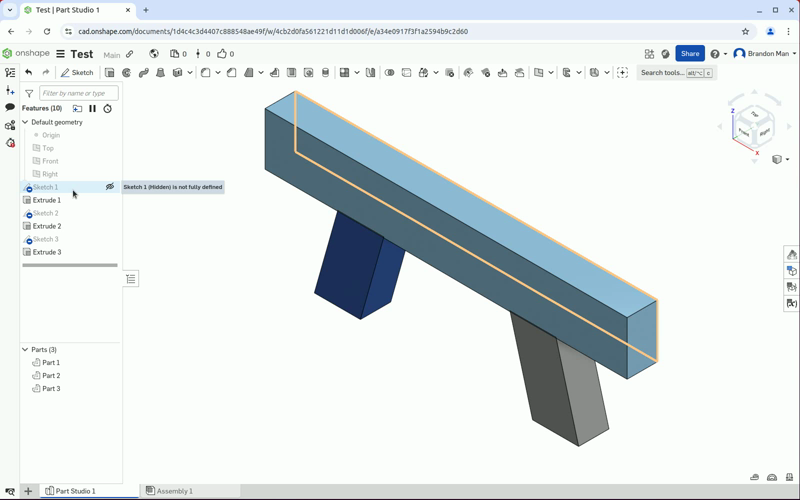
click(73, 189)